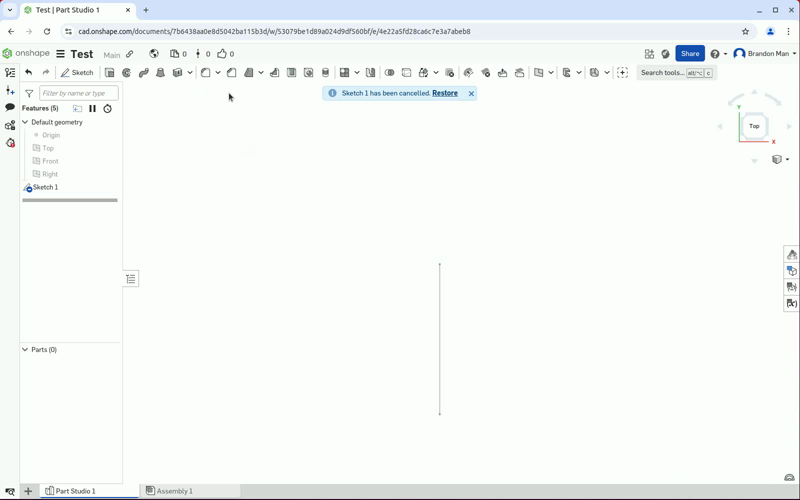
key(shift+h)
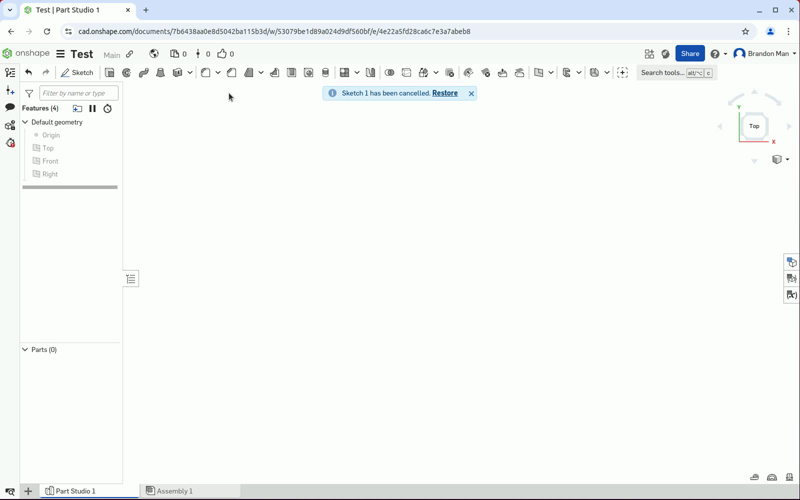
mouse_move(73, 352)
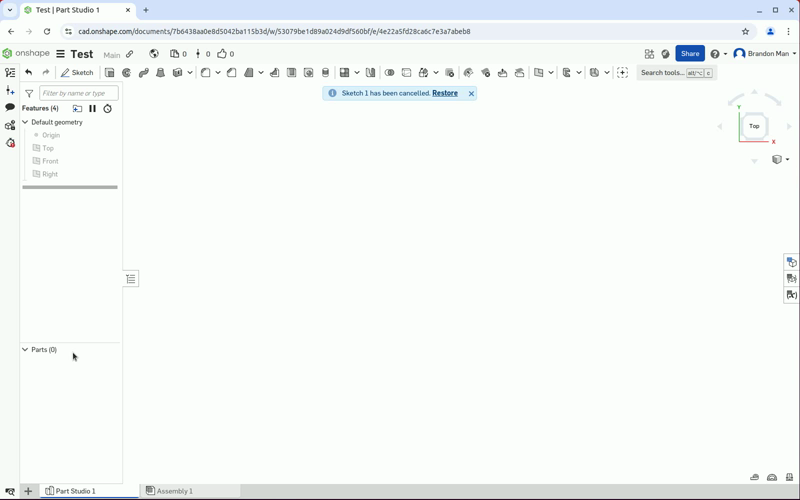
key(y)
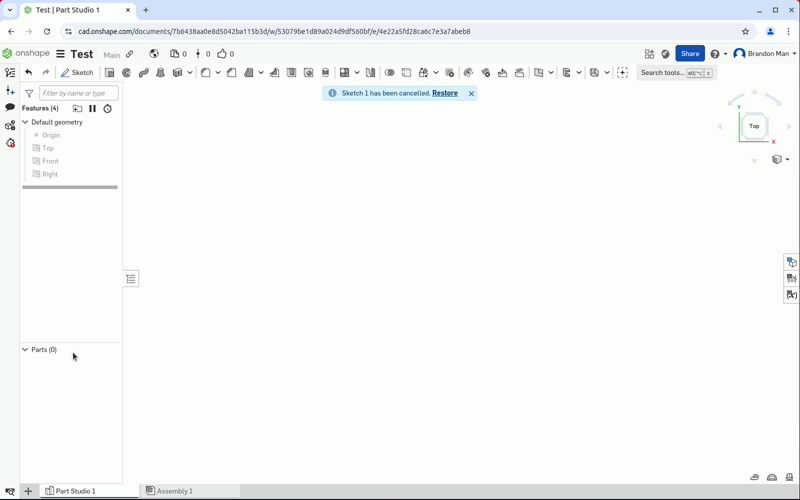
key(shift+p)
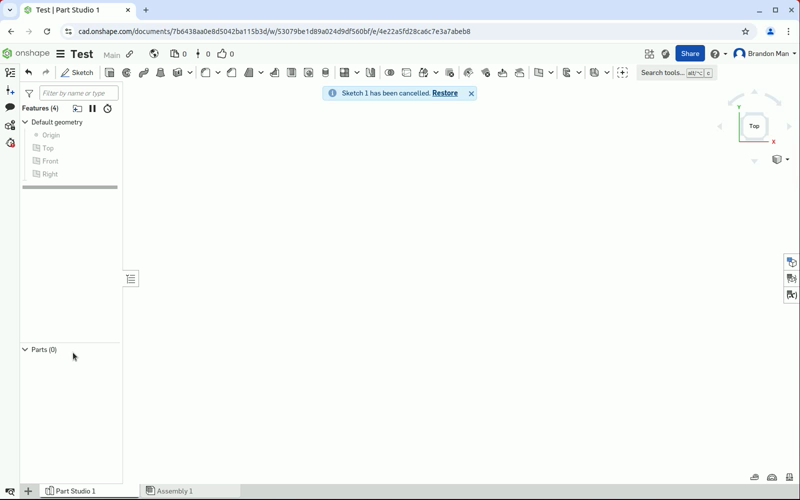
key(space)
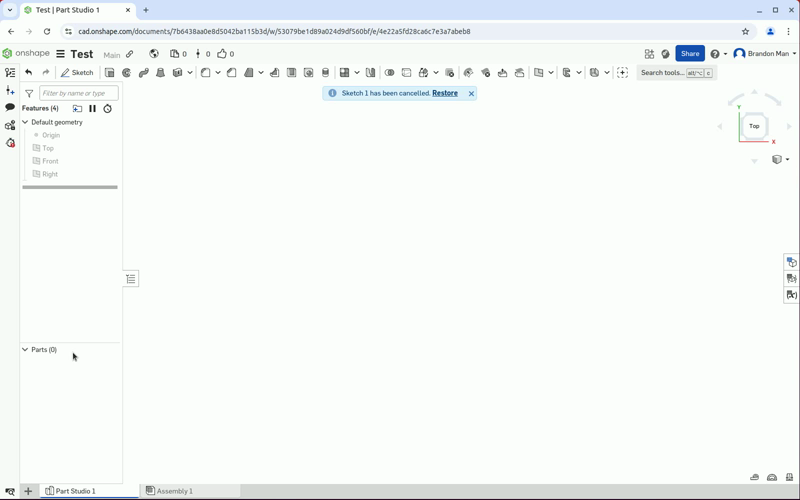
key_down(shift)
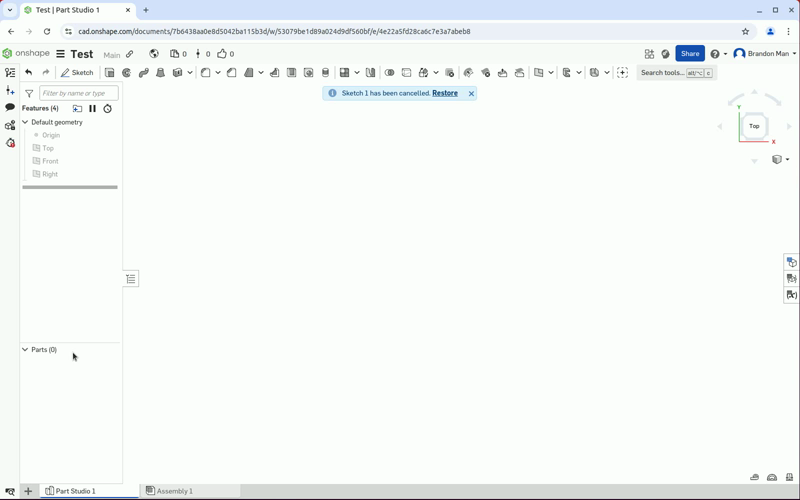
key(up)
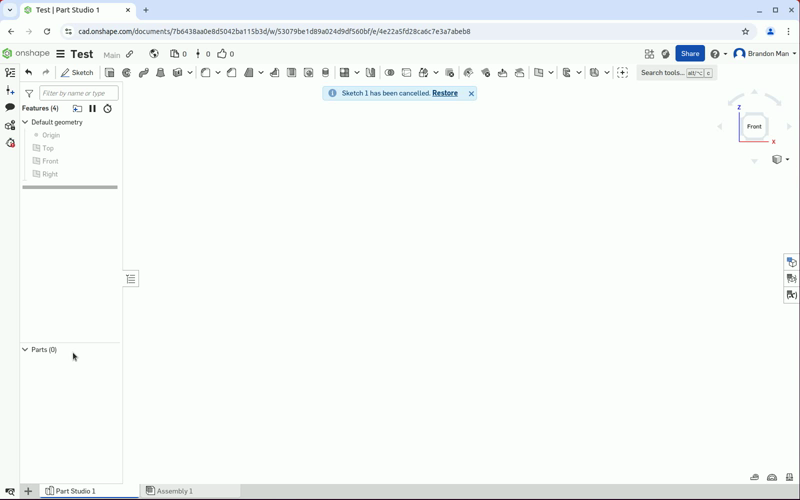
key_up(shift)
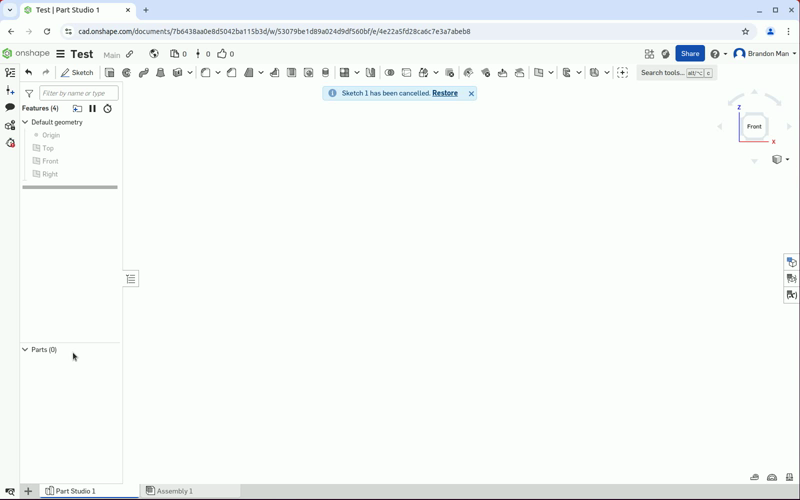
mouse_move(73, 352)
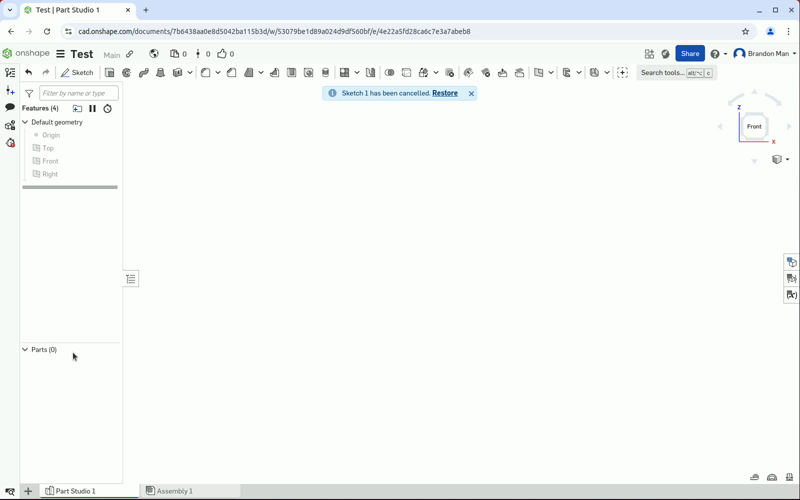
key(shift+y)
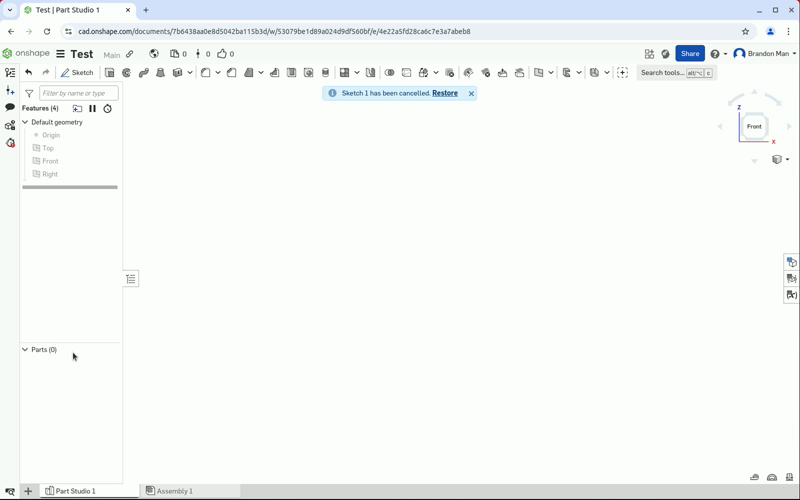
key(shift+s)
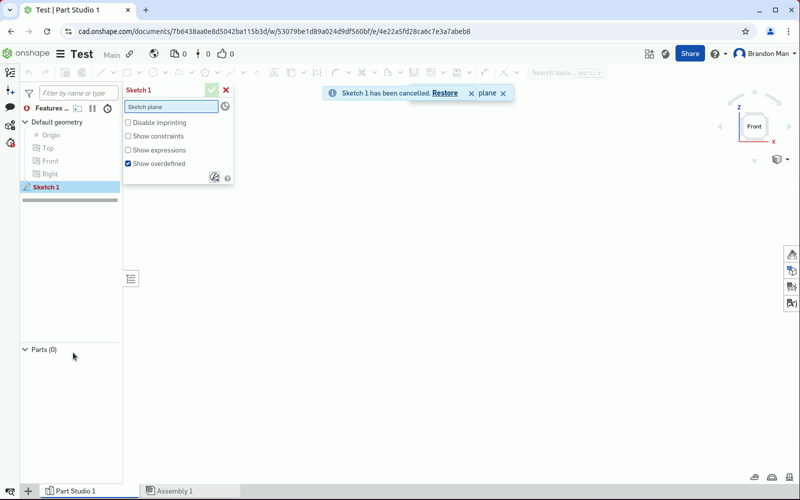
mouse_move(73, 163)
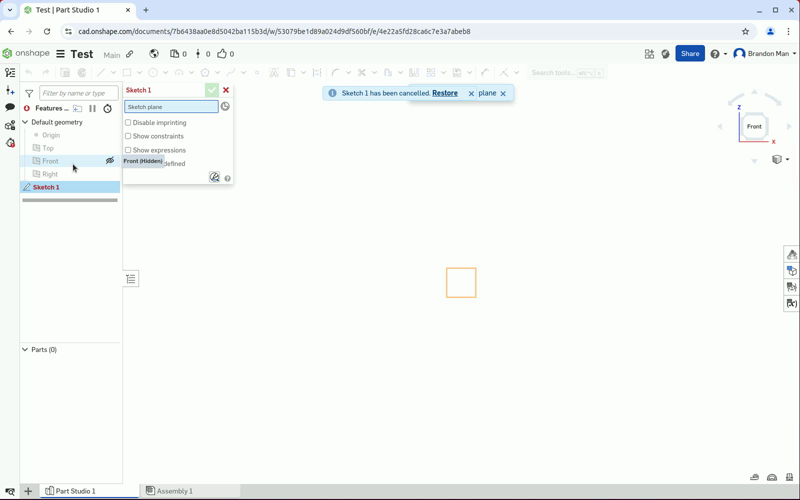
click(73, 163)
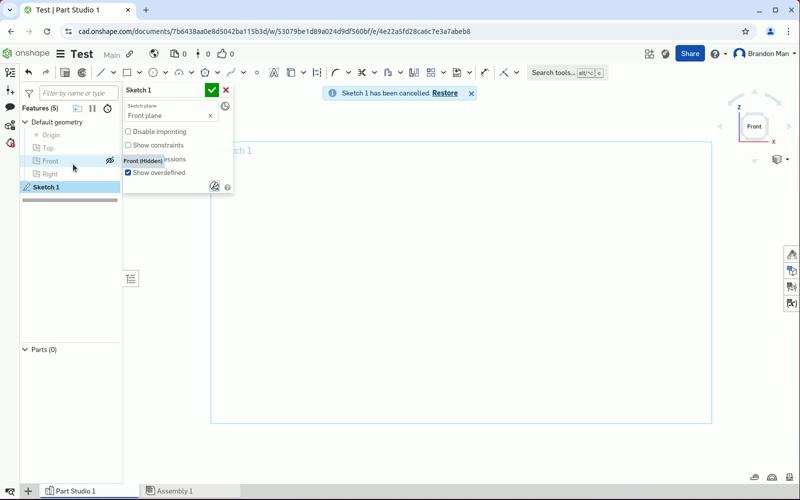
mouse_move(73, 352)
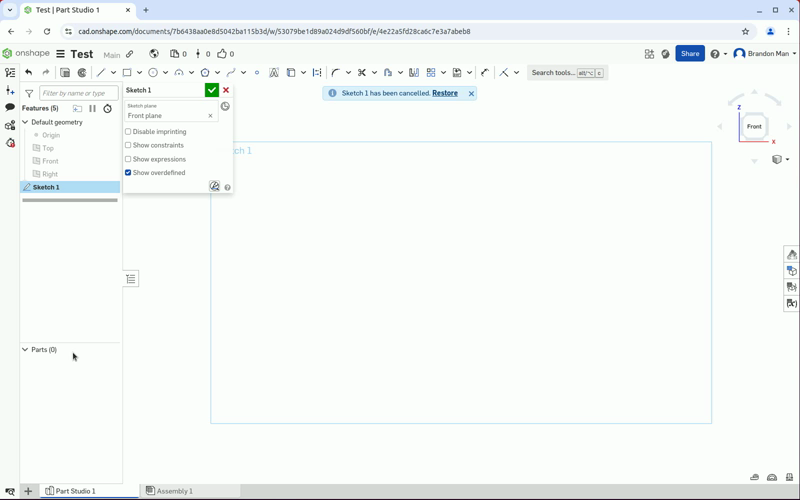
key(y)
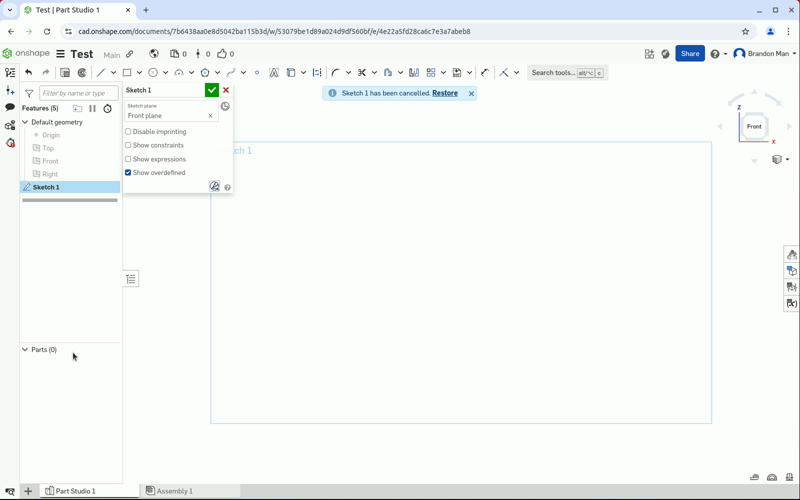
key(c)
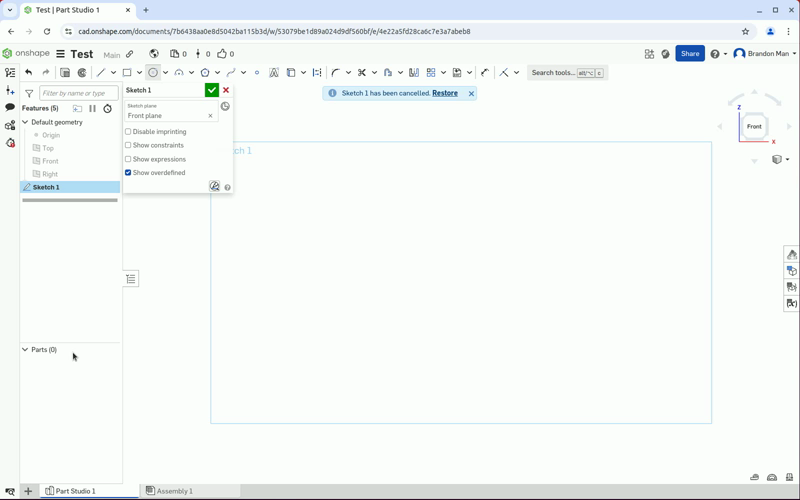
key_down(shift)
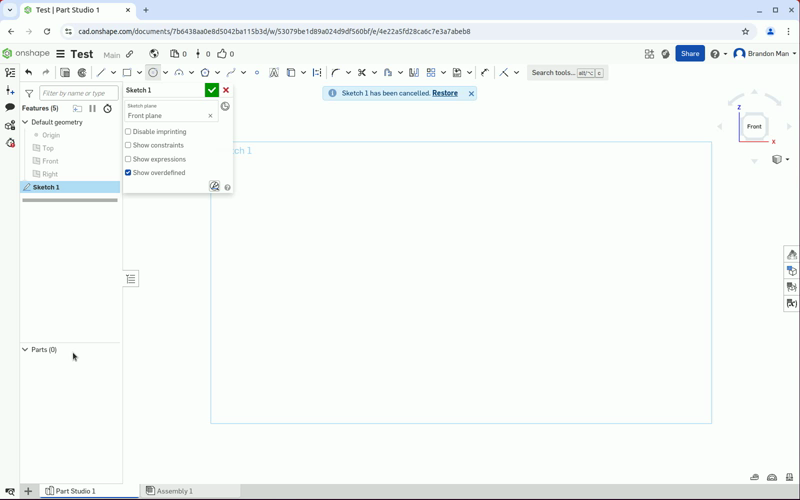
mouse_move(461, 282)
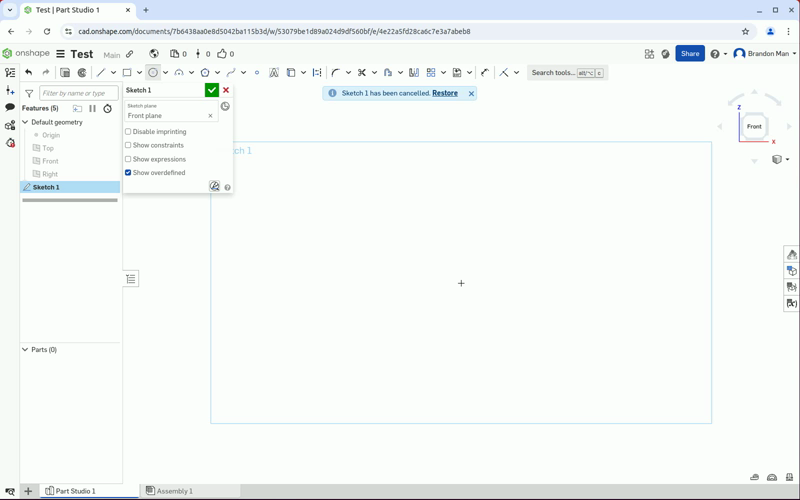
click(461, 282)
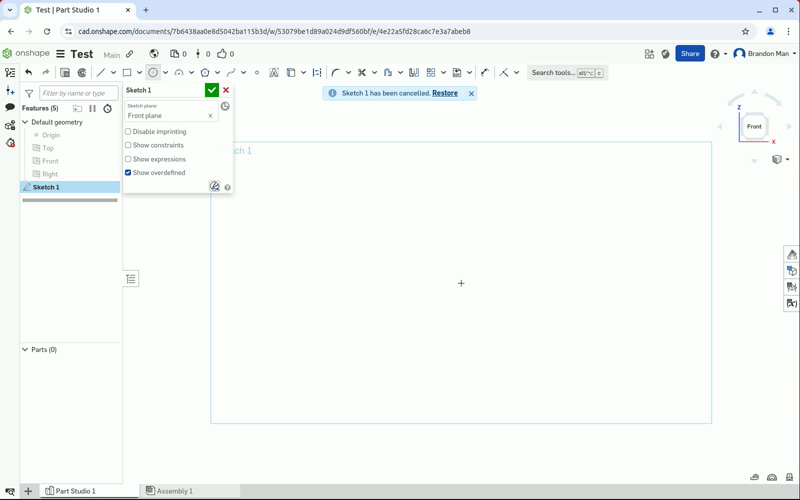
key_up(shift)
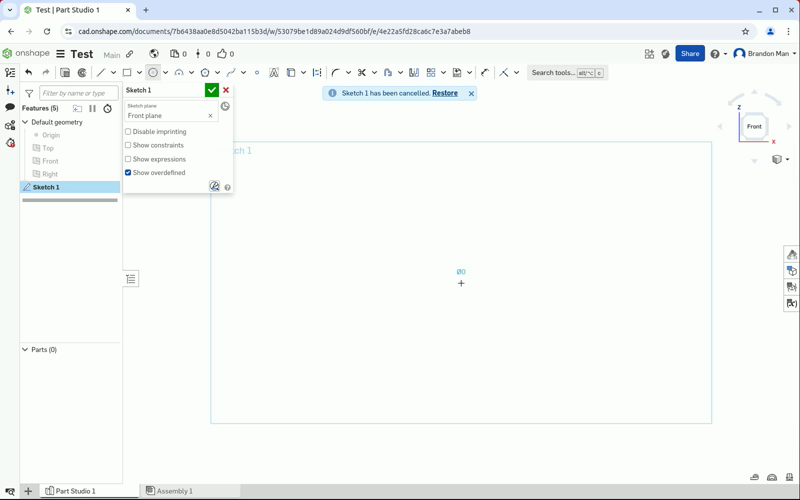
mouse_move(488, 282)
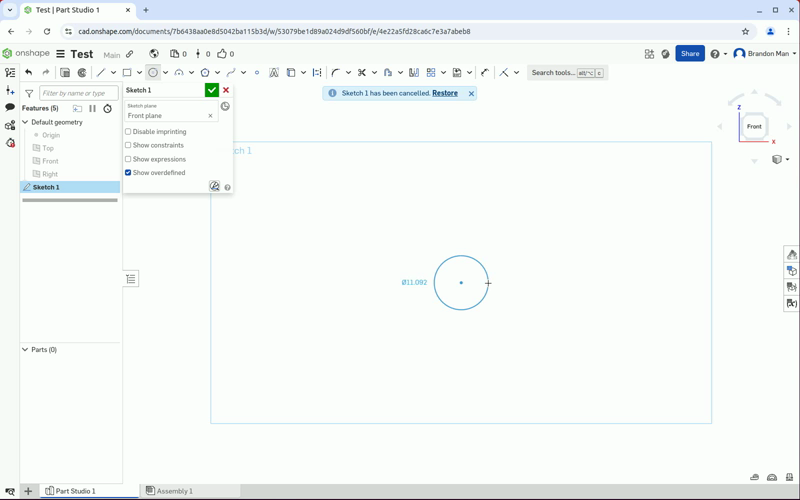
click(488, 282)
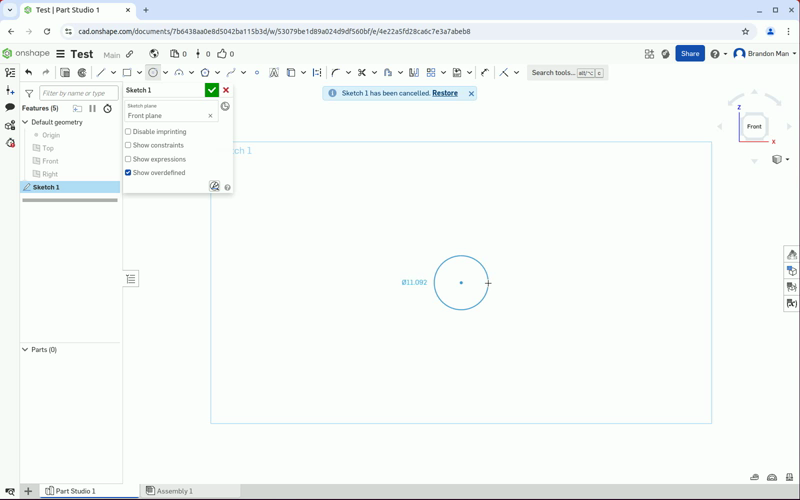
key(esc)
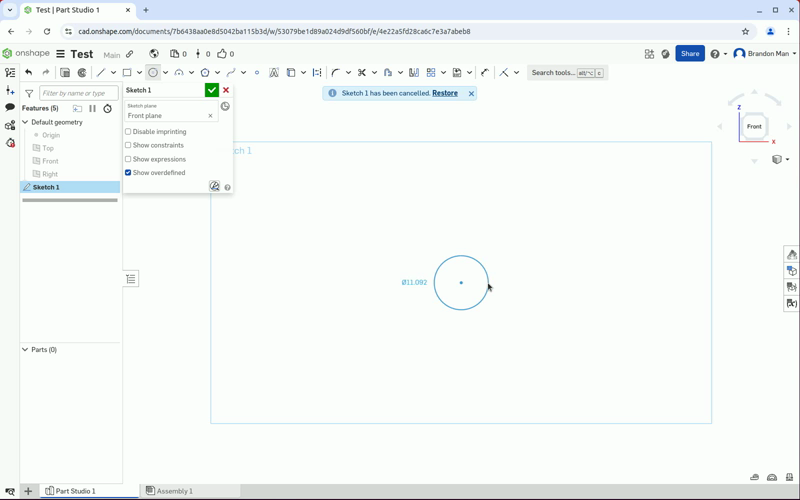
key(c)
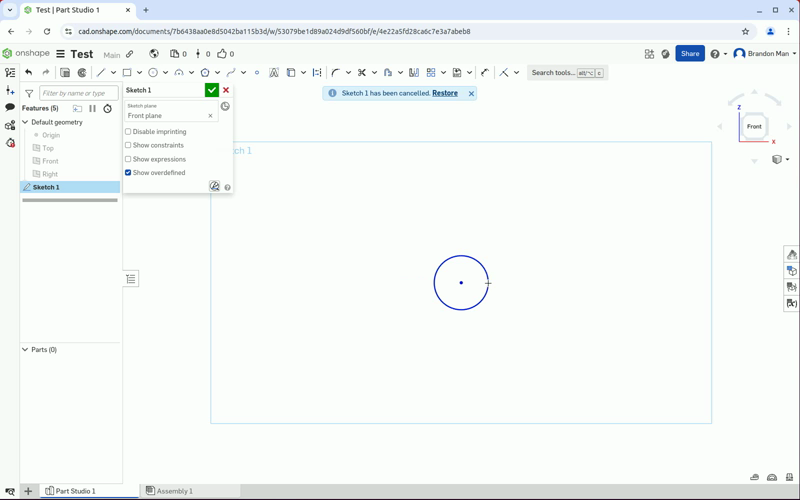
key_down(shift)
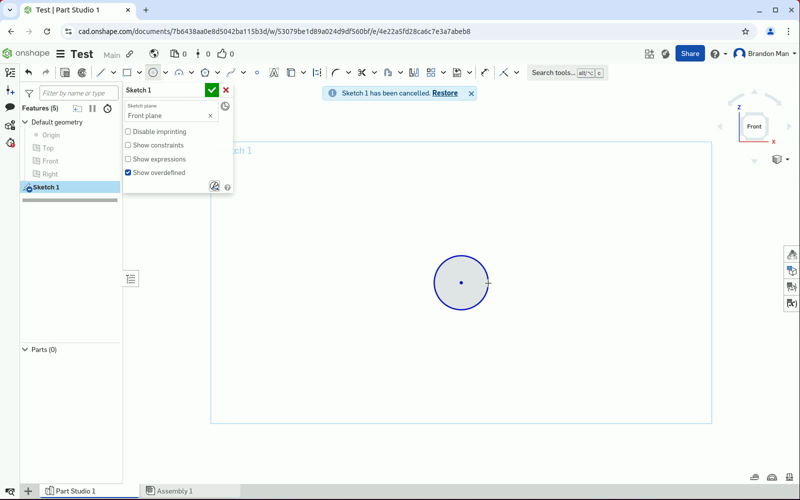
mouse_move(461, 282)
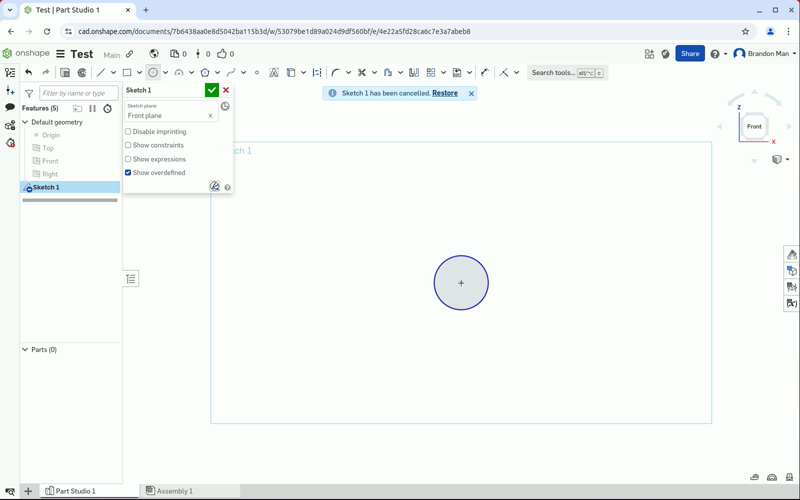
click(461, 282)
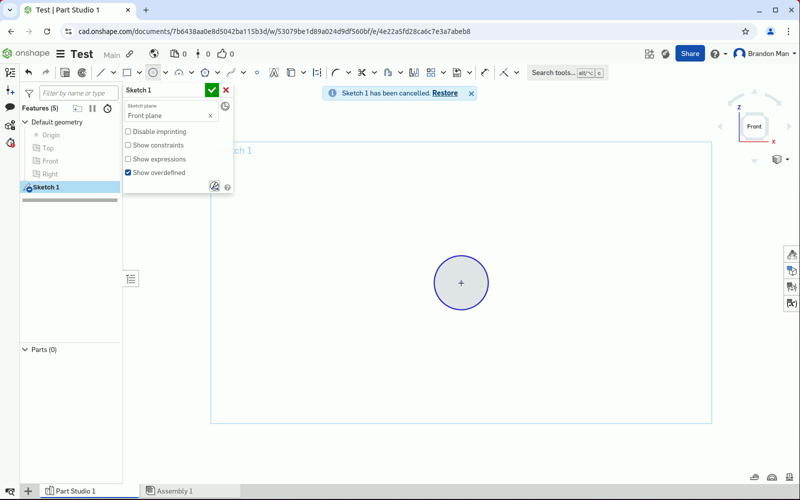
key_up(shift)
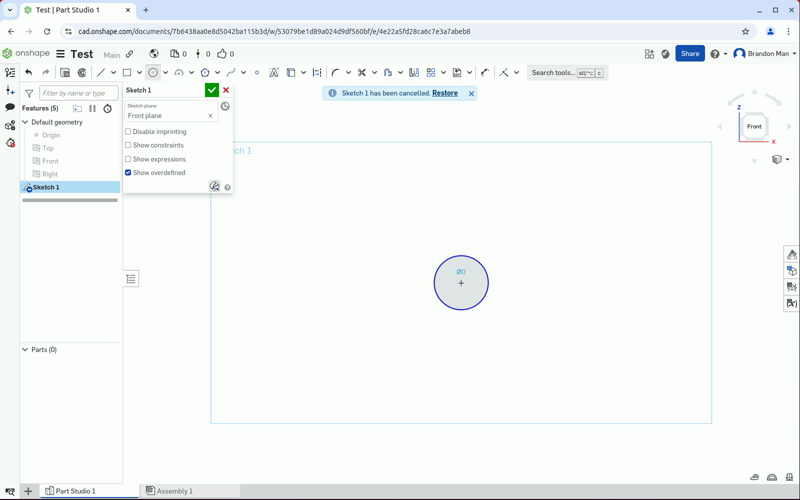
mouse_move(482, 282)
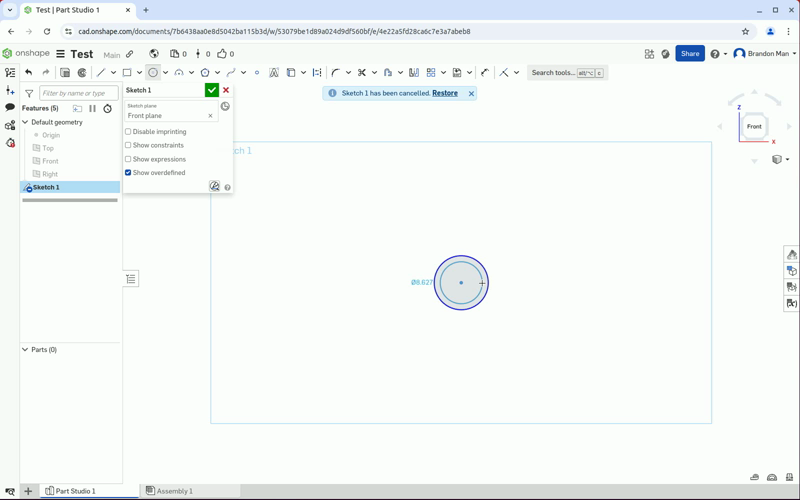
click(482, 282)
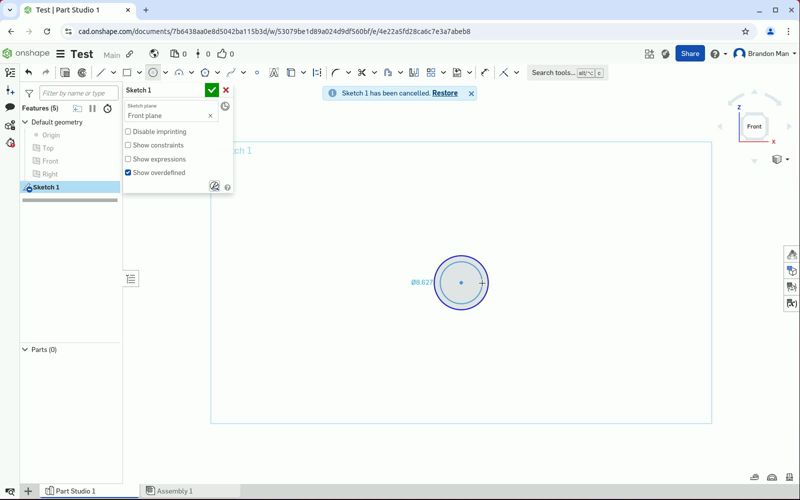
key(esc)
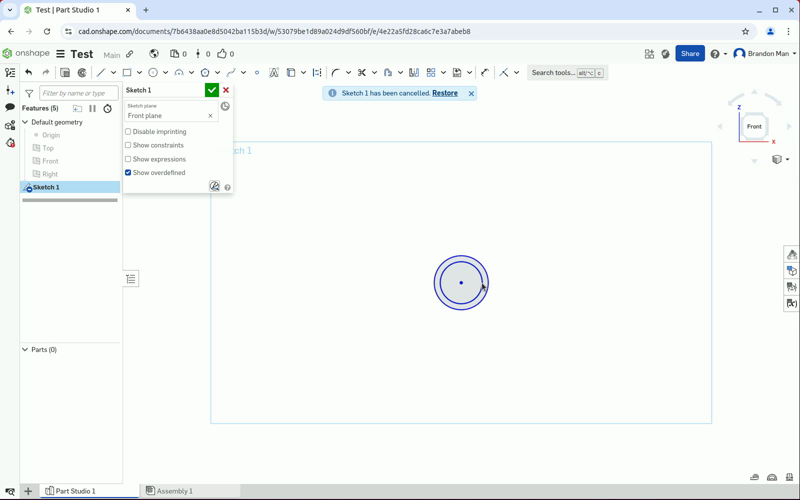
mouse_move(452, 304)
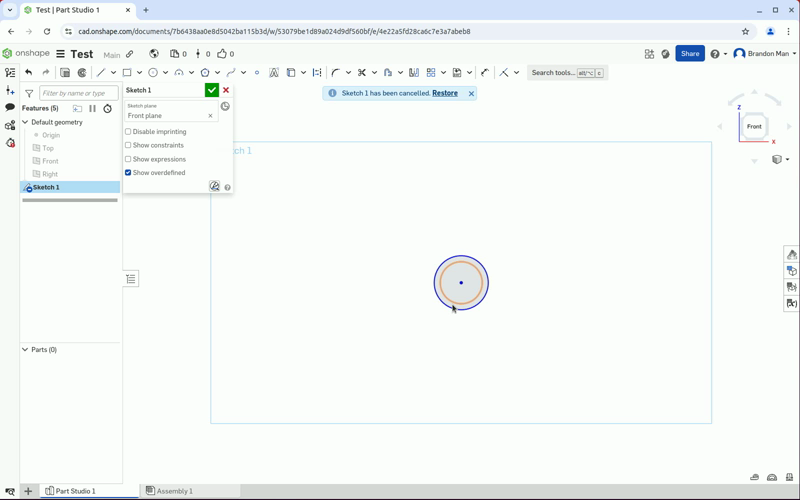
scroll(6)
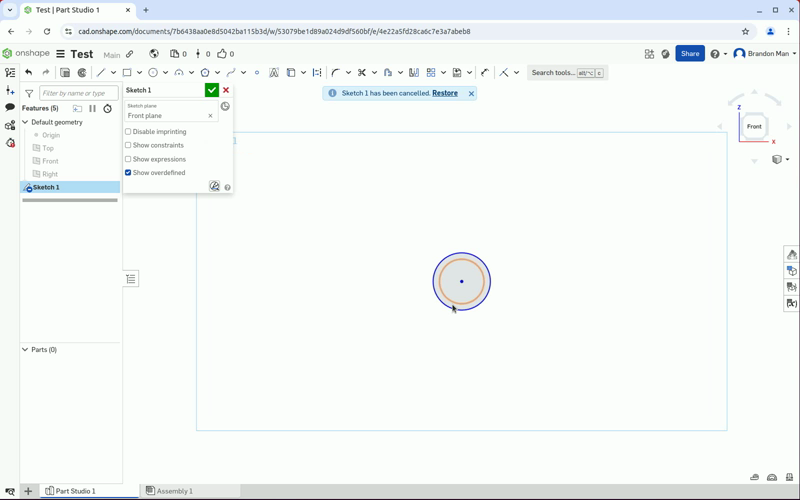
scroll(6)
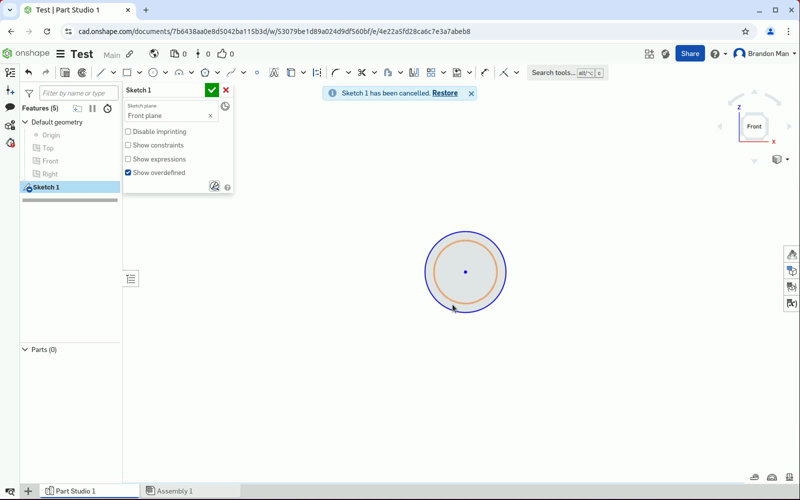
scroll(6)
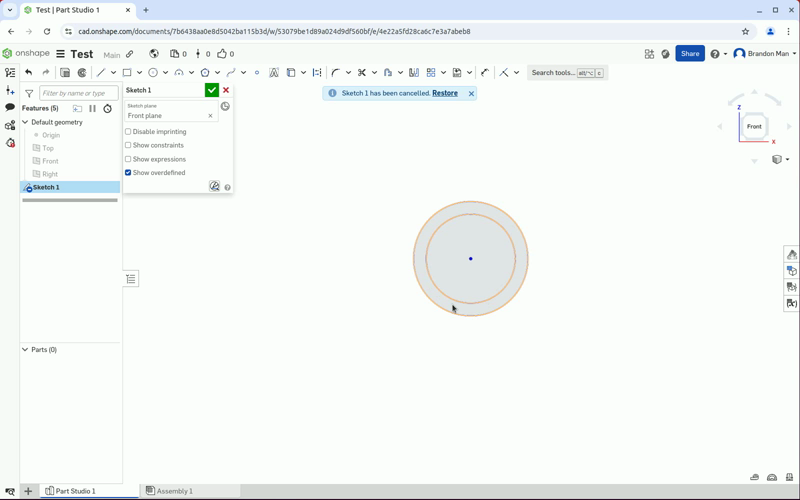
scroll(6)
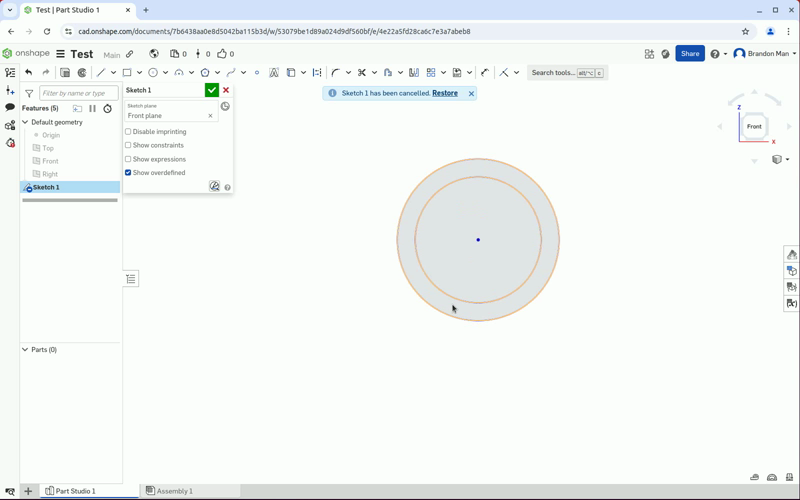
scroll(6)
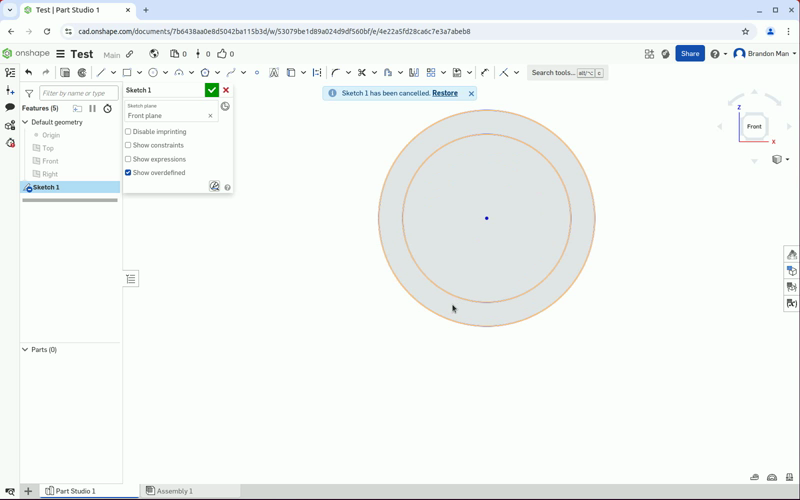
scroll(6)
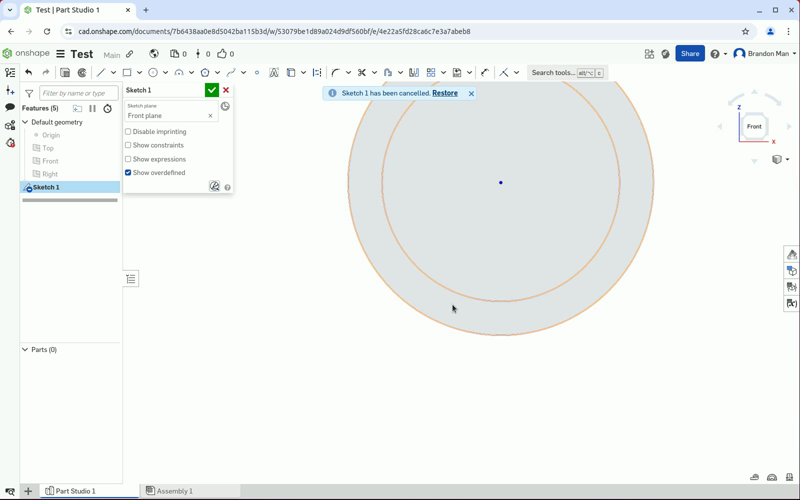
scroll(6)
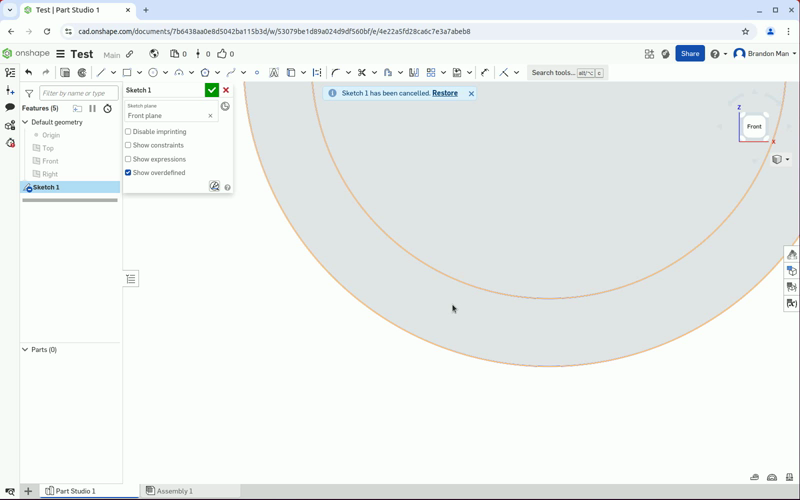
click(452, 304)
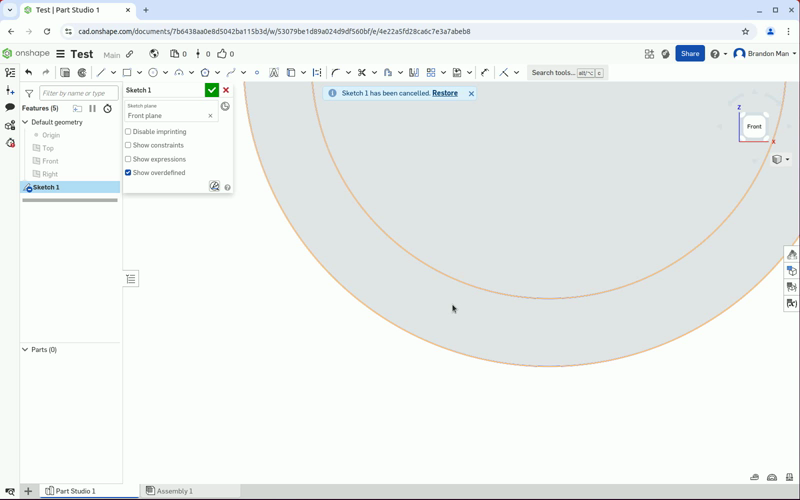
scroll(-6)
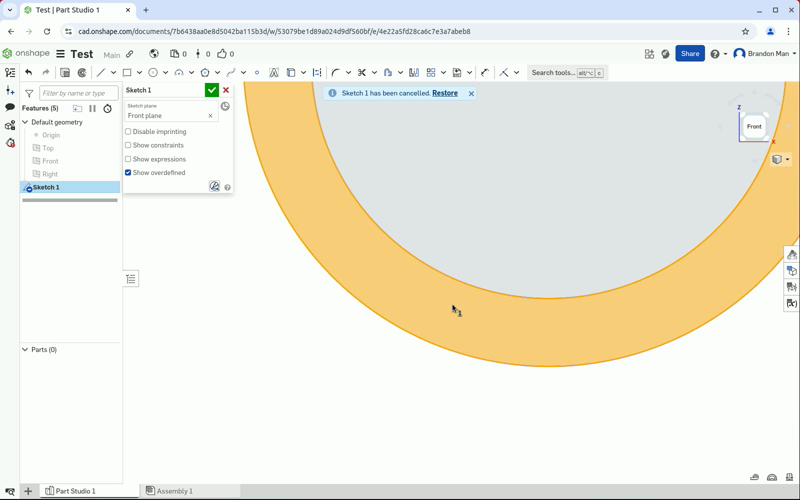
scroll(-6)
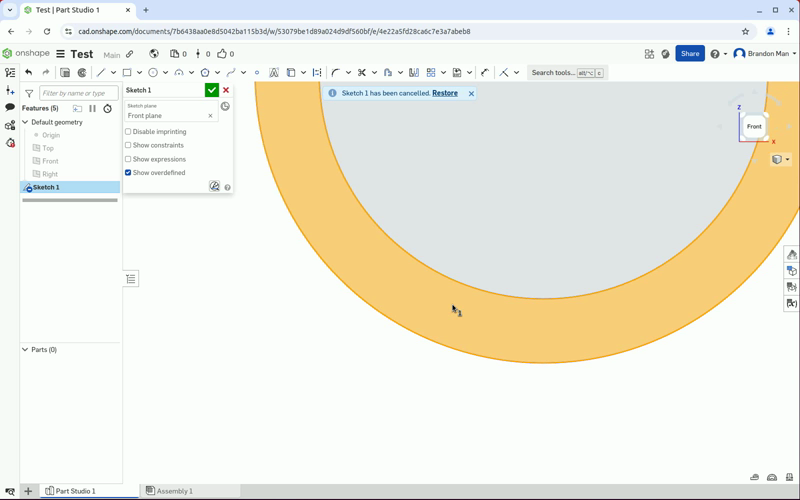
scroll(-6)
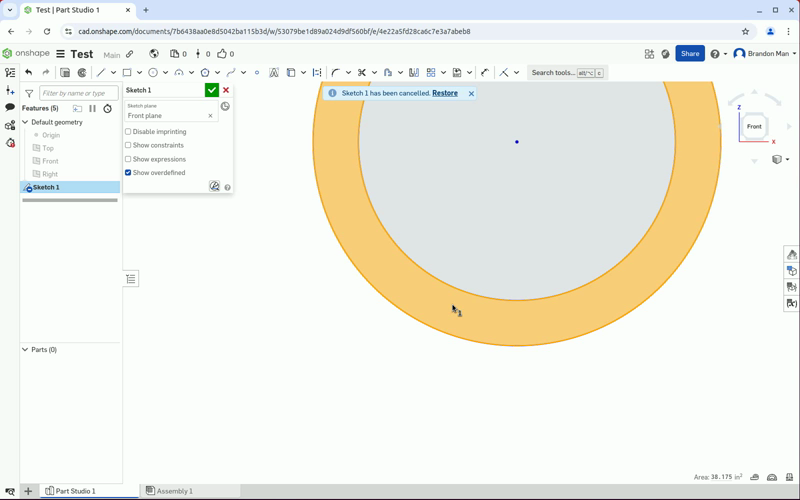
scroll(-6)
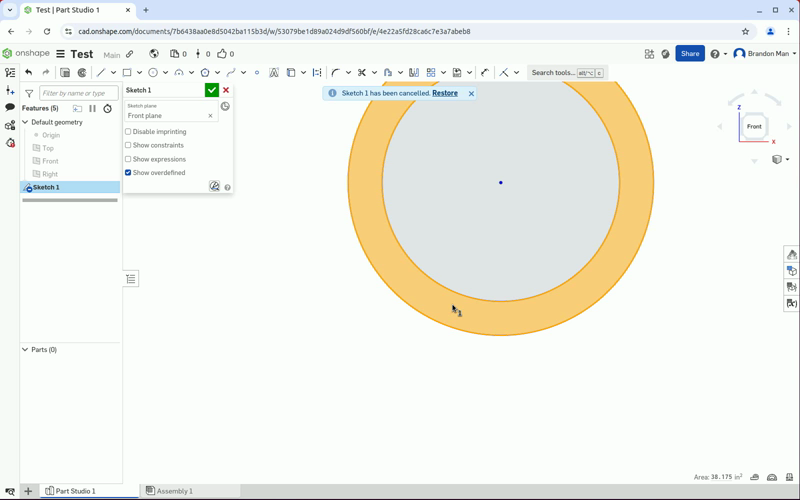
scroll(-6)
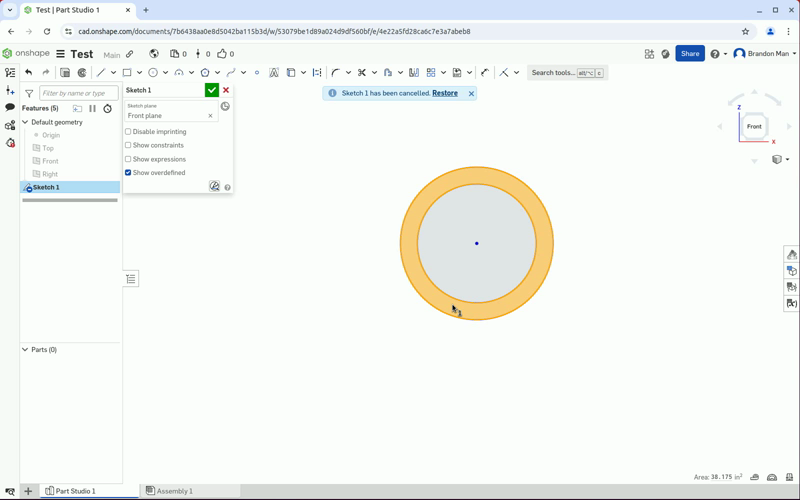
scroll(-6)
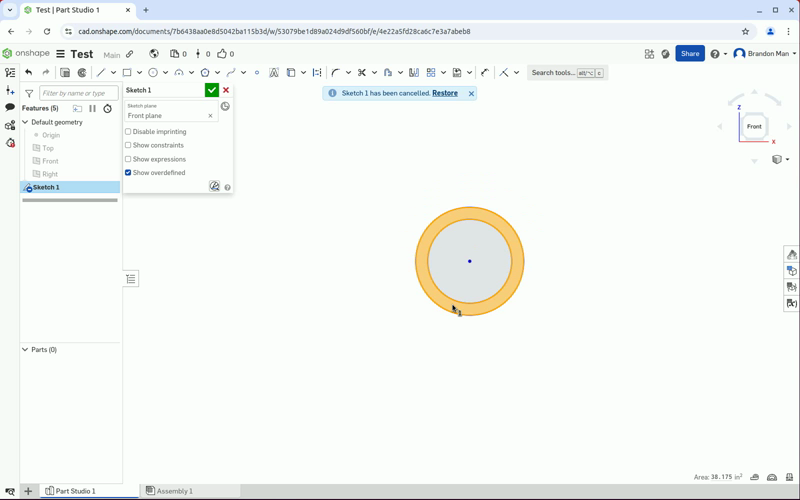
scroll(-6)
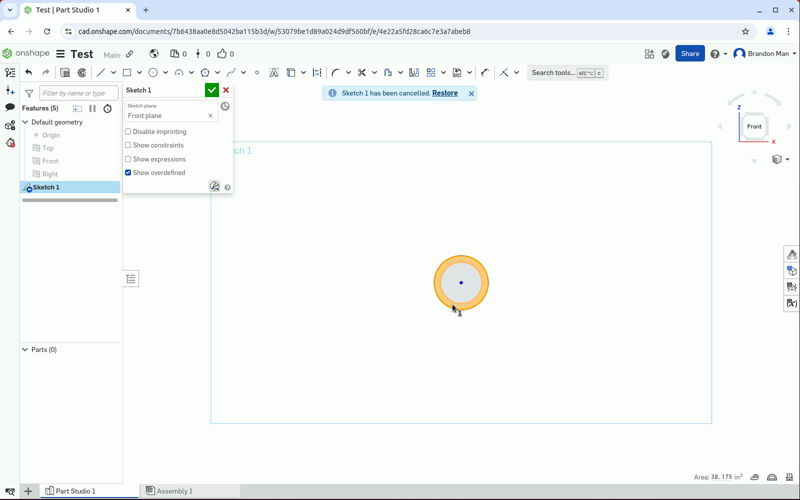
mouse_move(73, 352)
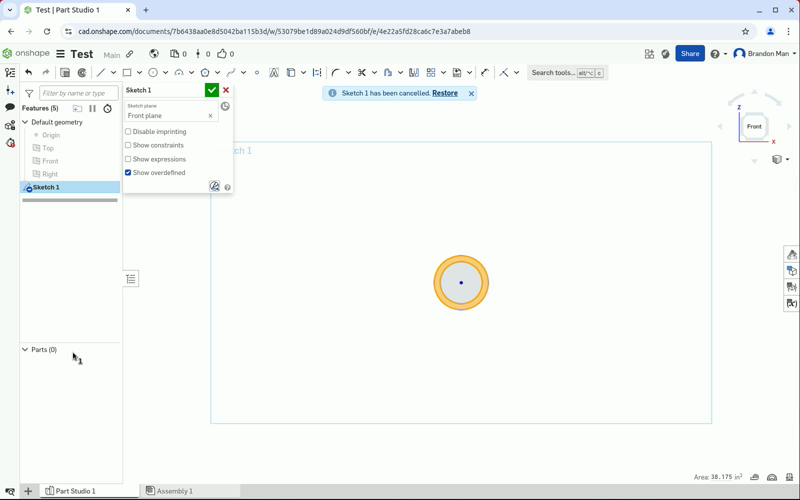
key(shift+y)
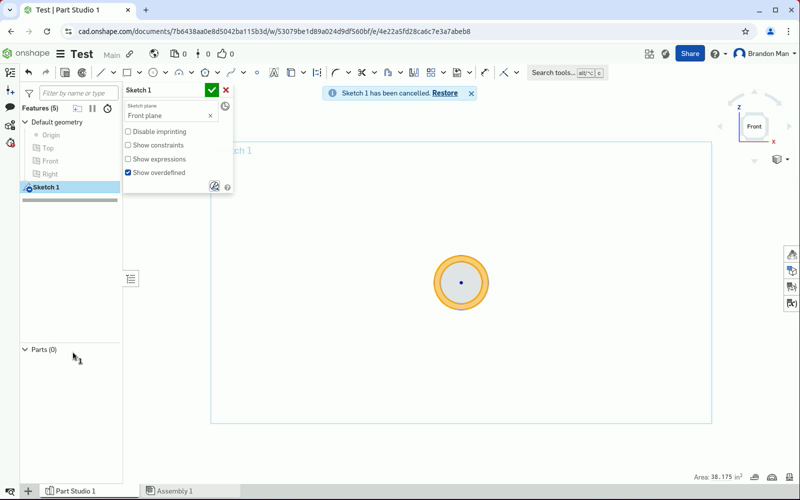
key(shift+e)
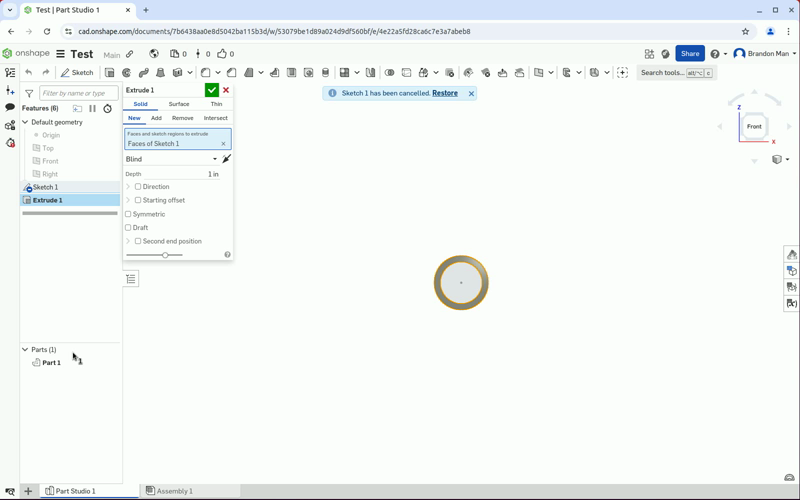
mouse_move(143, 106)
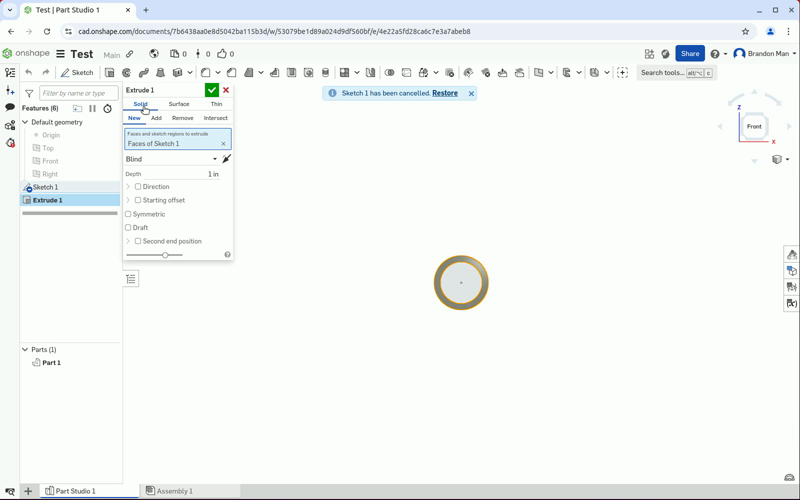
click(143, 106)
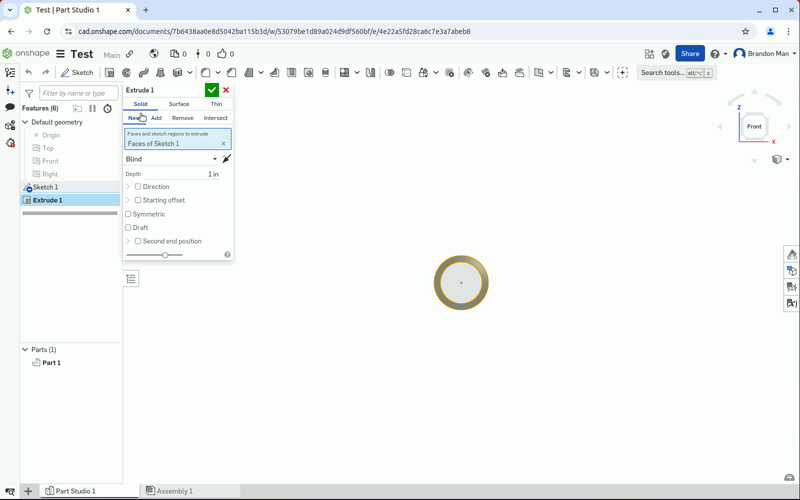
mouse_move(137, 120)
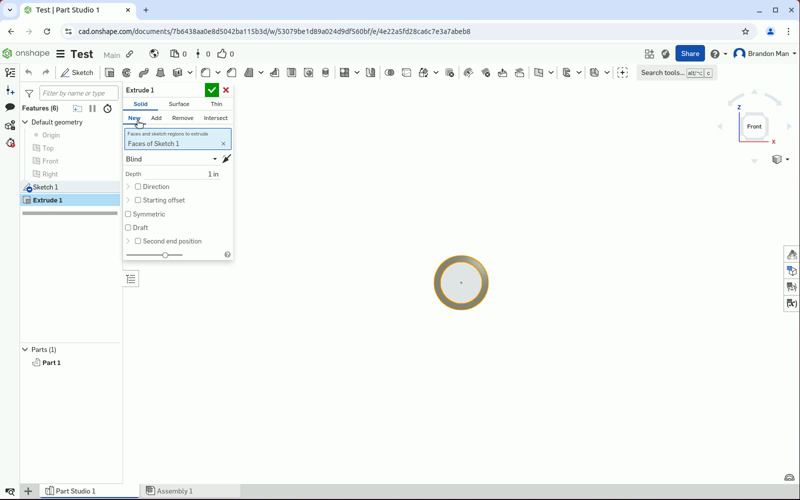
click(137, 120)
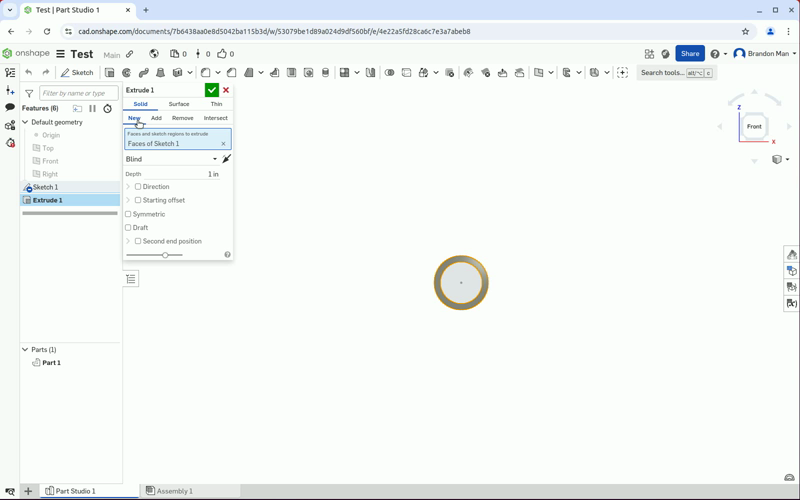
key(tab, 4)
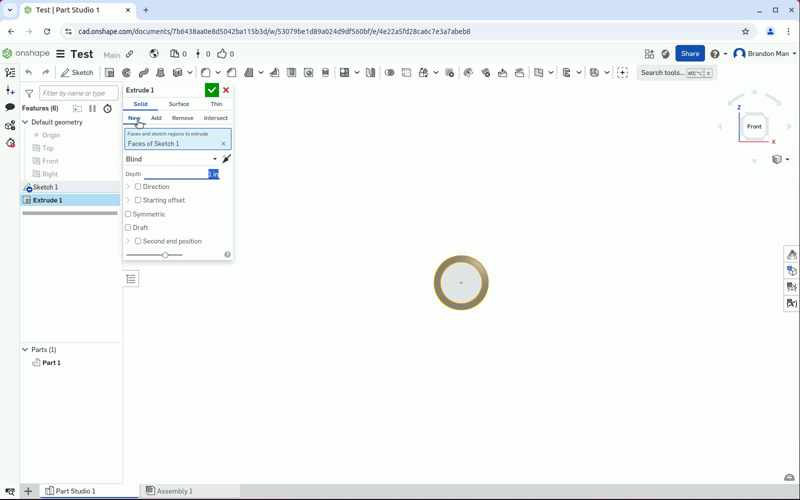
text(0.481)
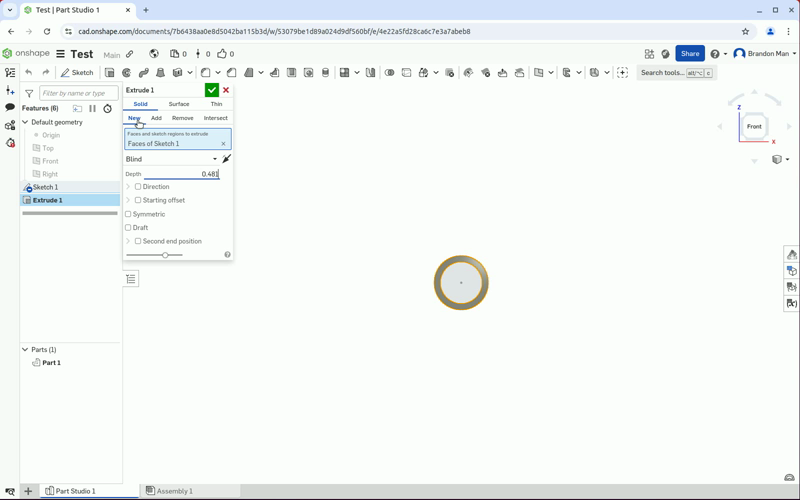
key(enter)
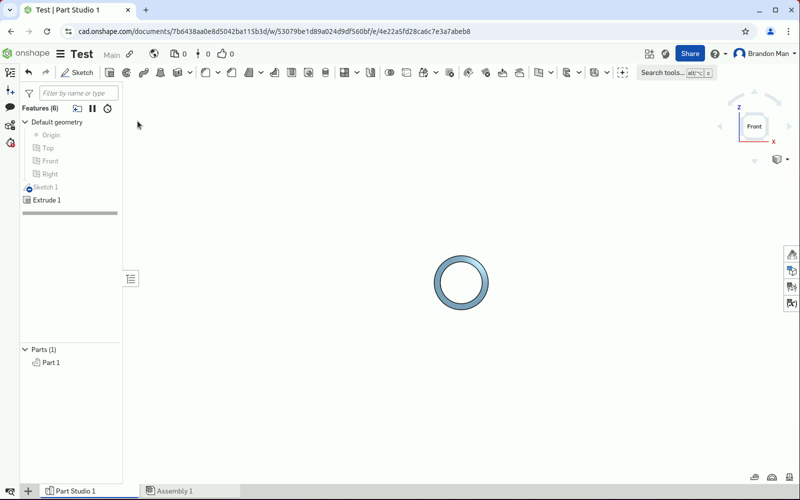
key(shift+h)
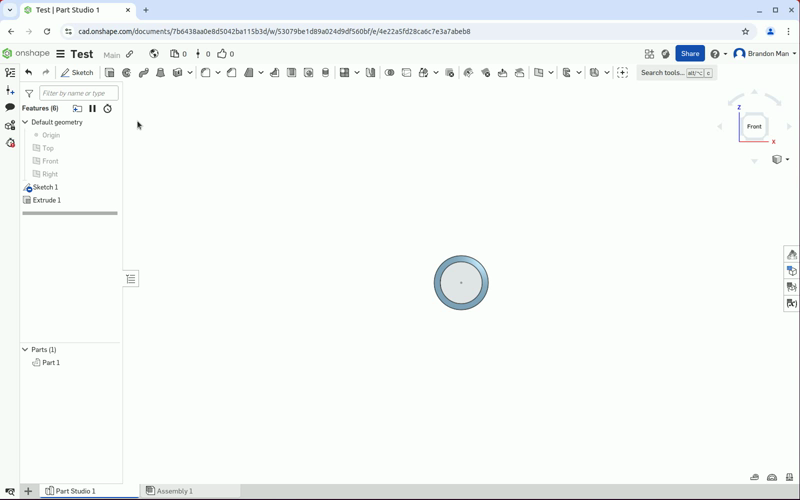
key(shift+h)
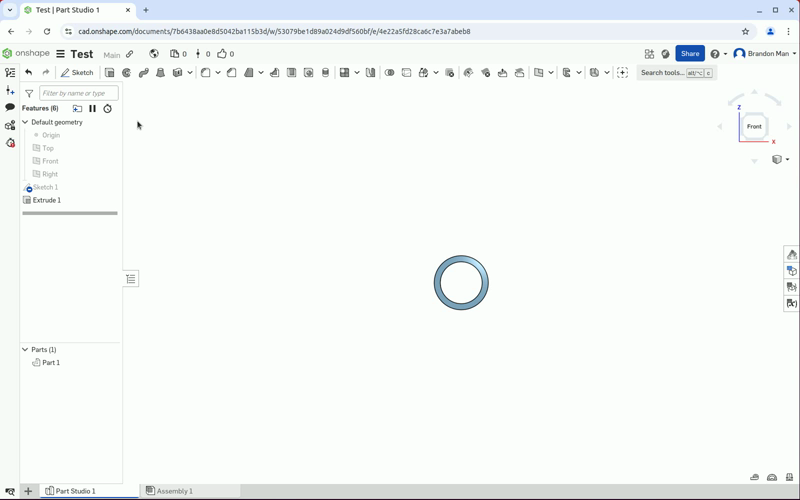
mouse_move(73, 189)
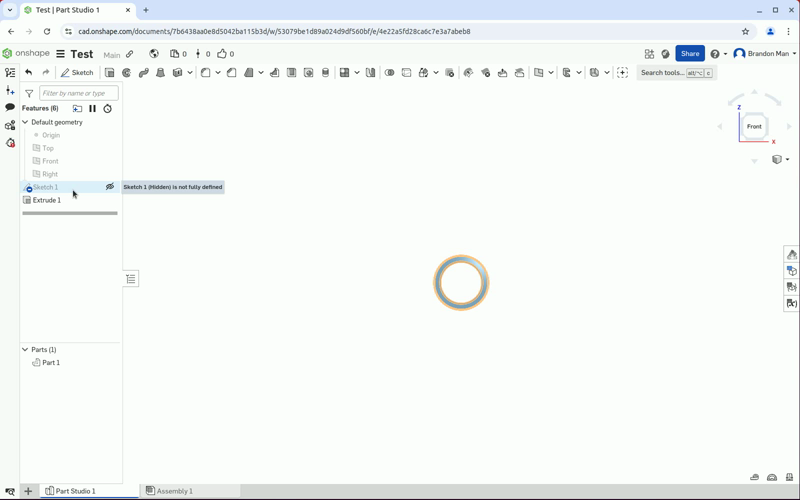
click(73, 189)
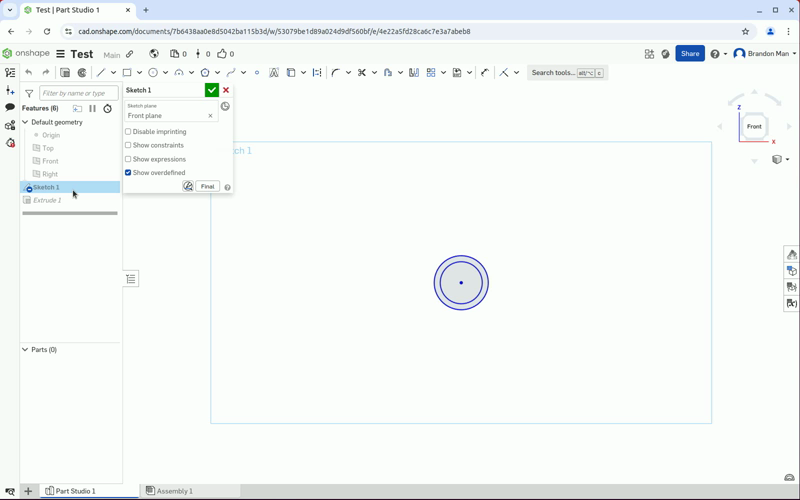
mouse_move(229, 92)
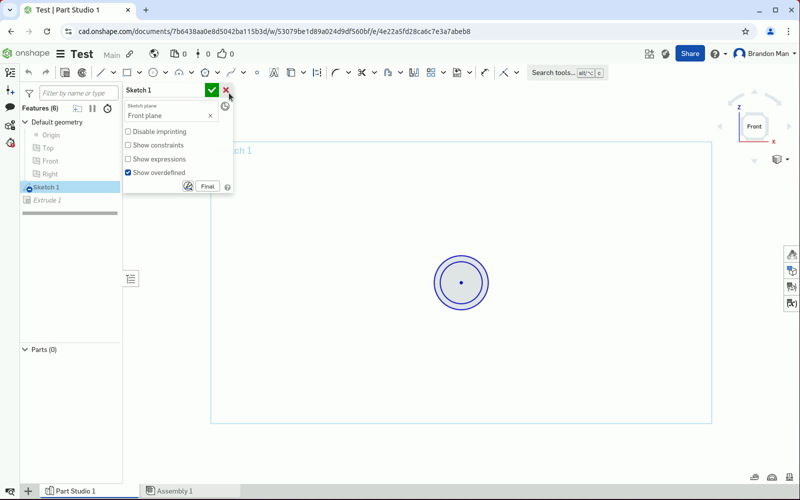
click(229, 92)
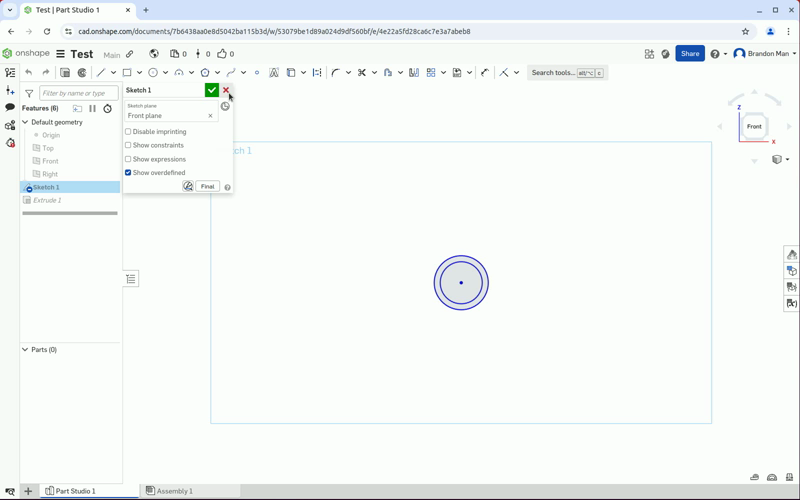
key(shift+s)
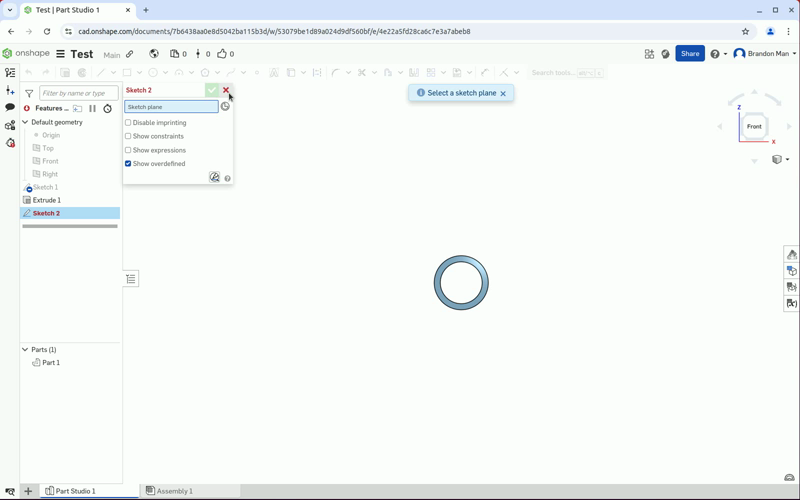
mouse_move(73, 163)
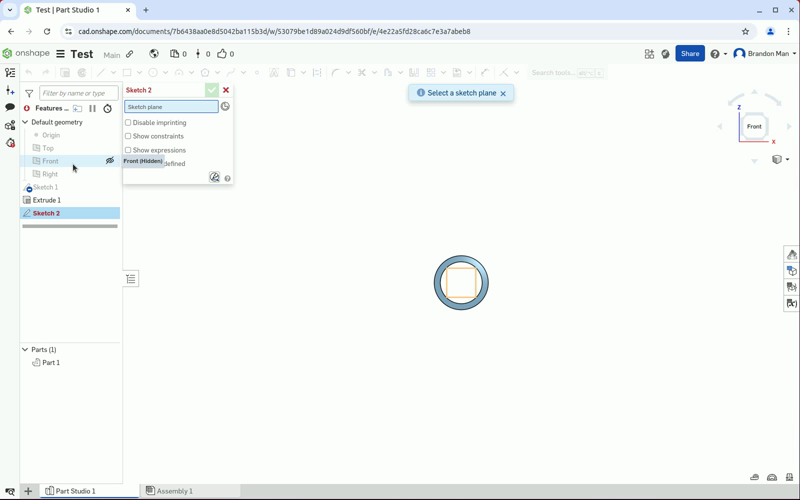
click(73, 163)
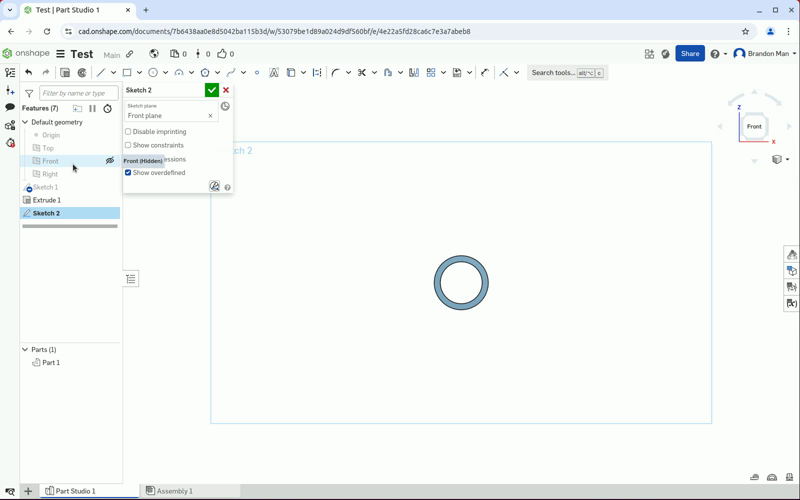
mouse_move(73, 352)
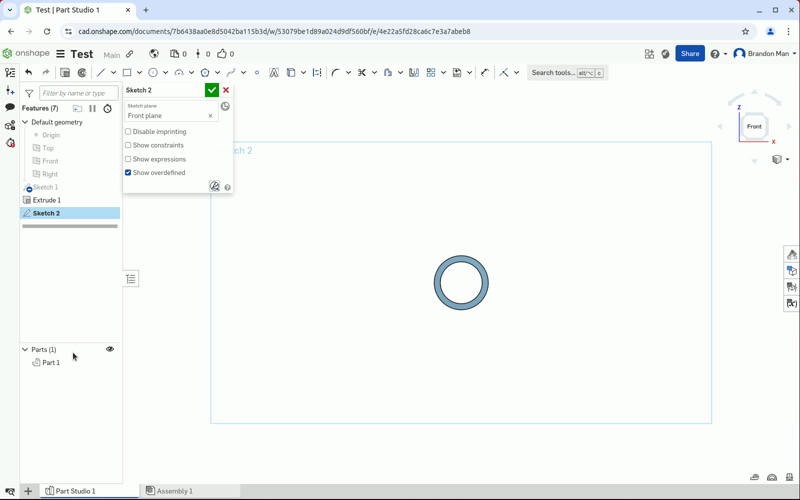
key(y)
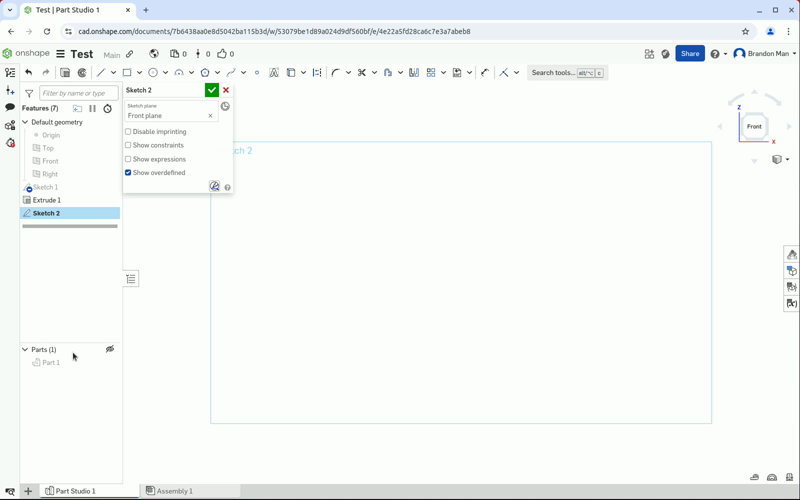
key(c)
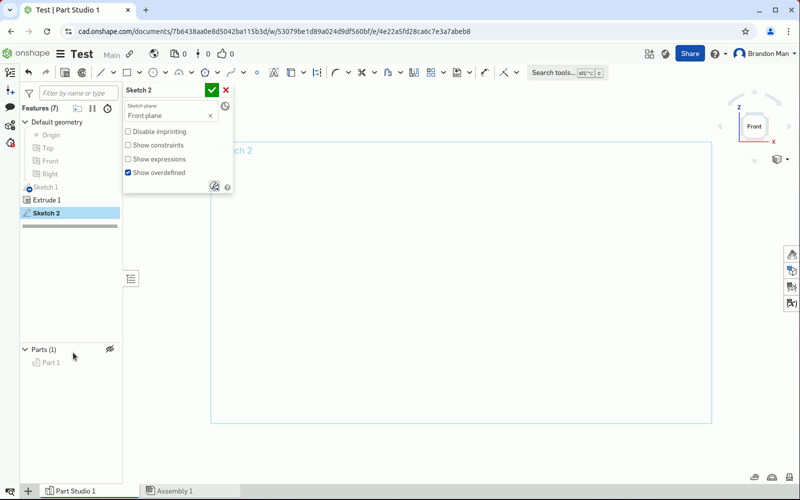
key_down(shift)
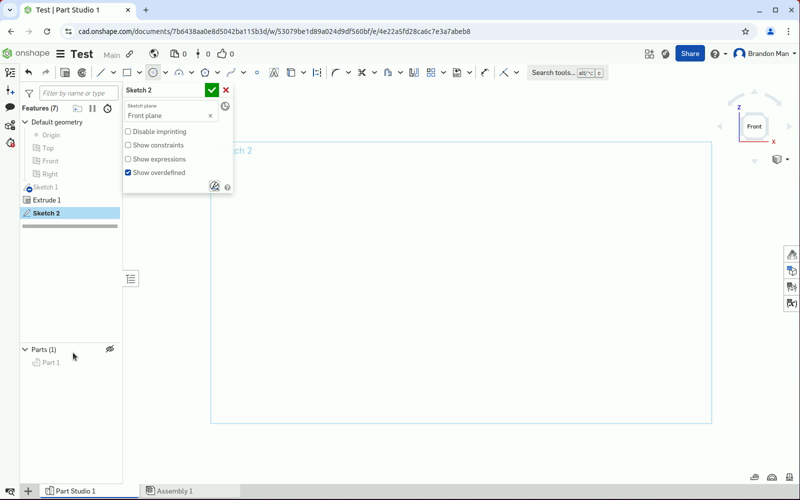
mouse_move(461, 282)
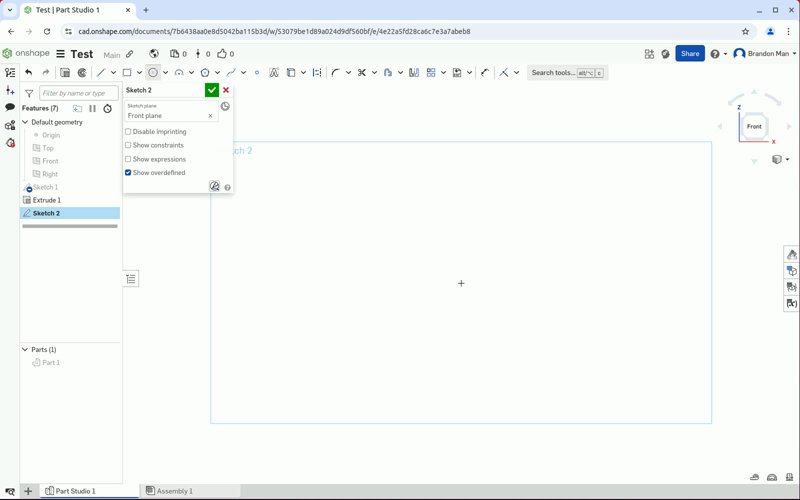
click(461, 282)
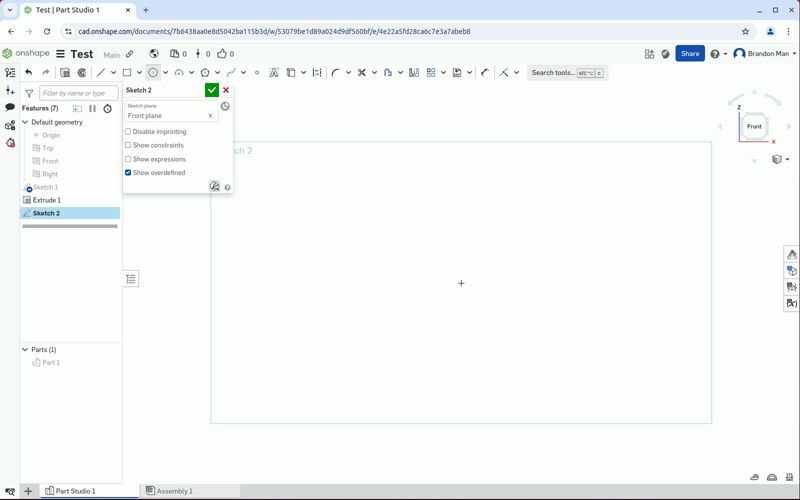
key_up(shift)
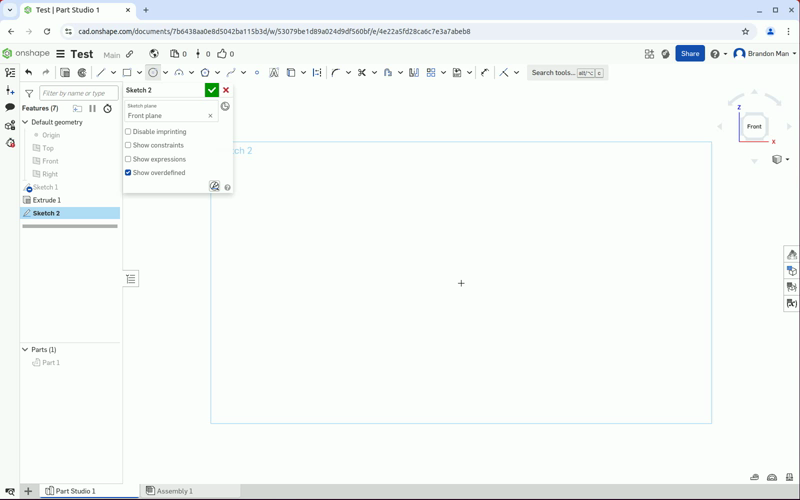
mouse_move(482, 282)
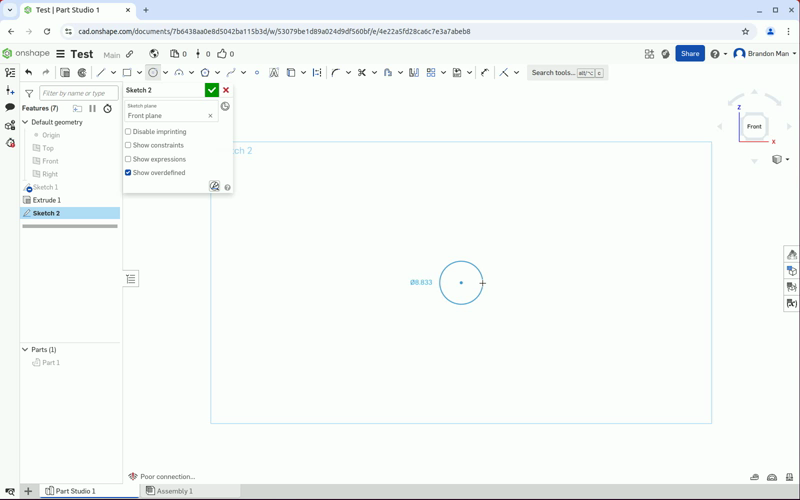
click(482, 282)
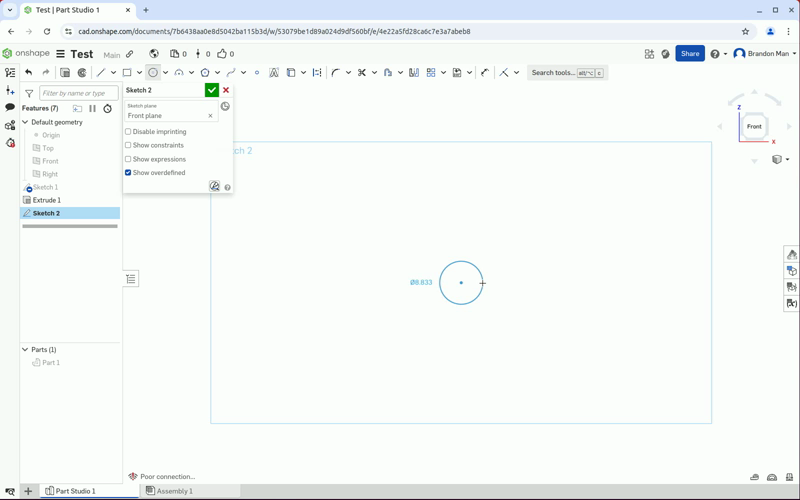
key(esc)
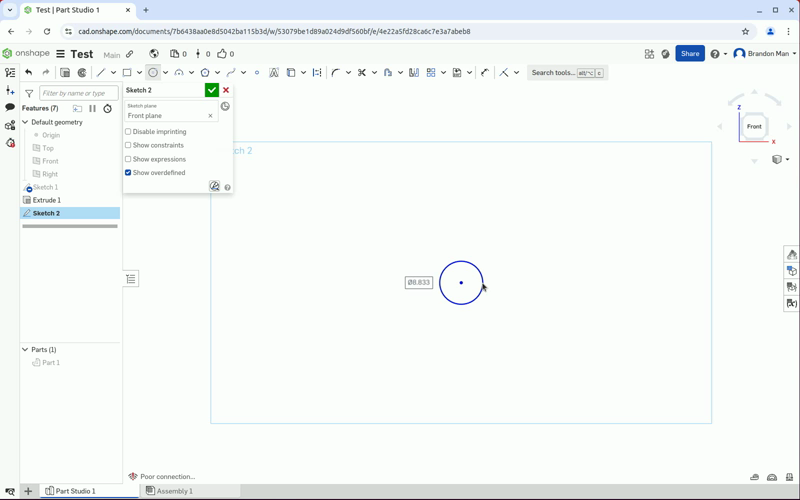
key(c)
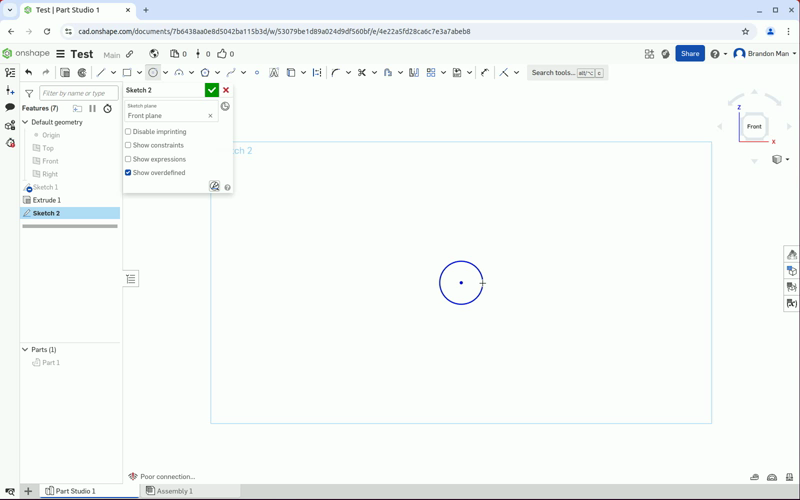
key_down(shift)
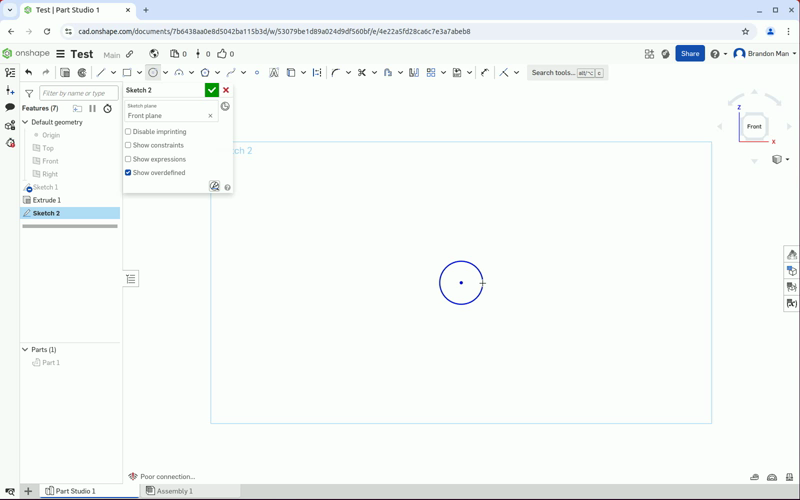
mouse_move(461, 282)
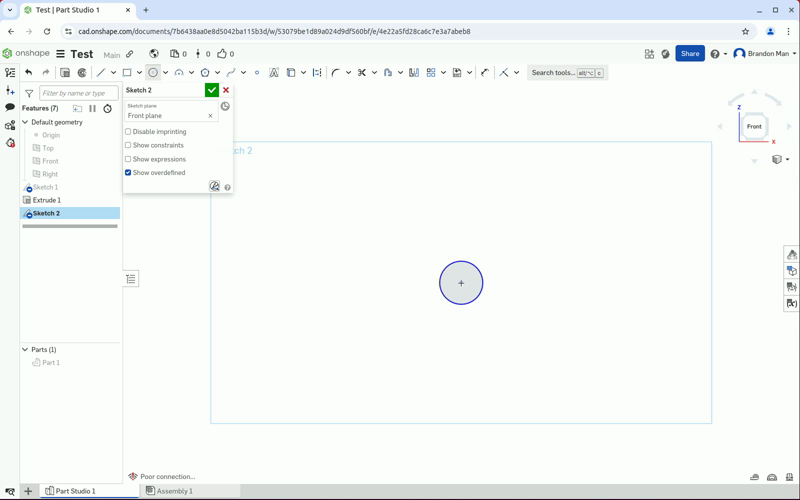
click(461, 282)
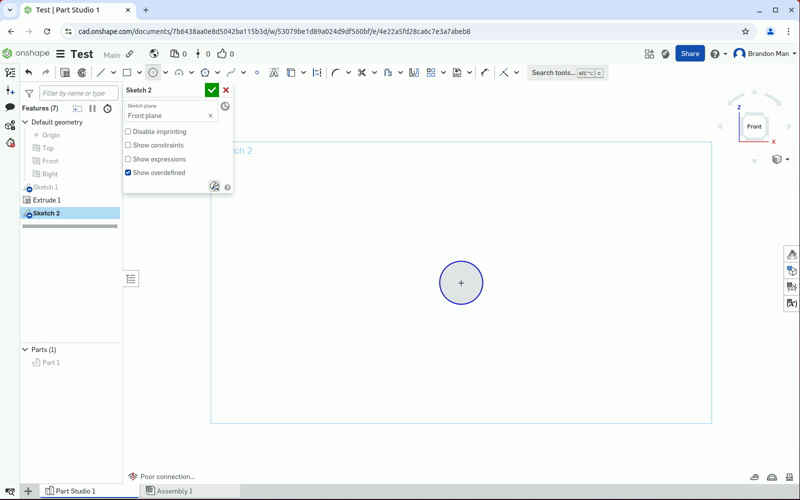
key_up(shift)
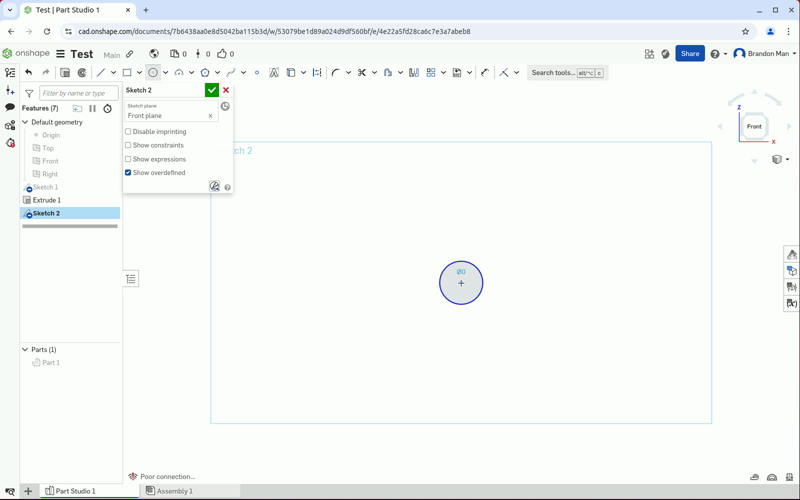
mouse_move(479, 282)
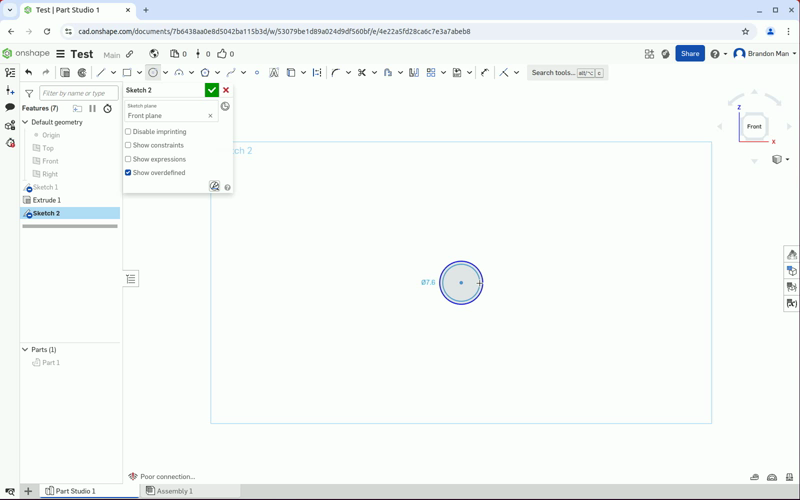
scroll(6)
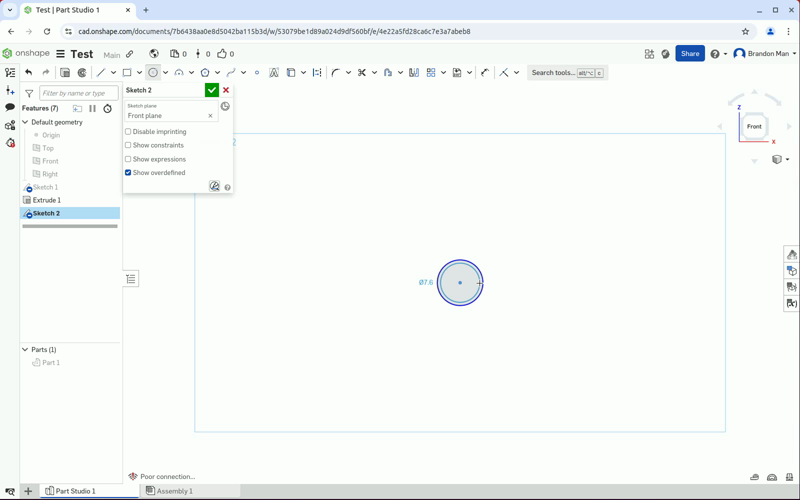
scroll(6)
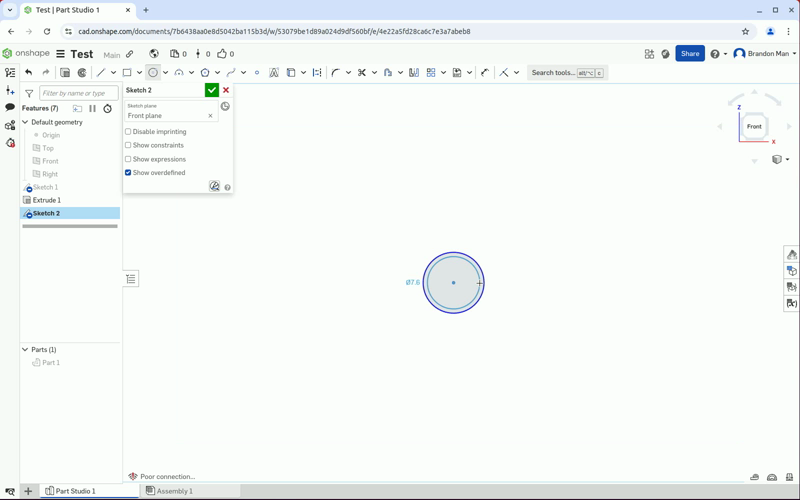
scroll(6)
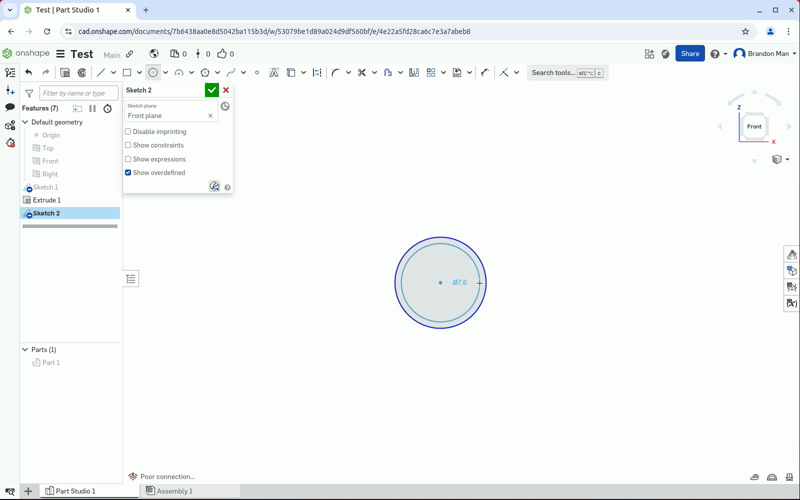
scroll(6)
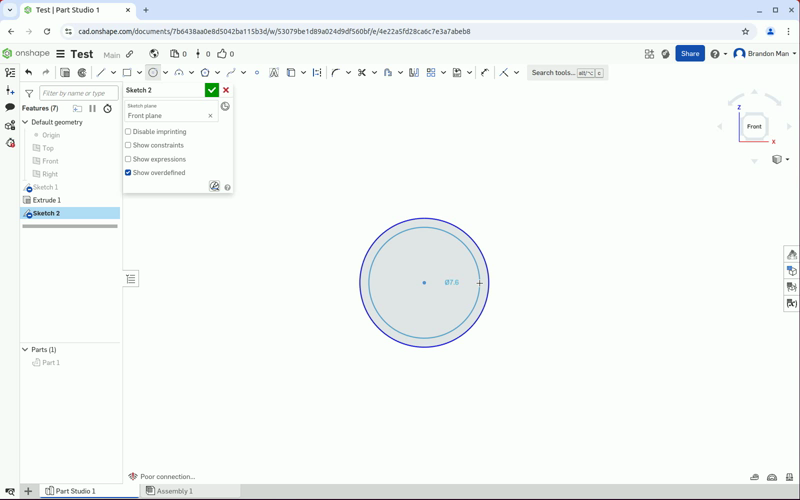
scroll(6)
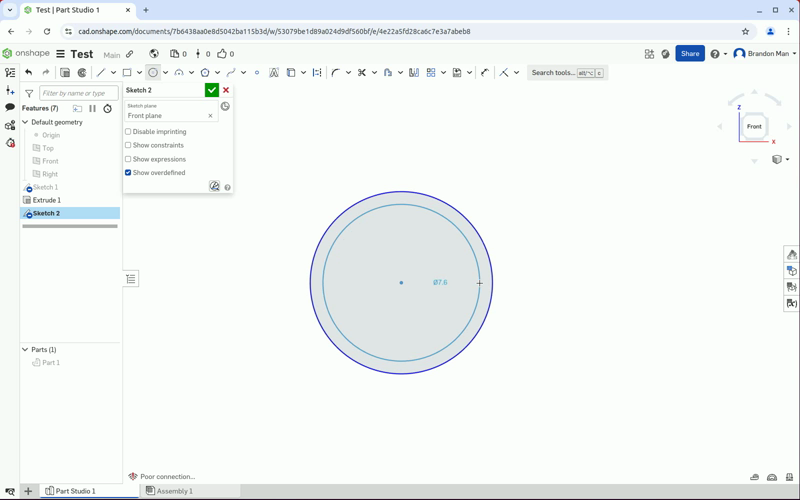
scroll(6)
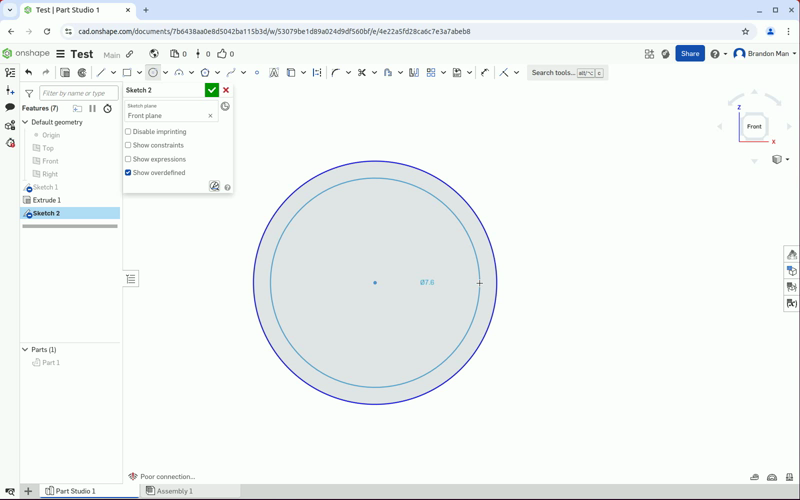
scroll(6)
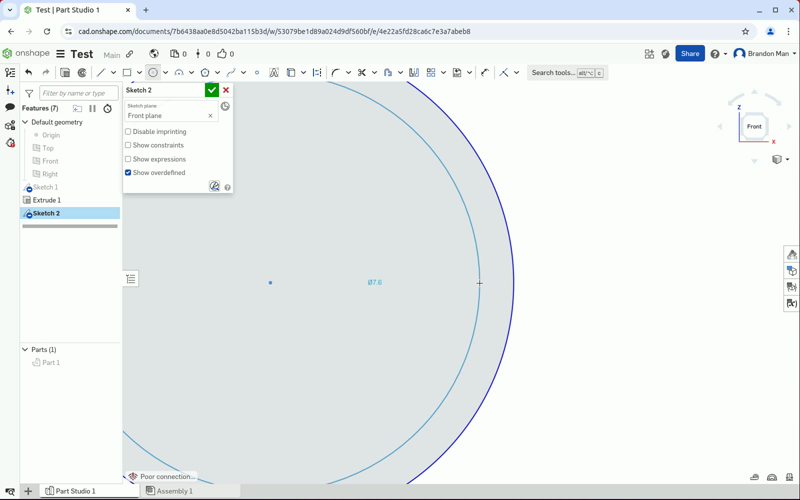
click(479, 282)
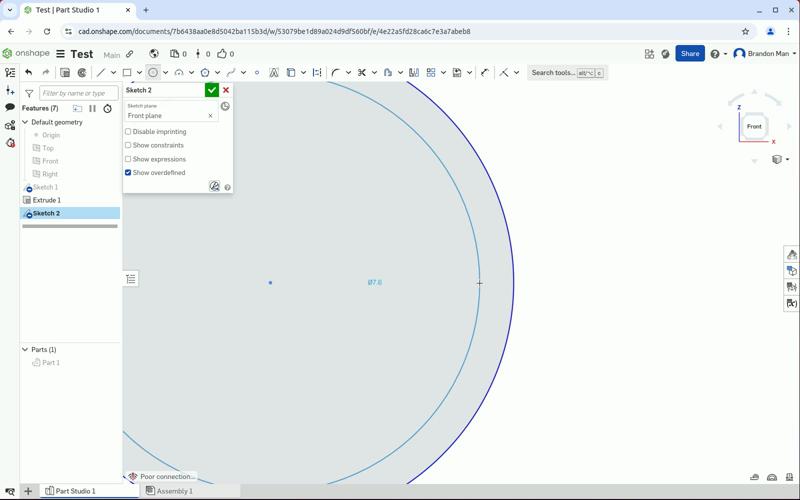
scroll(-6)
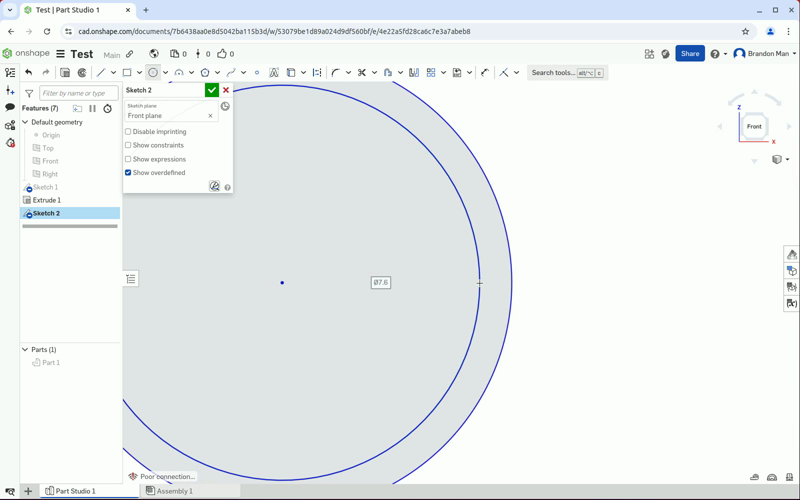
scroll(-6)
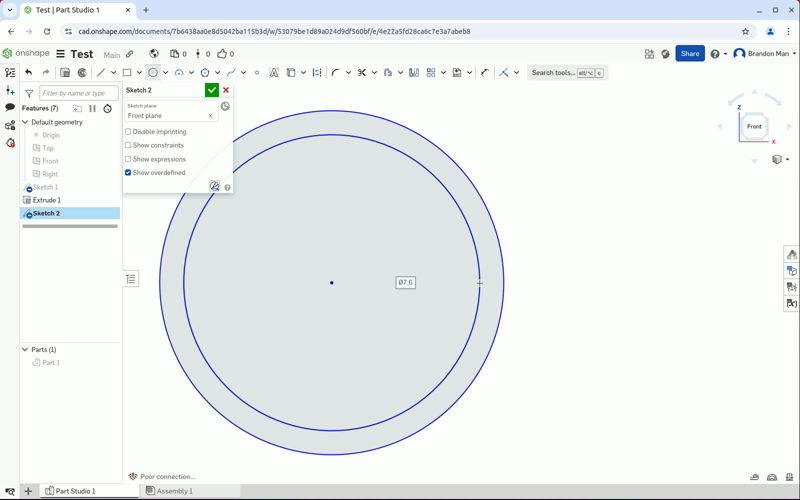
scroll(-6)
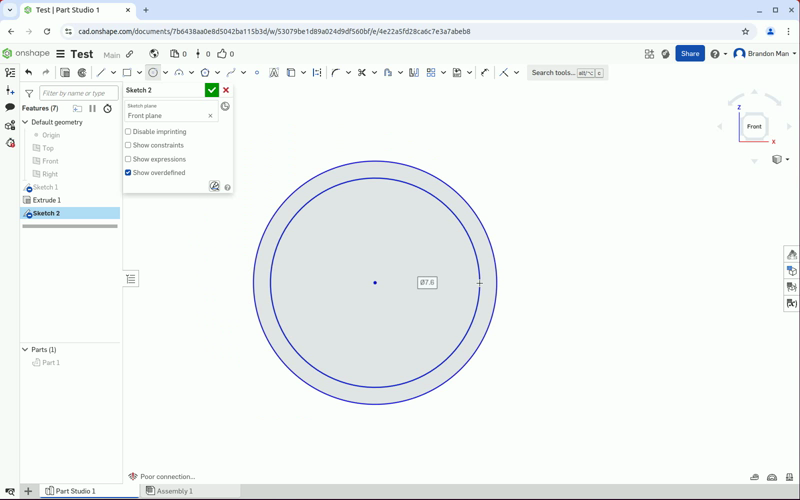
scroll(-6)
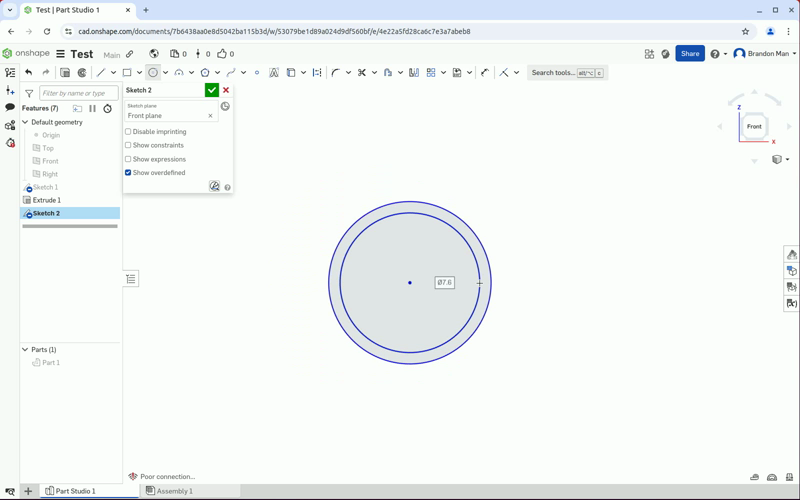
scroll(-6)
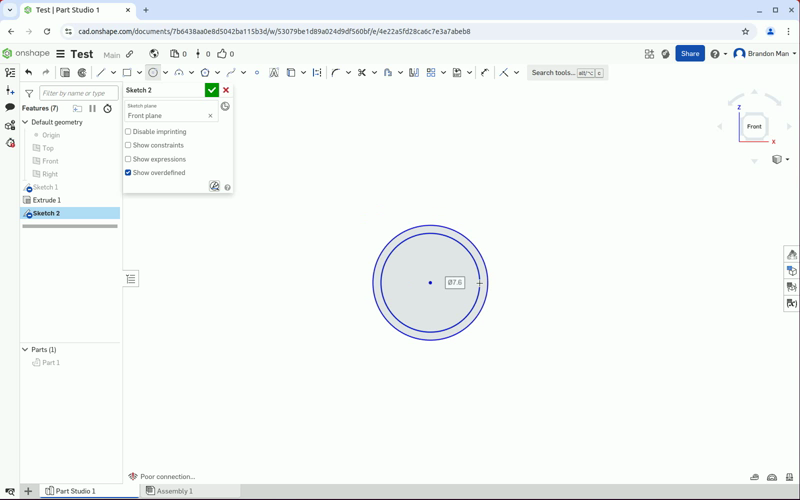
scroll(-6)
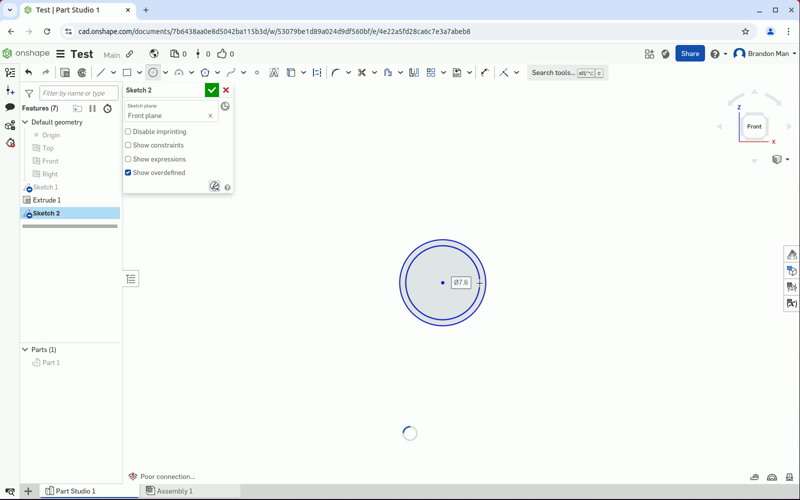
scroll(-6)
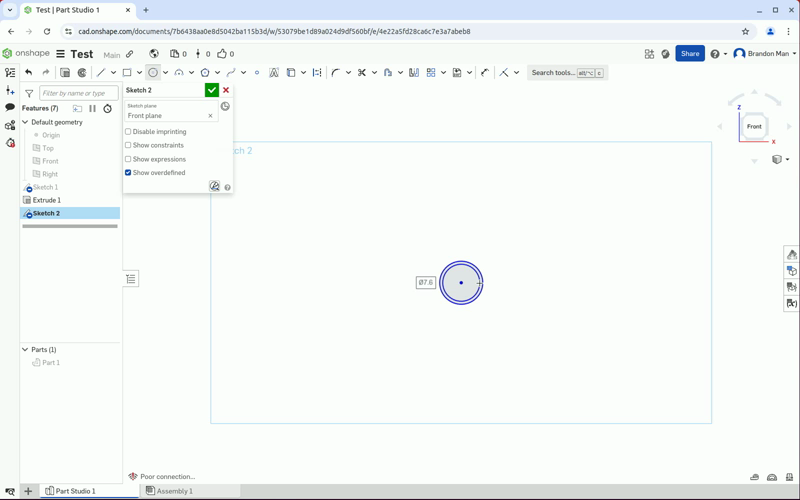
key(esc)
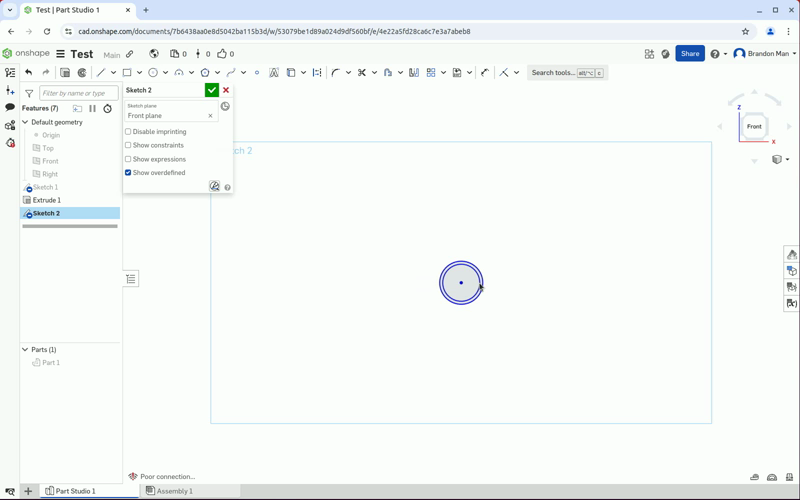
mouse_move(444, 270)
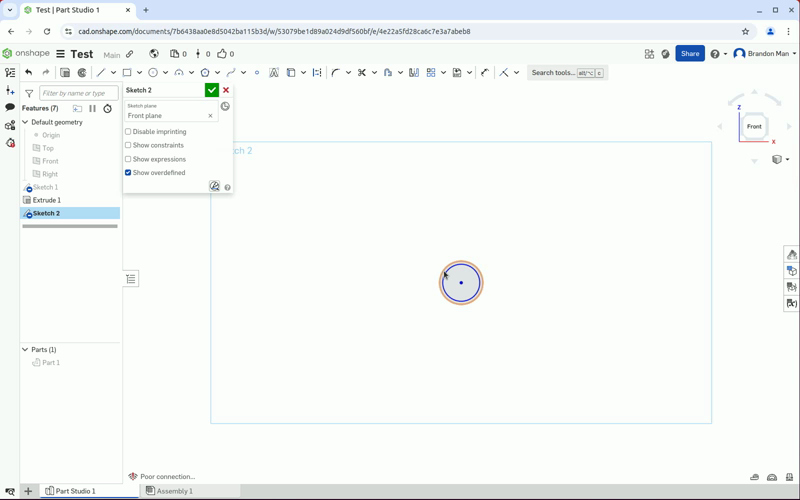
scroll(6)
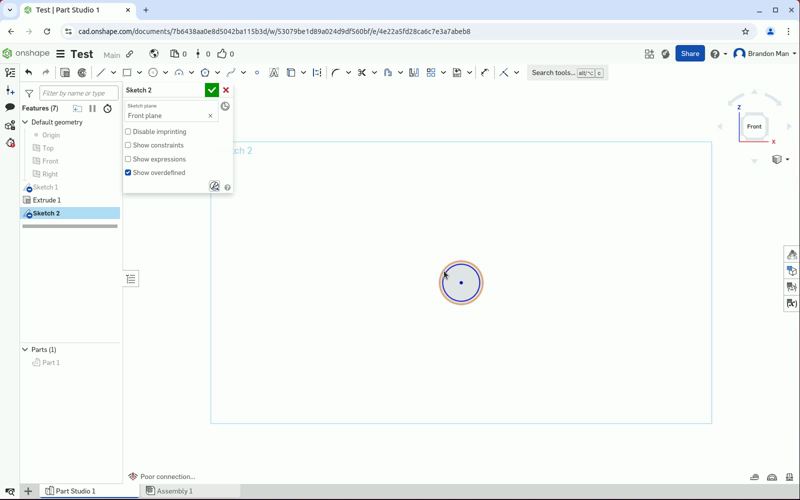
scroll(6)
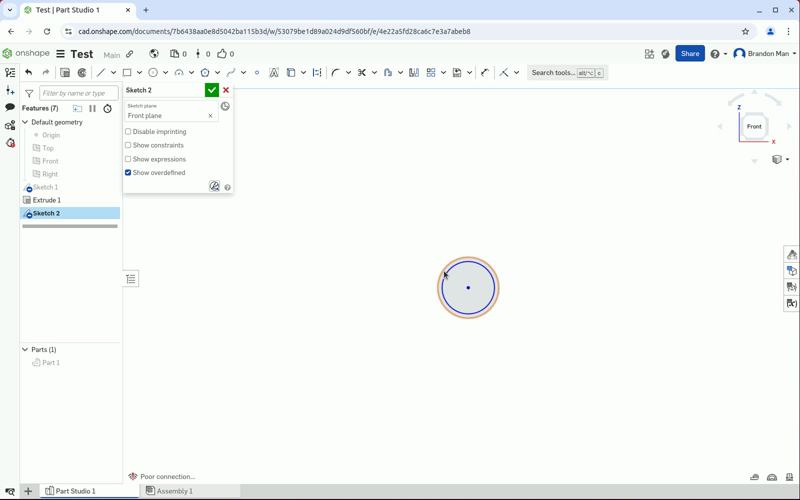
scroll(6)
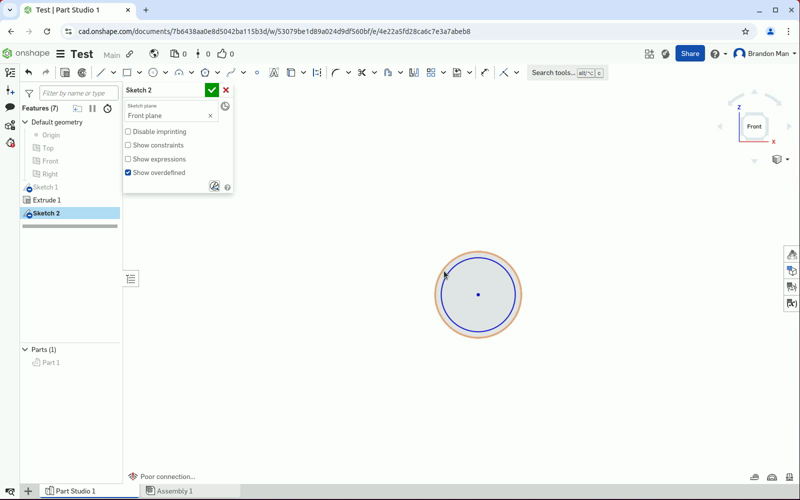
scroll(6)
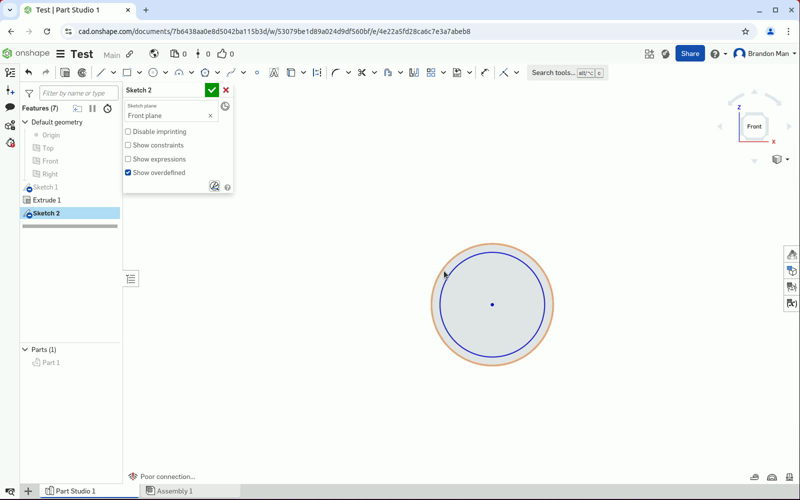
scroll(6)
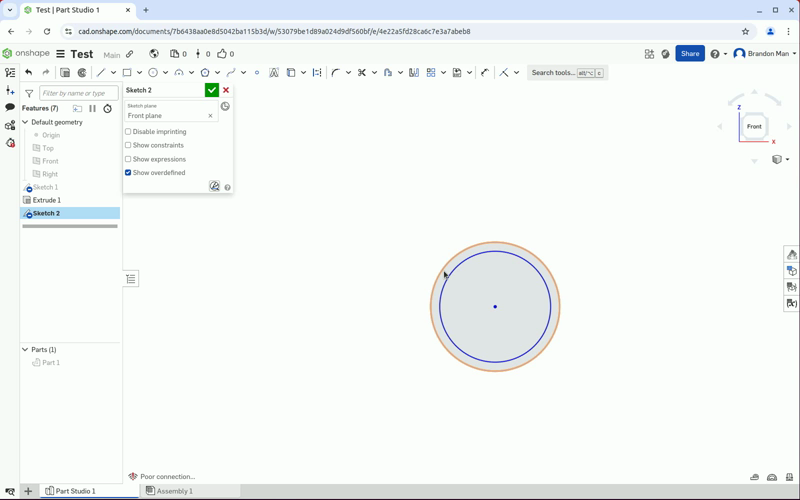
scroll(6)
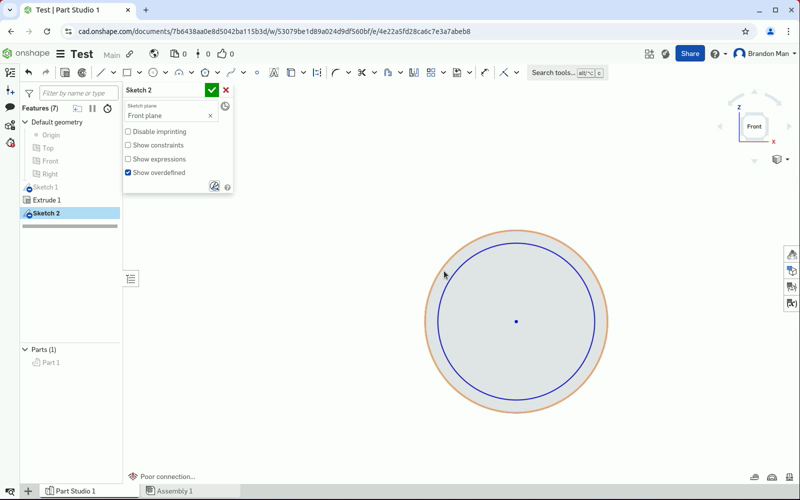
scroll(6)
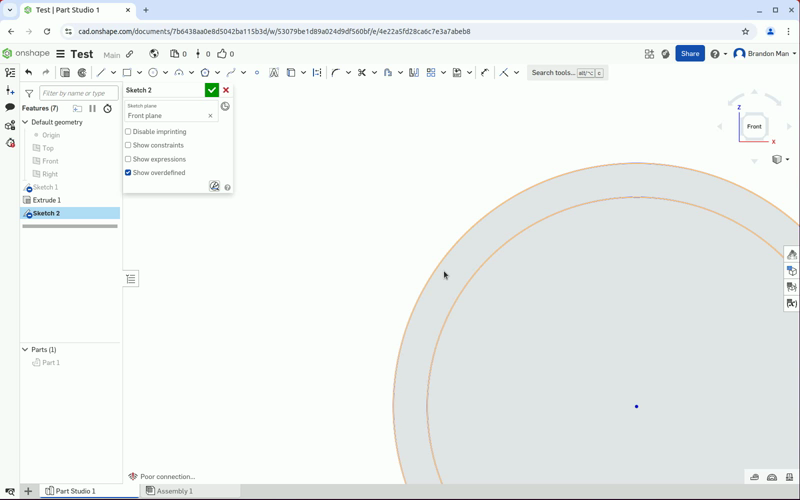
click(444, 270)
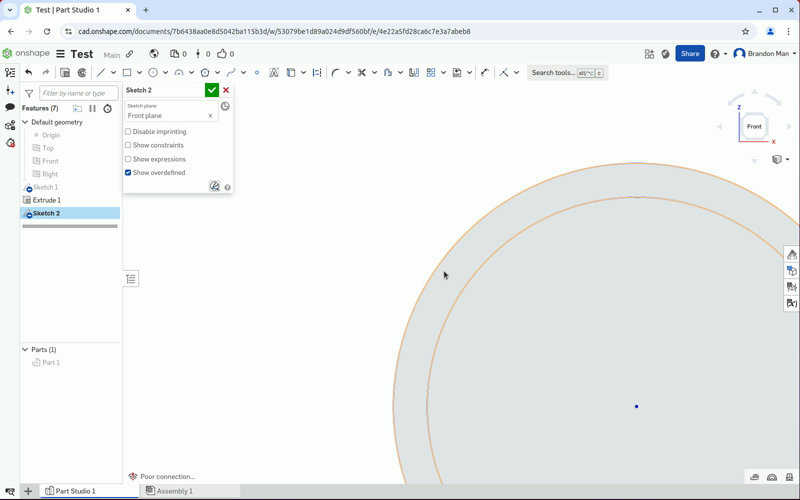
scroll(-6)
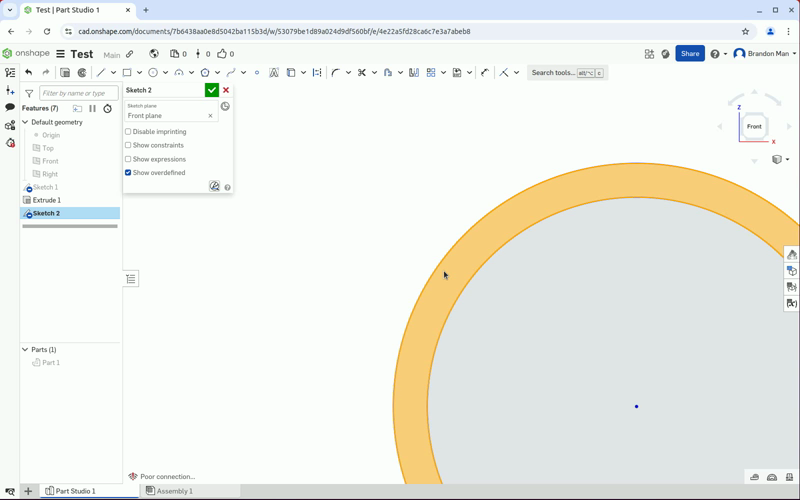
scroll(-6)
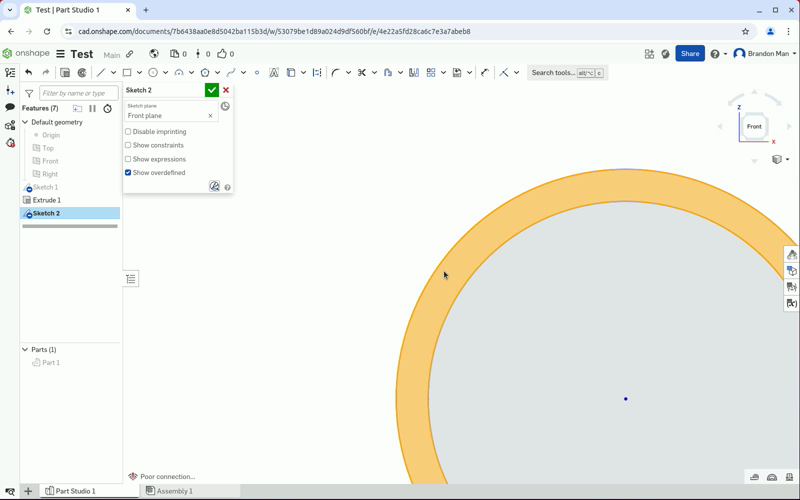
scroll(-6)
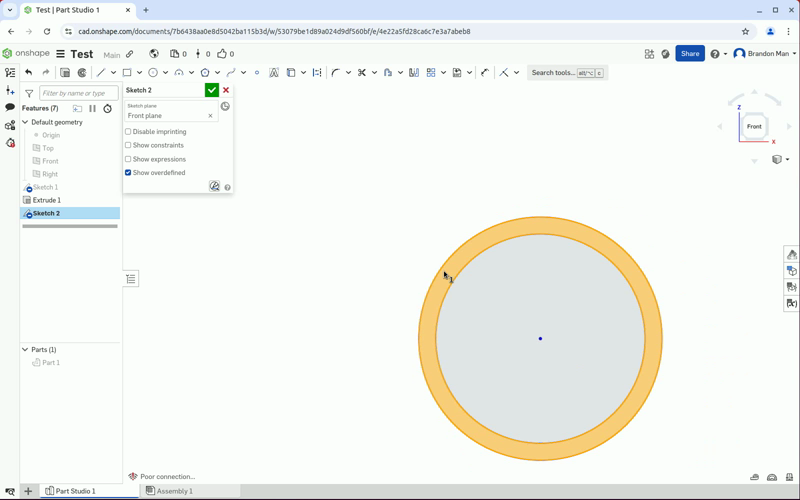
scroll(-6)
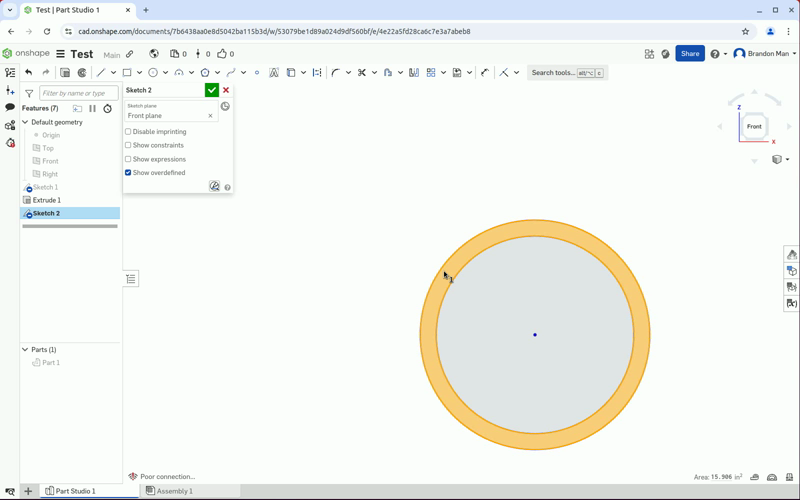
scroll(-6)
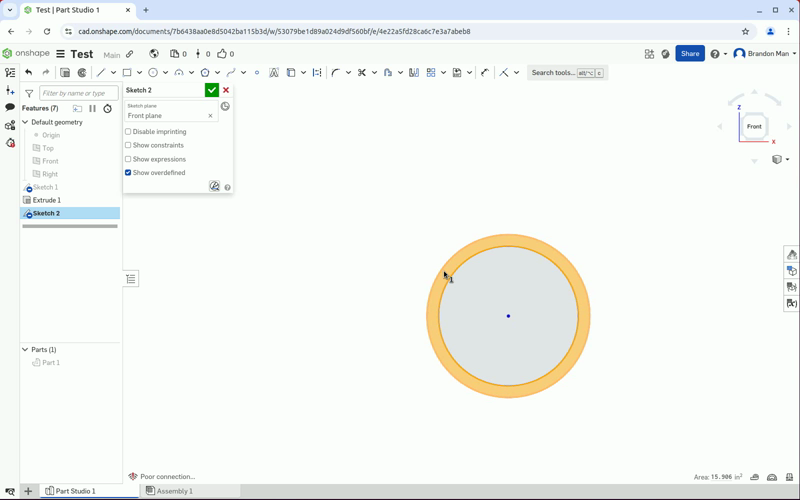
scroll(-6)
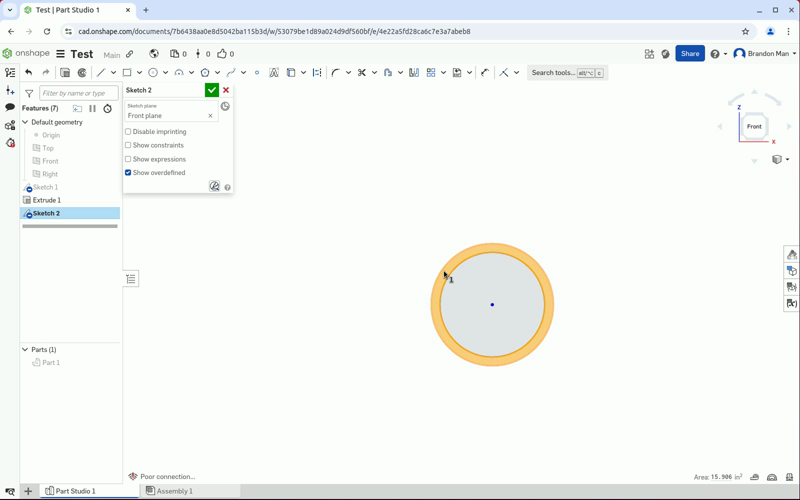
scroll(-6)
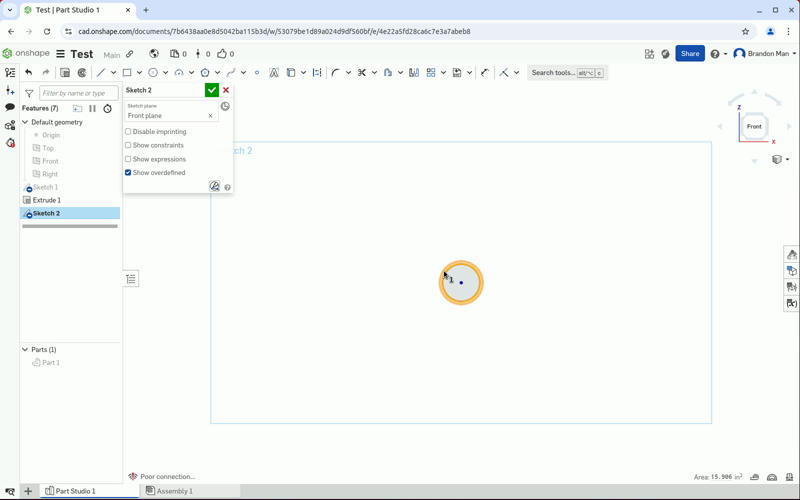
mouse_move(73, 352)
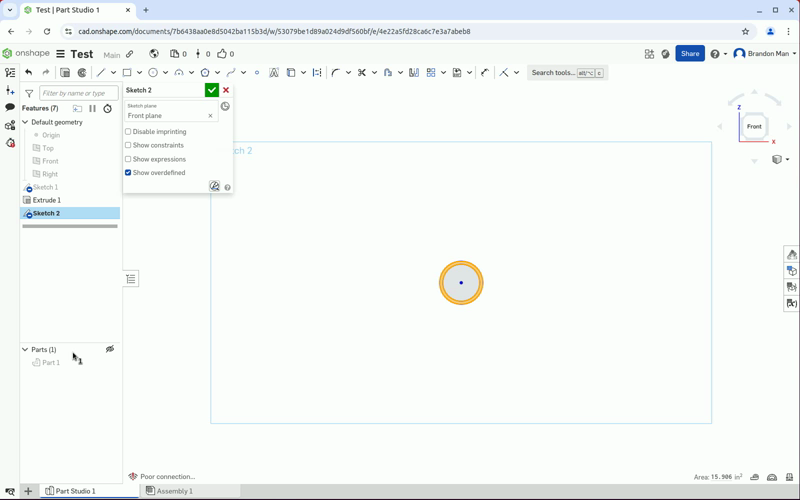
key(shift+y)
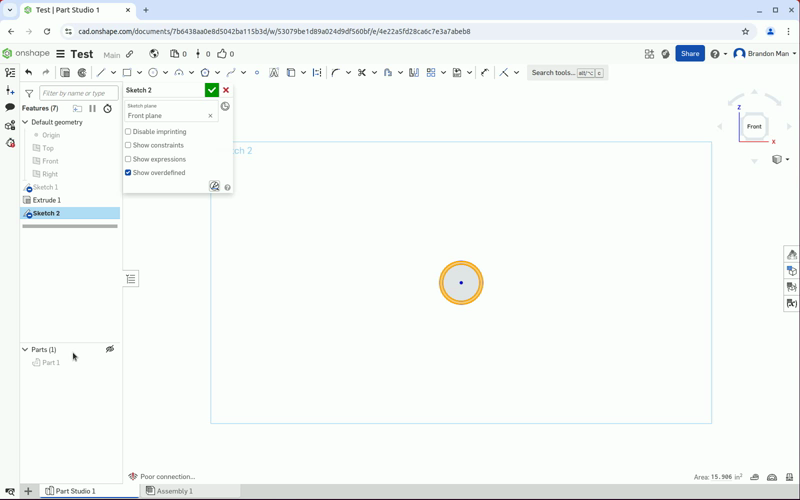
key(shift+e)
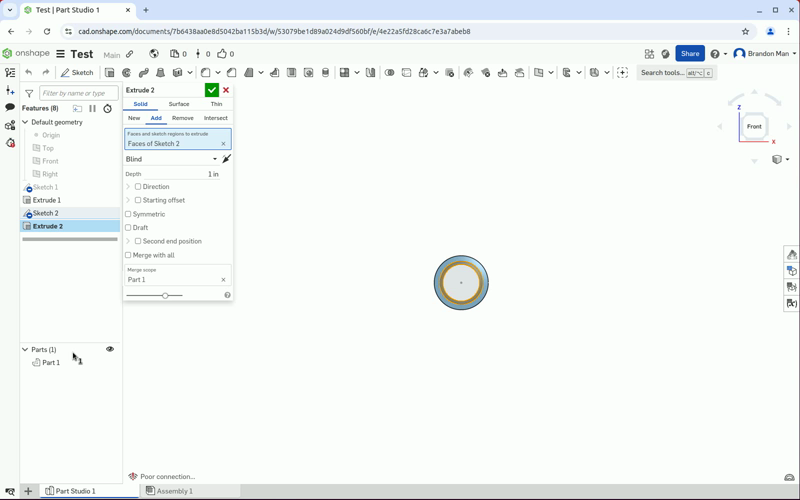
mouse_move(143, 106)
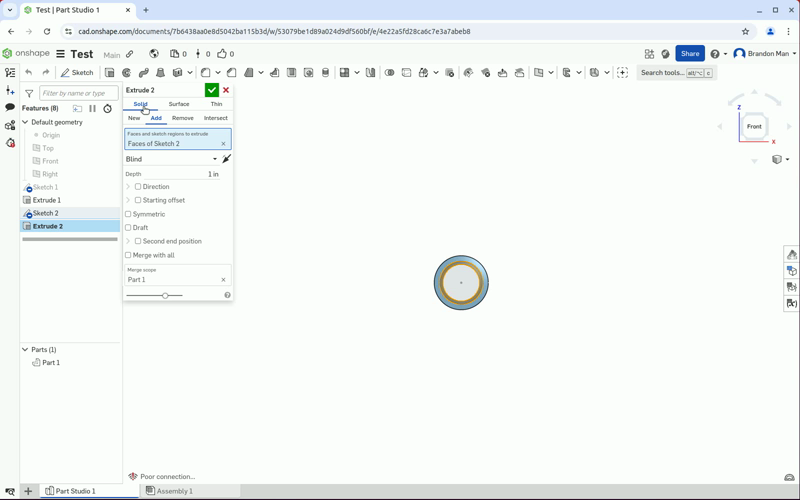
click(143, 106)
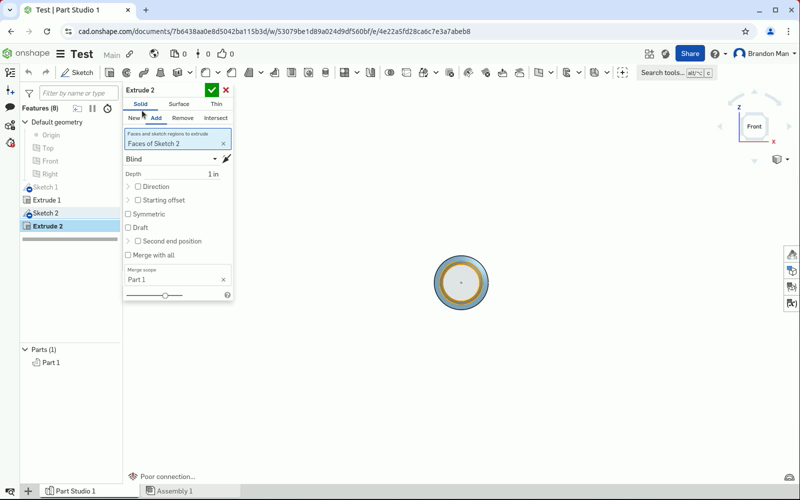
mouse_move(137, 120)
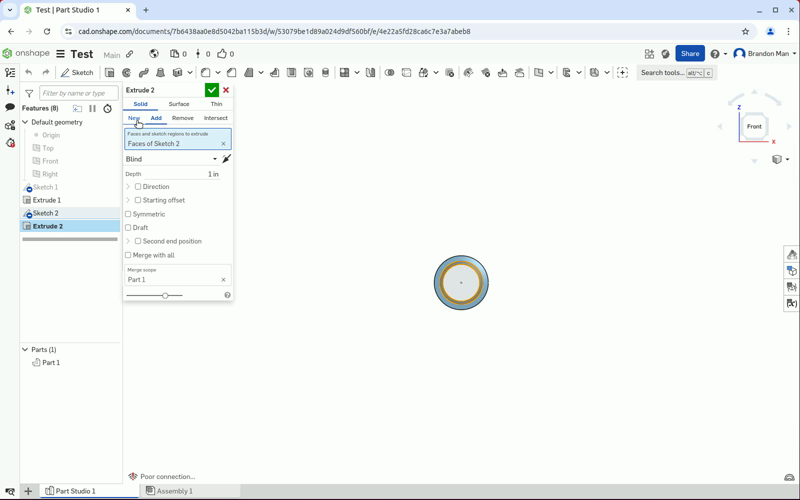
click(137, 120)
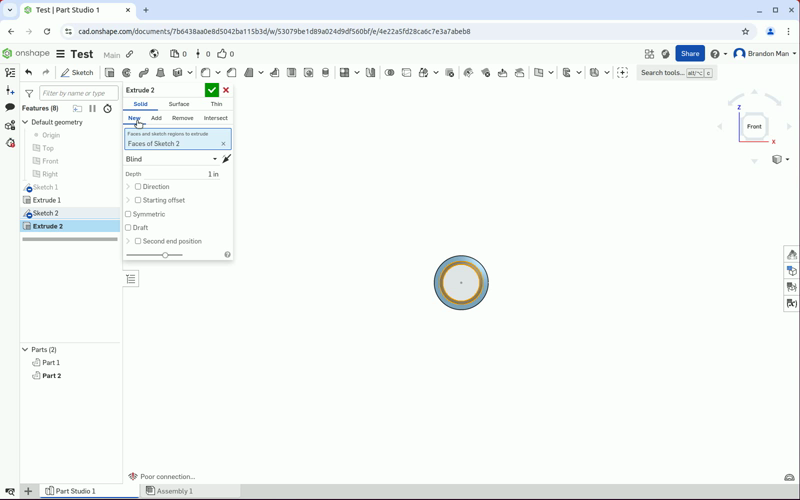
key(tab, 4)
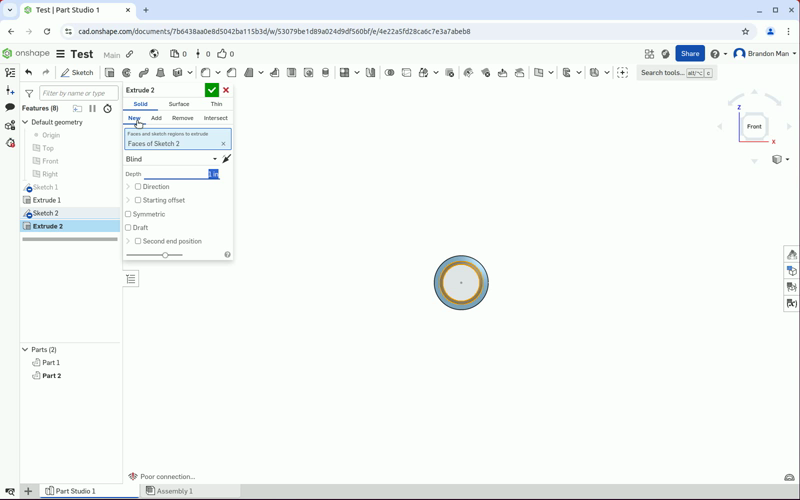
text(23.108)
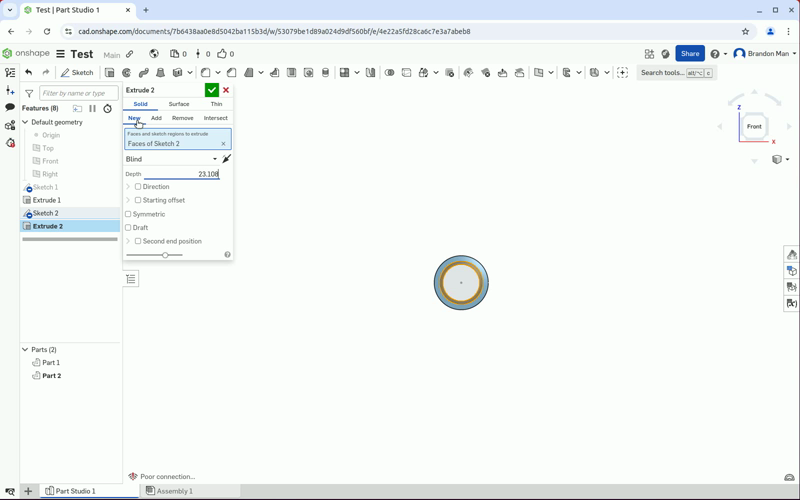
key(enter)
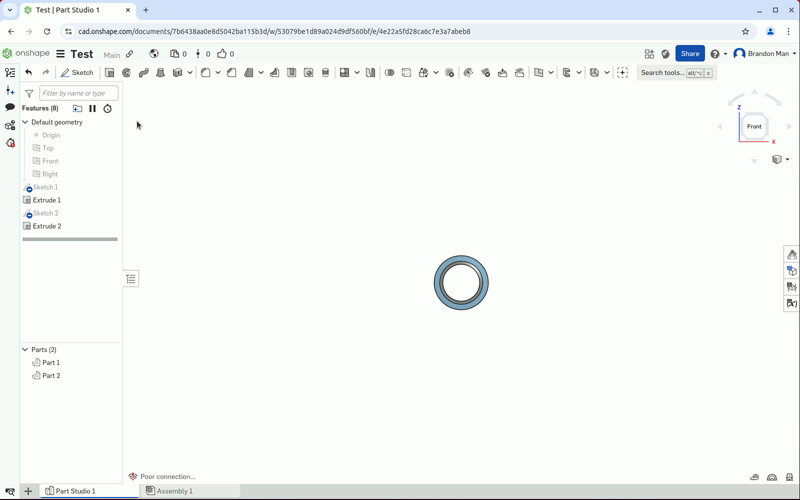
key(shift+h)
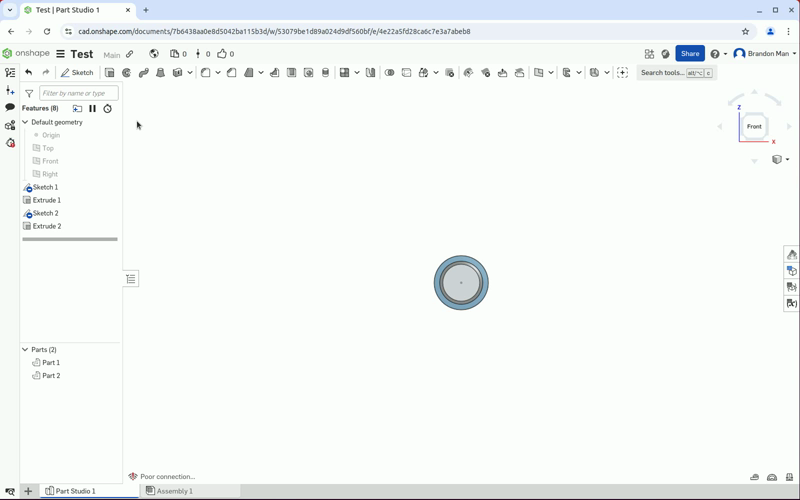
key(shift+h)
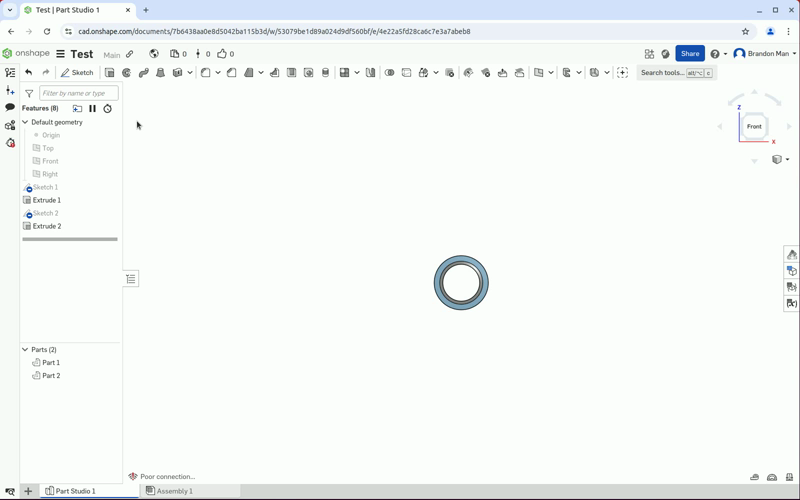
mouse_move(73, 189)
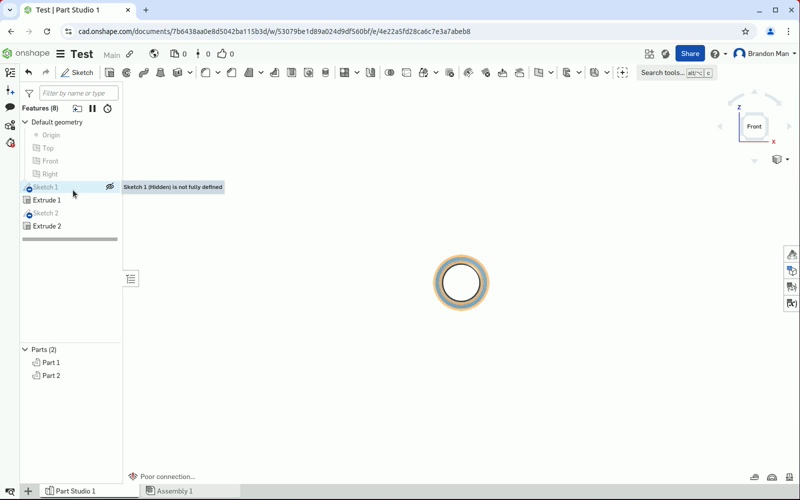
click(73, 189)
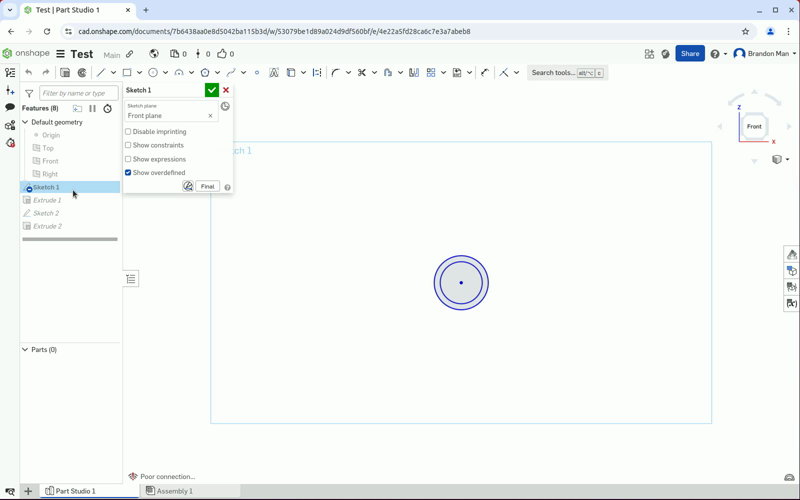
mouse_move(229, 92)
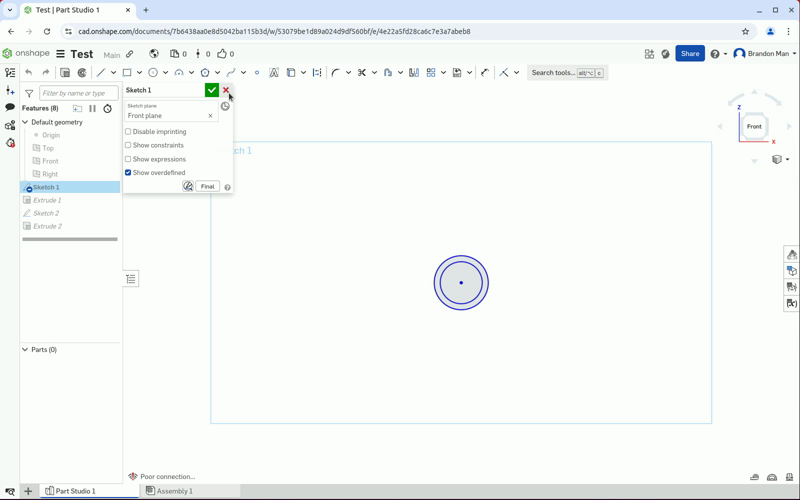
click(229, 92)
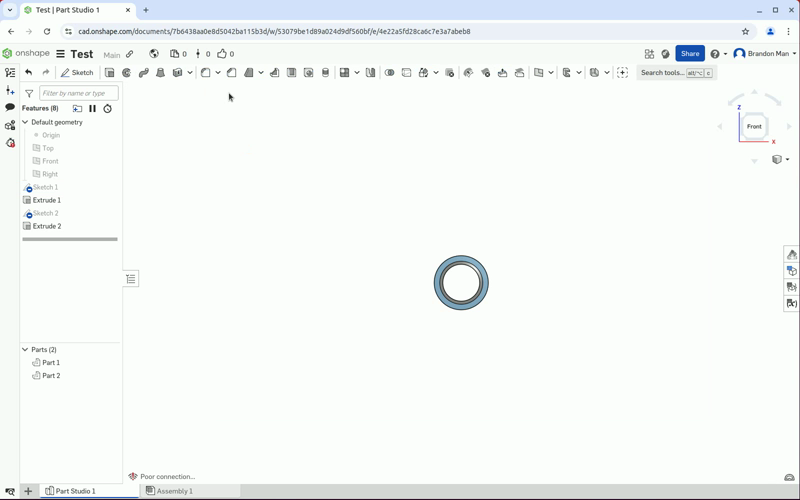
mouse_move(541, 75)
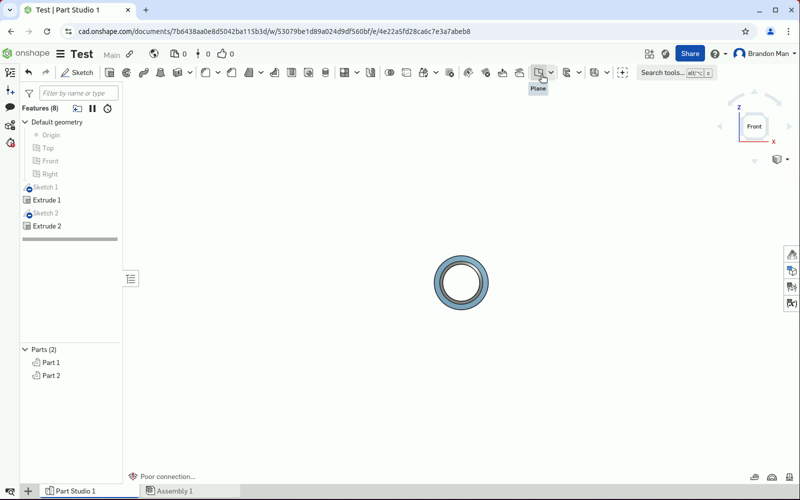
click(541, 75)
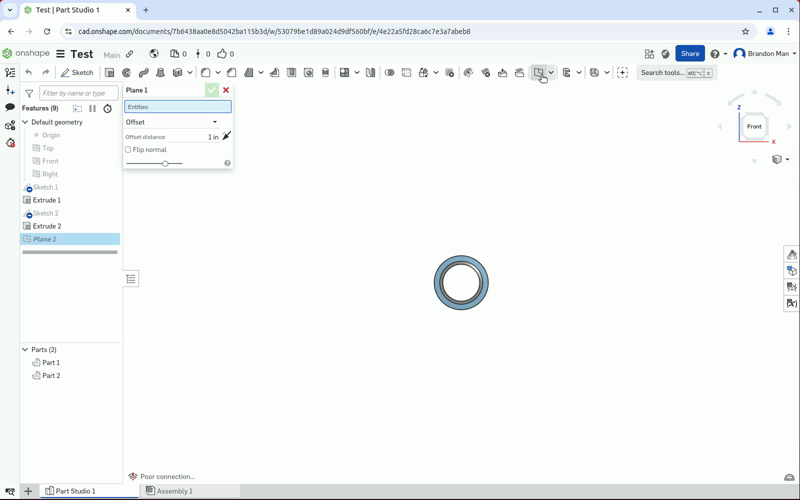
mouse_move(73, 163)
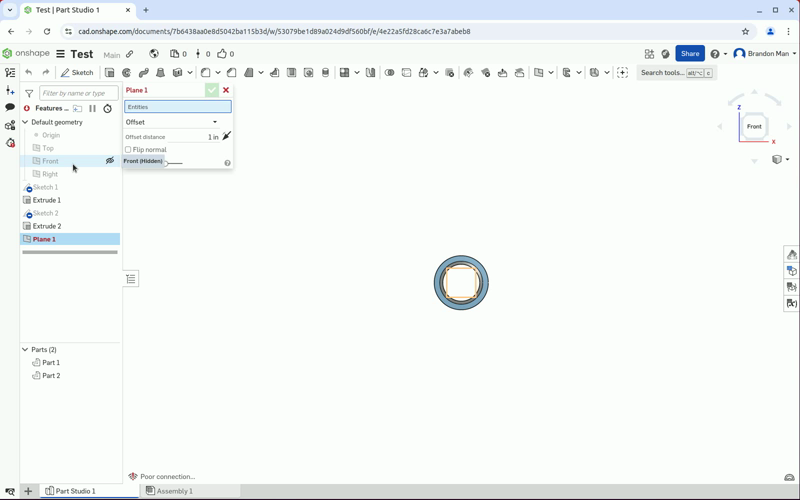
click(73, 163)
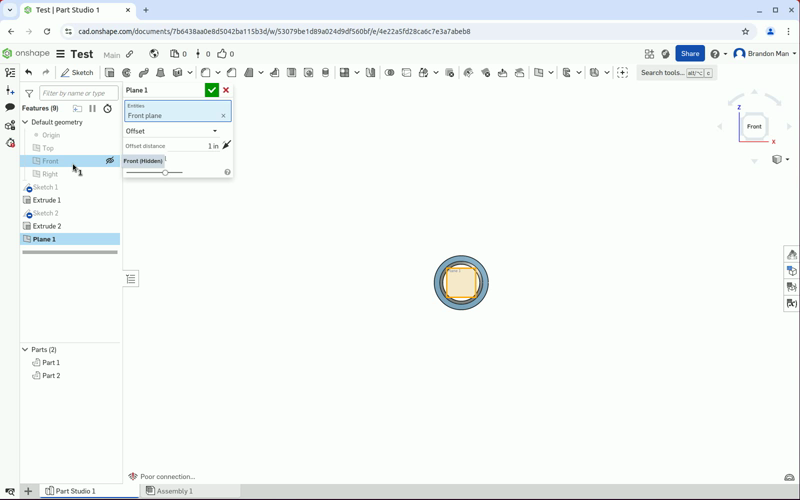
key(tab, 2)
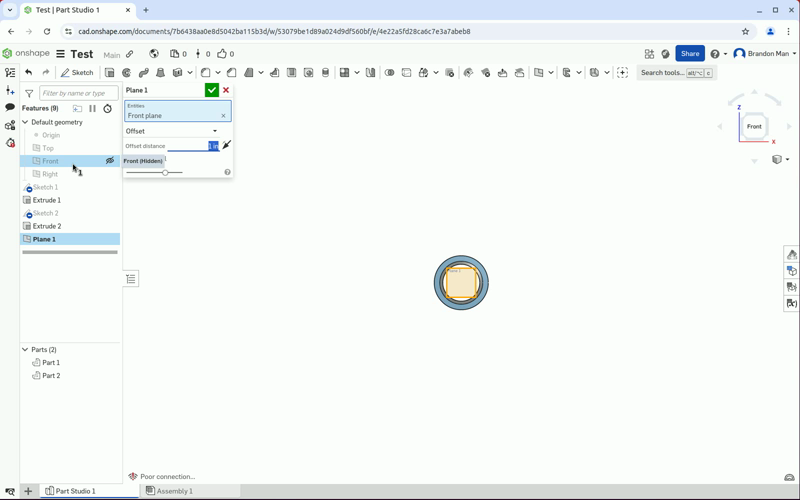
text(23.108)
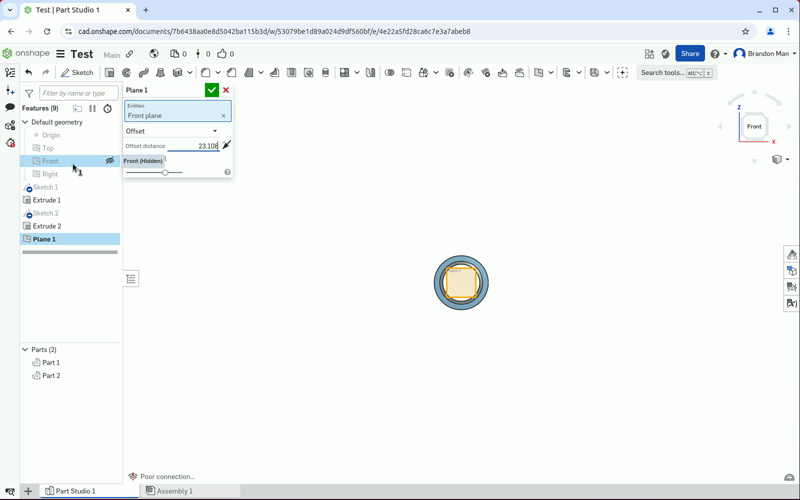
key(enter, 2)
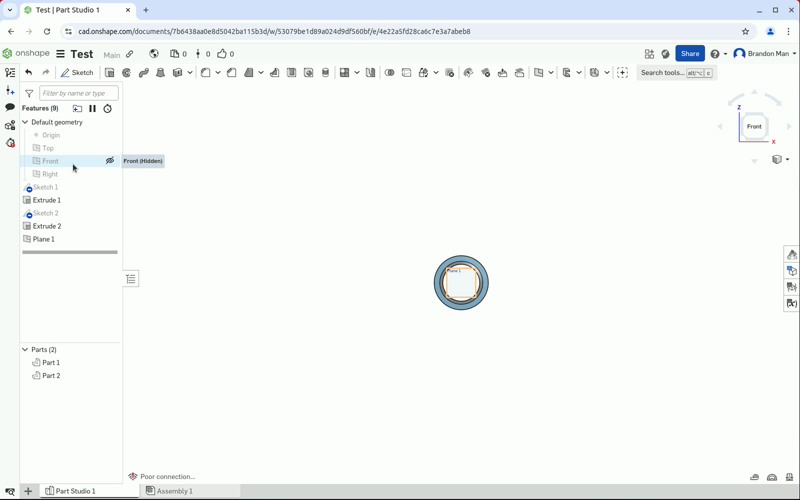
key(shift+s)
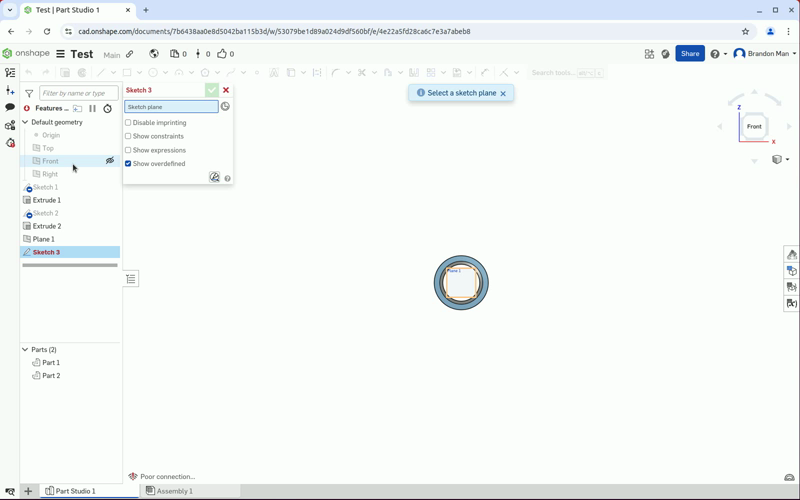
mouse_move(73, 241)
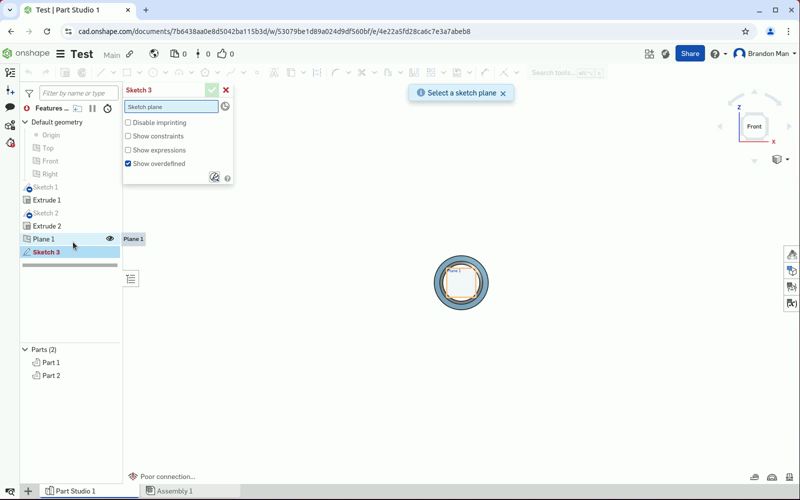
click(73, 241)
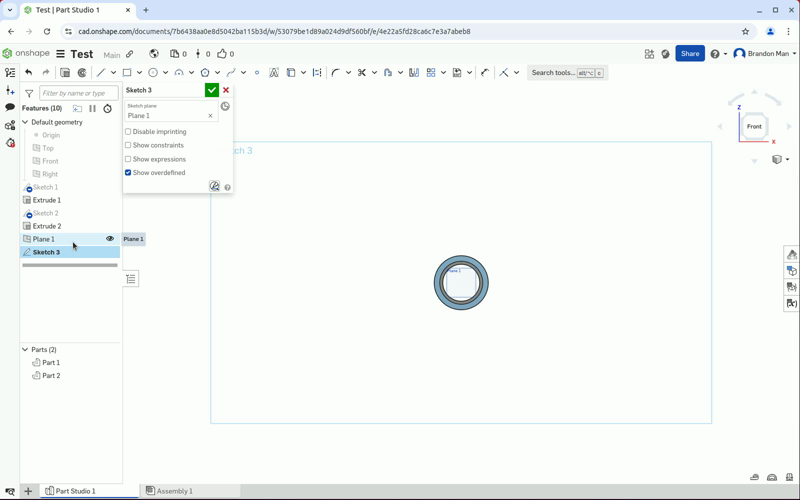
mouse_move(73, 352)
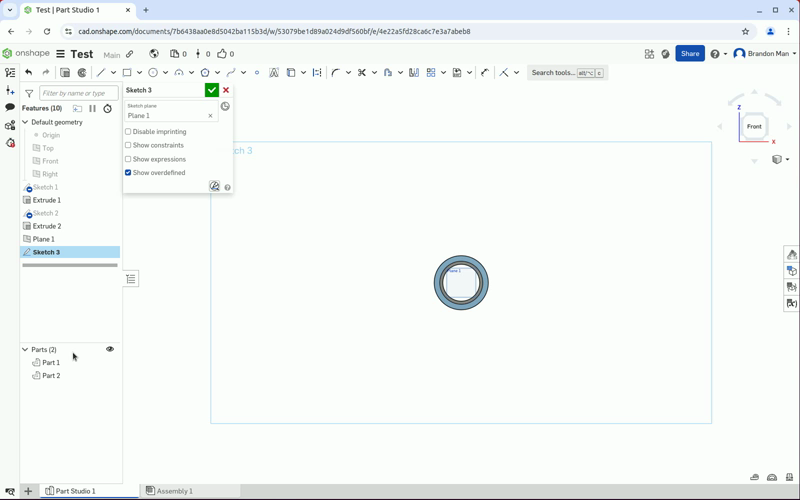
key(y)
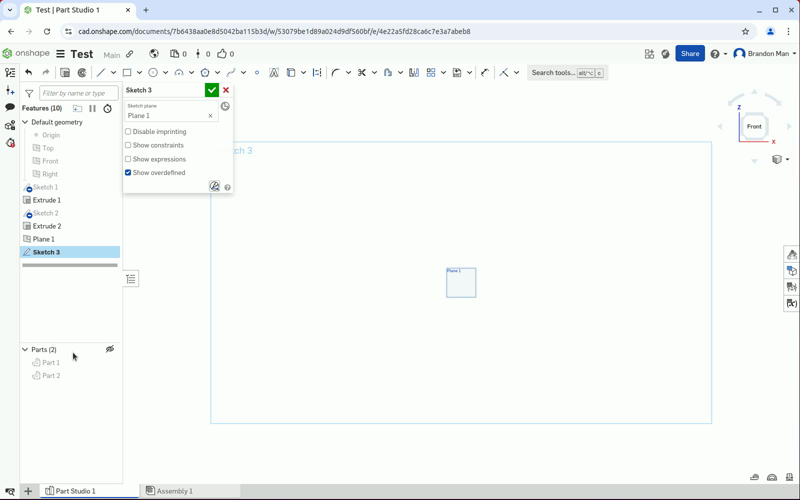
key(c)
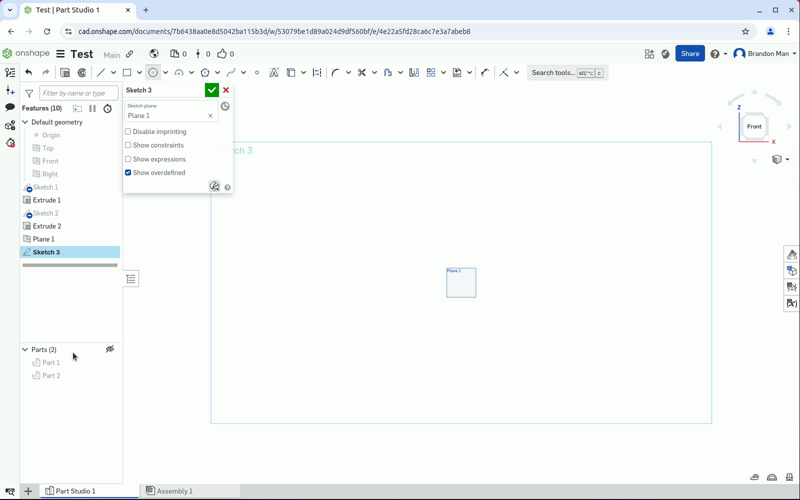
key_down(shift)
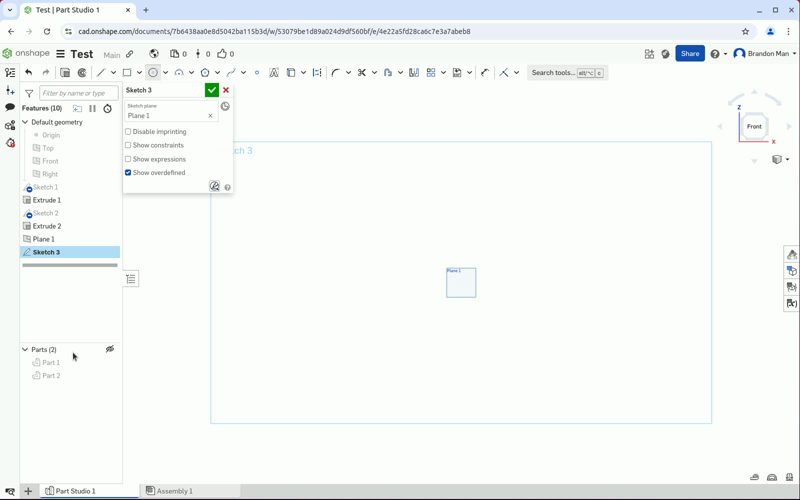
mouse_move(461, 282)
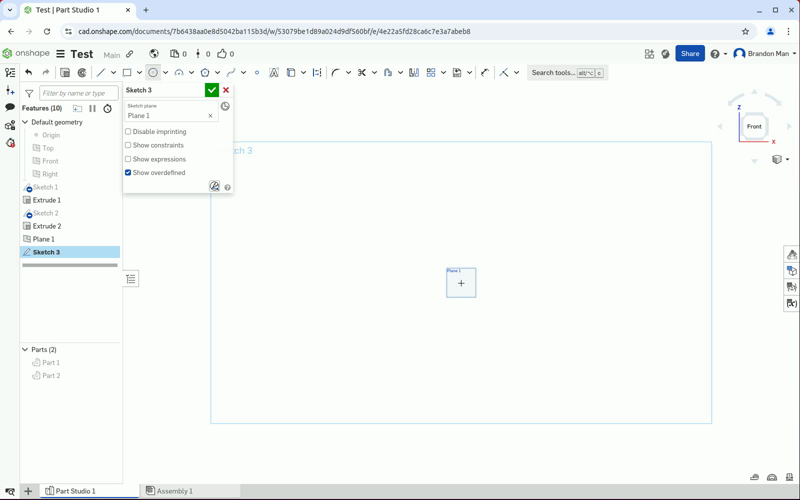
click(461, 282)
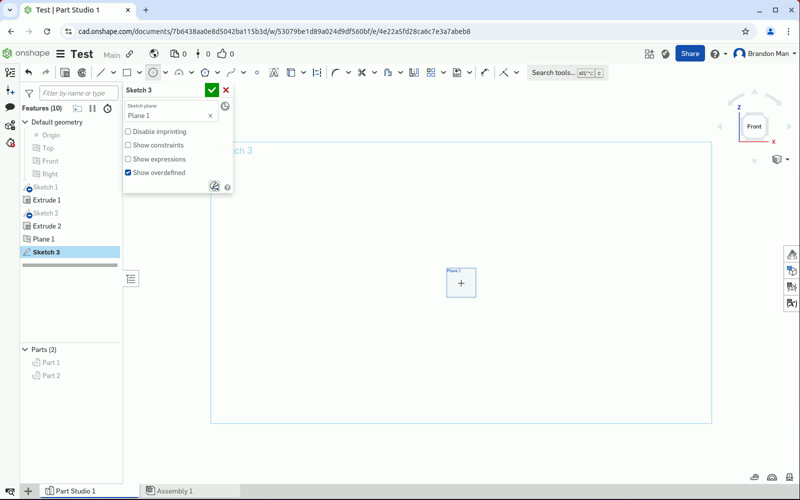
key_up(shift)
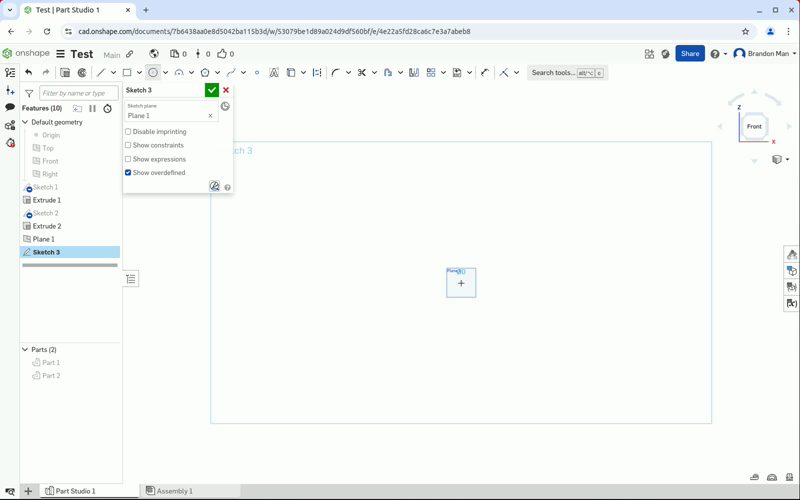
mouse_move(488, 282)
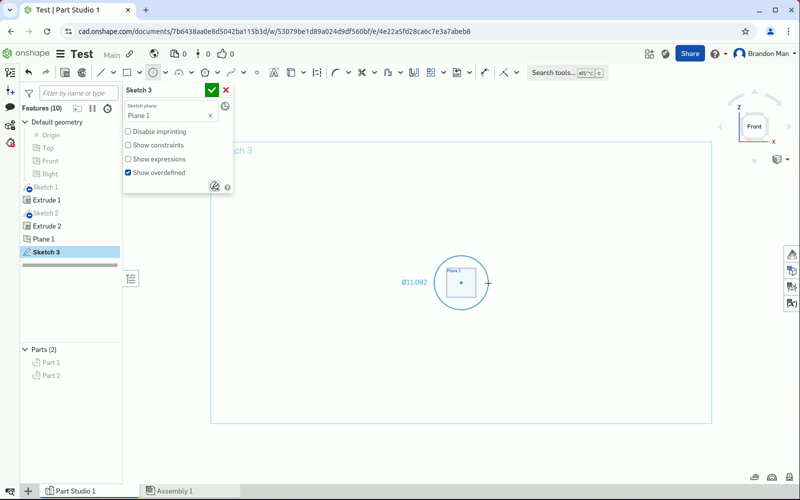
click(488, 282)
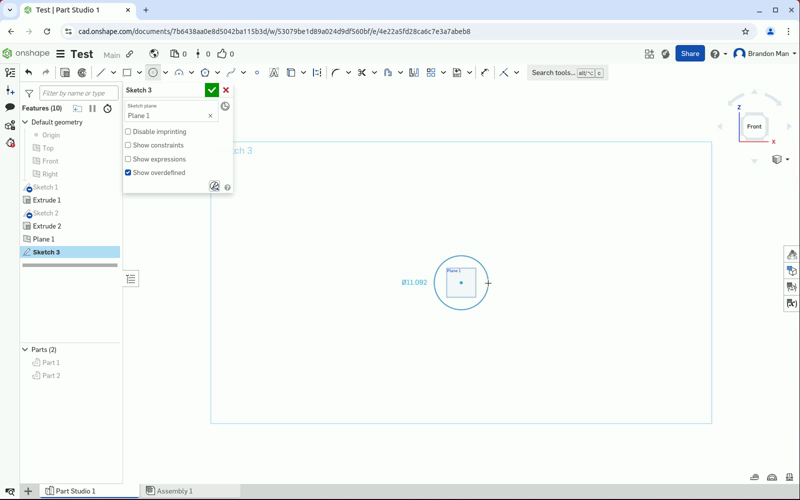
key(esc)
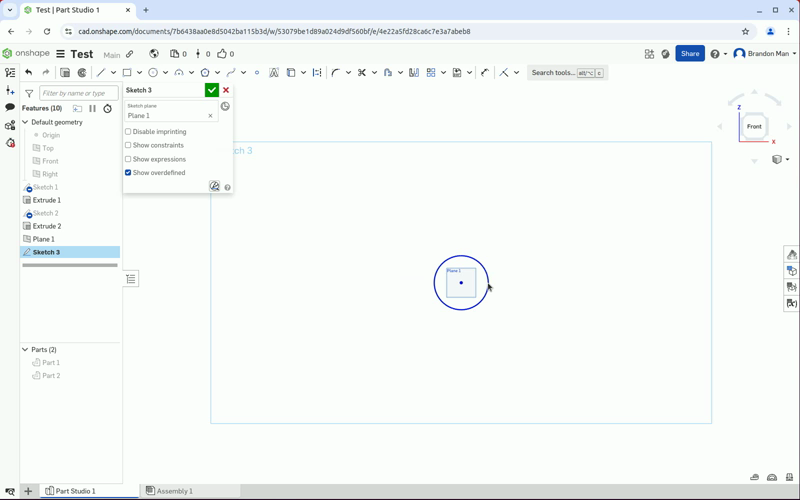
key(c)
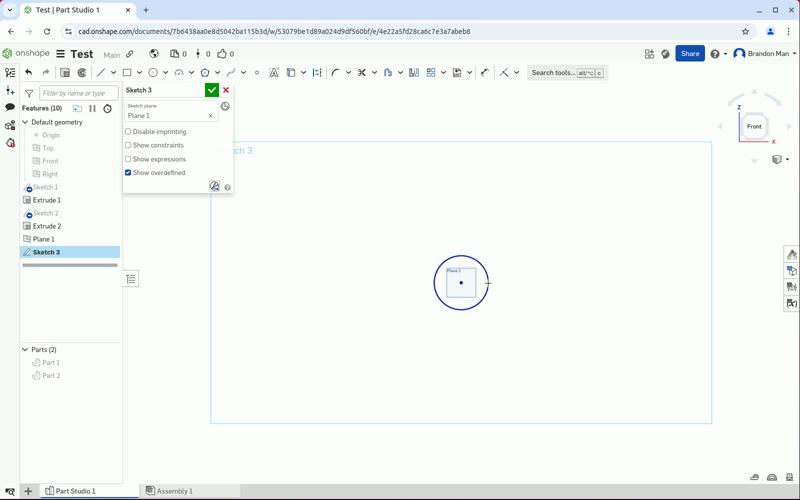
key_down(shift)
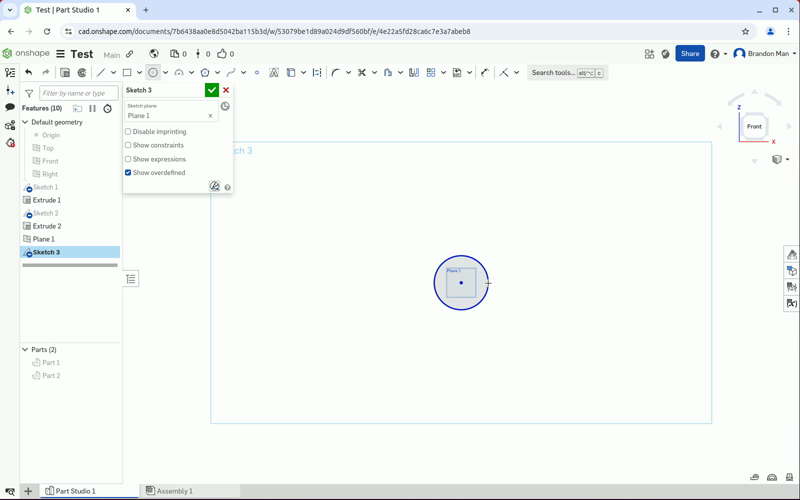
mouse_move(461, 282)
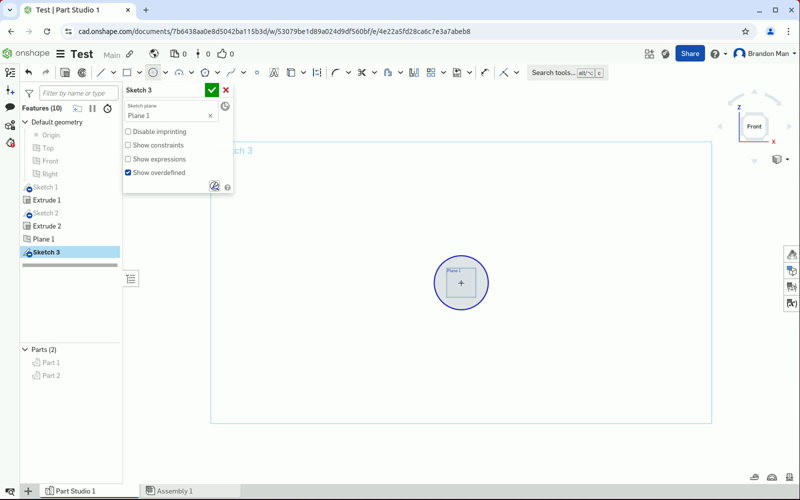
click(461, 282)
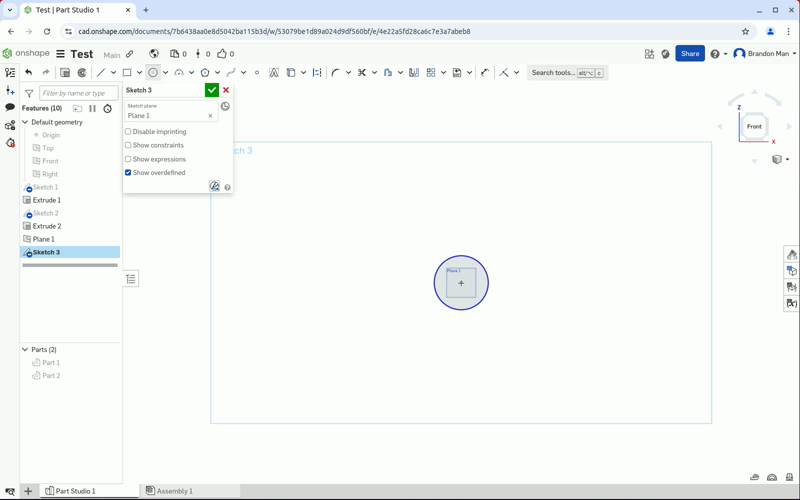
key_up(shift)
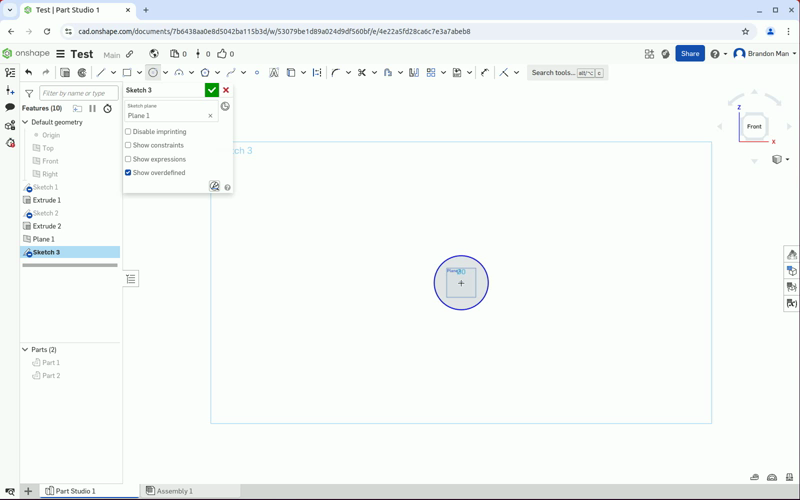
mouse_move(482, 282)
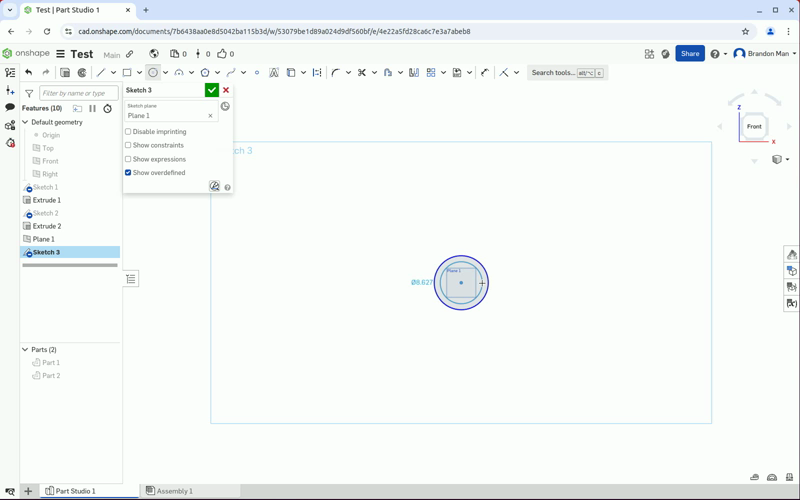
click(482, 282)
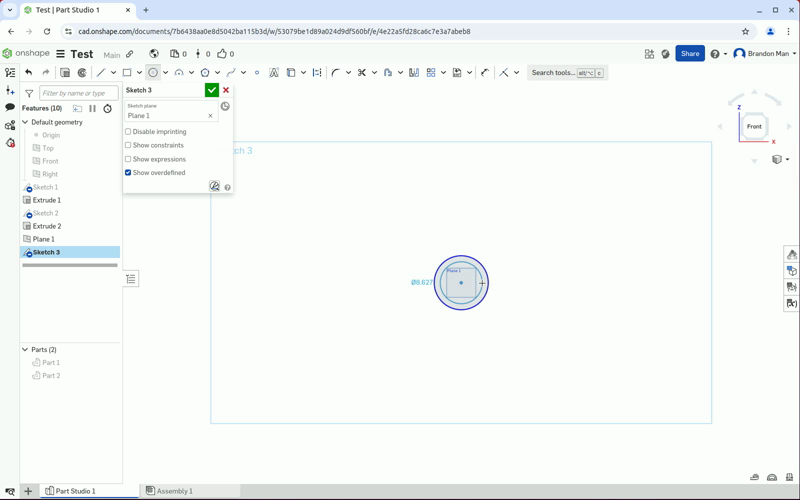
key(esc)
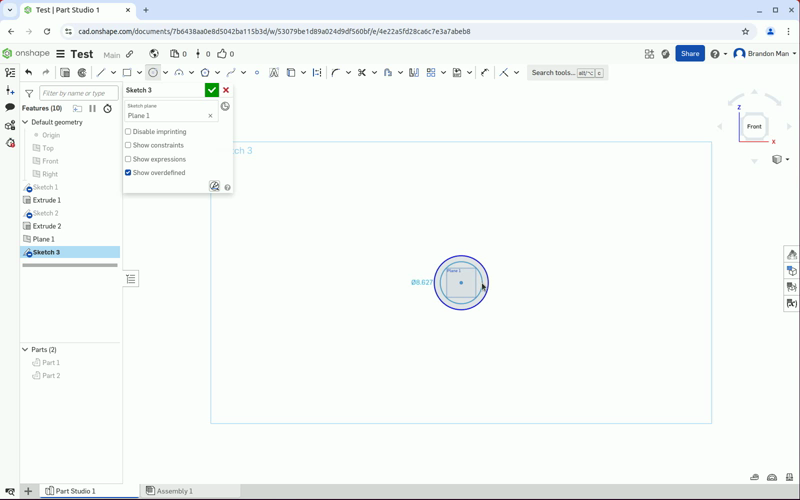
mouse_move(461, 258)
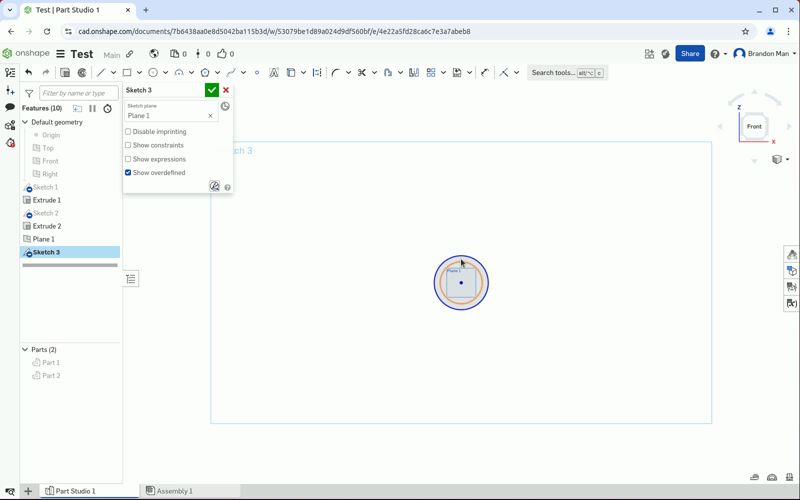
scroll(6)
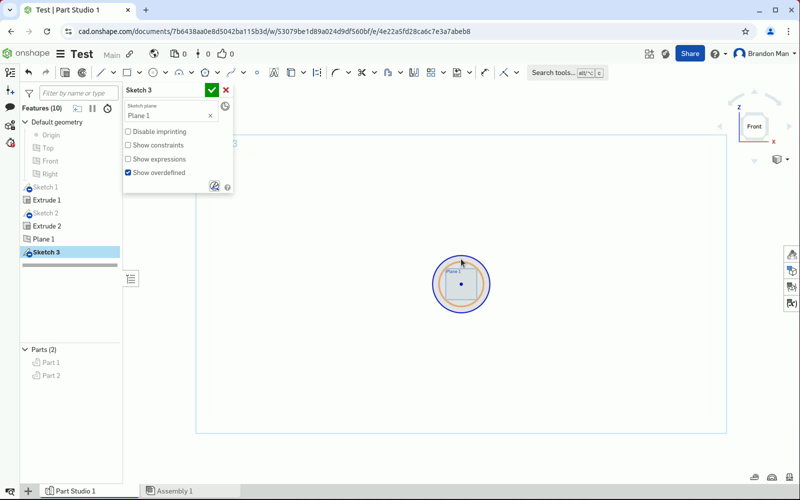
scroll(6)
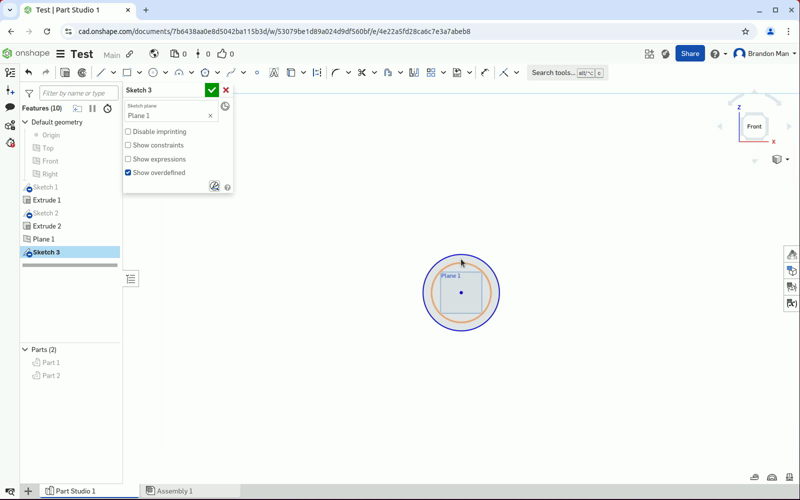
scroll(6)
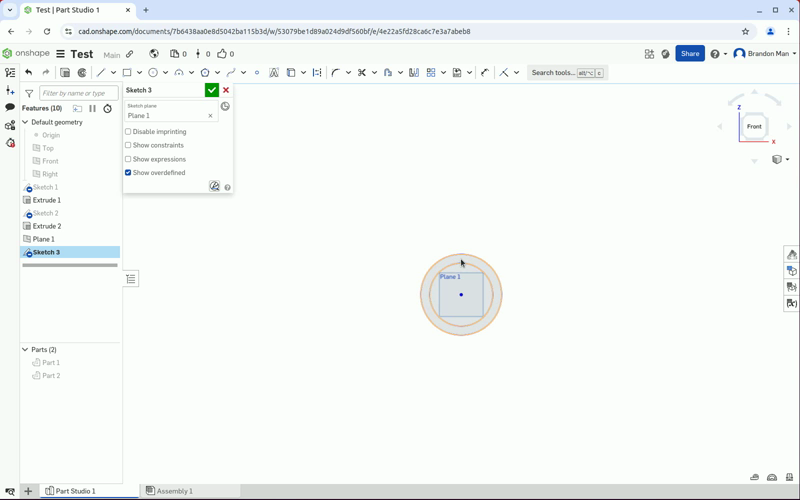
scroll(6)
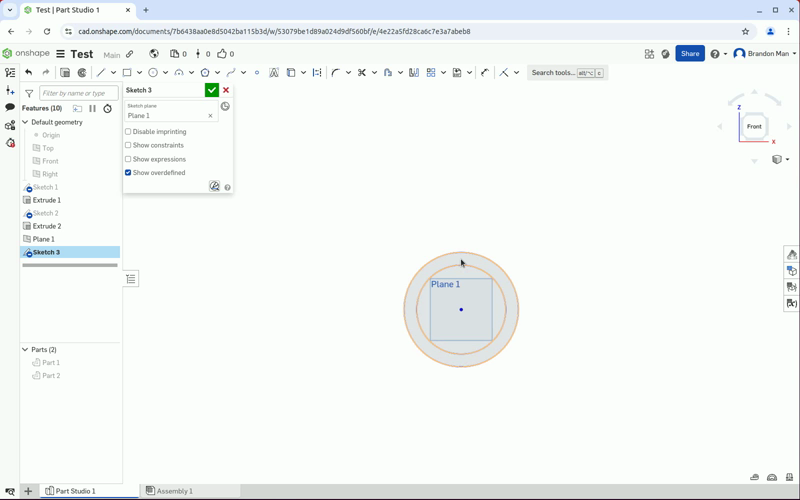
scroll(6)
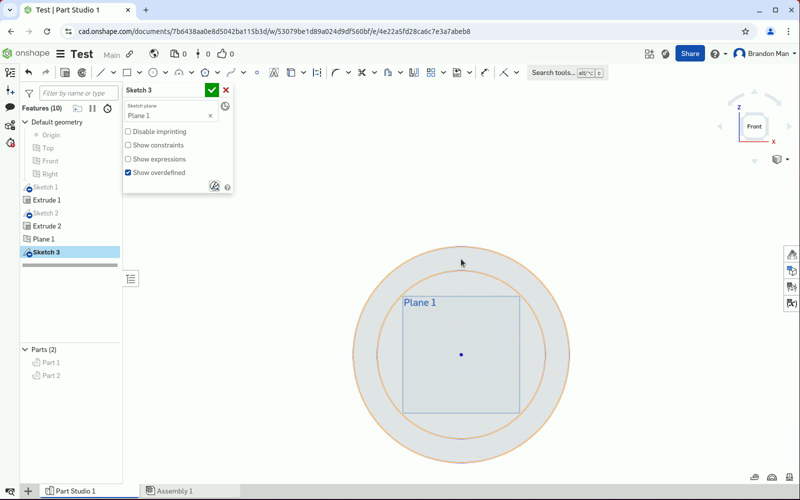
scroll(6)
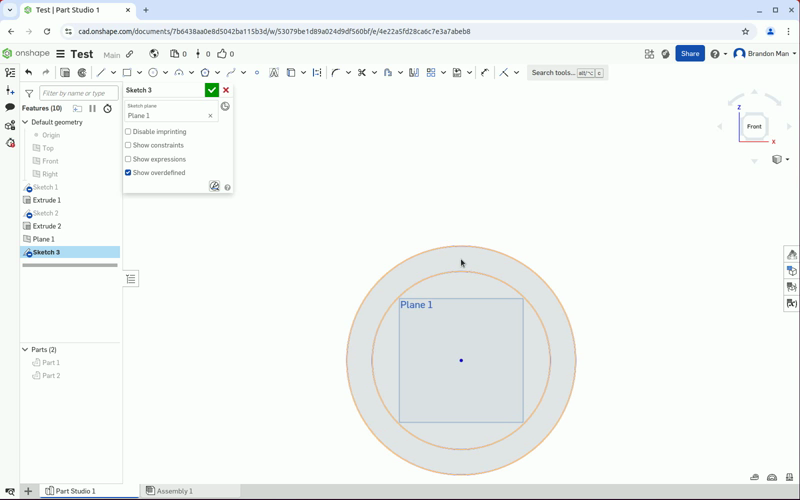
scroll(6)
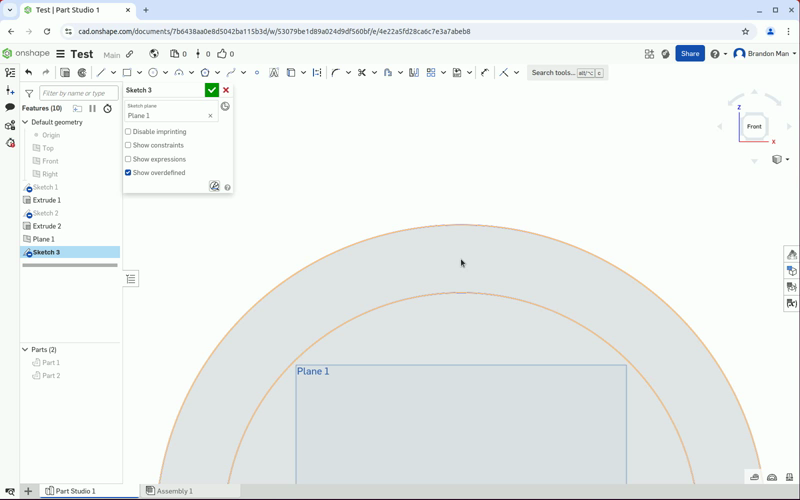
click(461, 258)
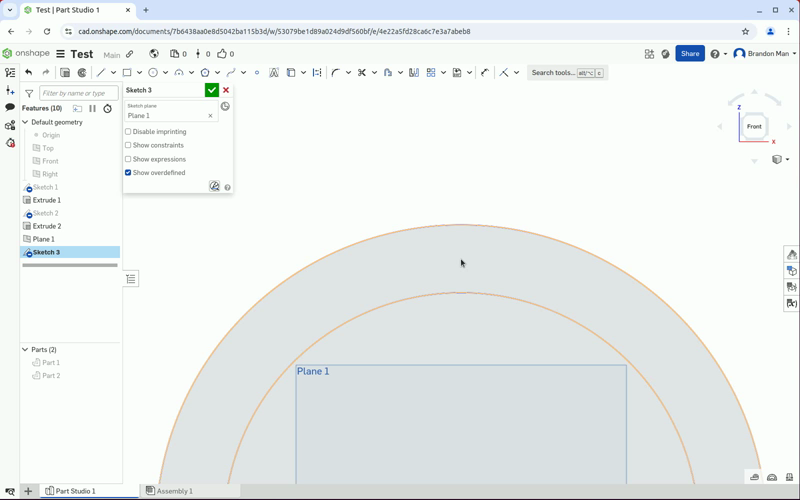
scroll(-6)
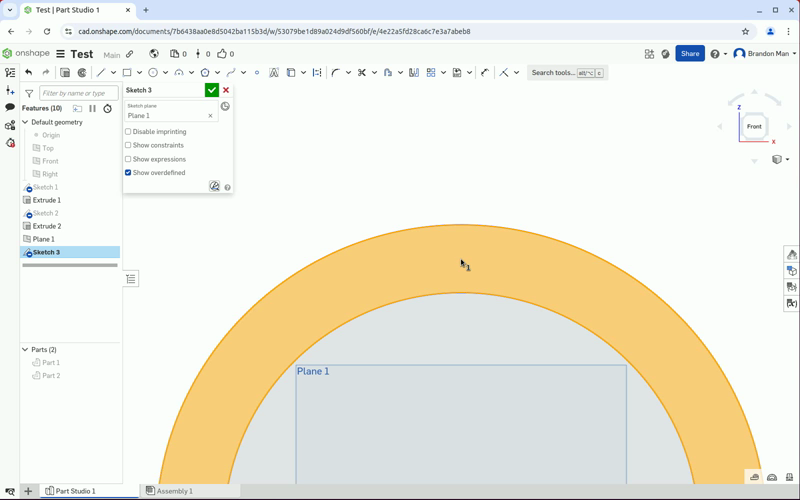
scroll(-6)
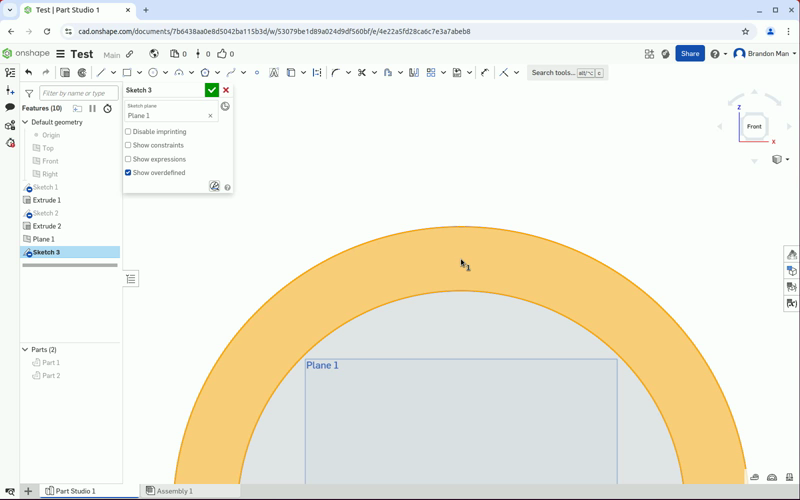
scroll(-6)
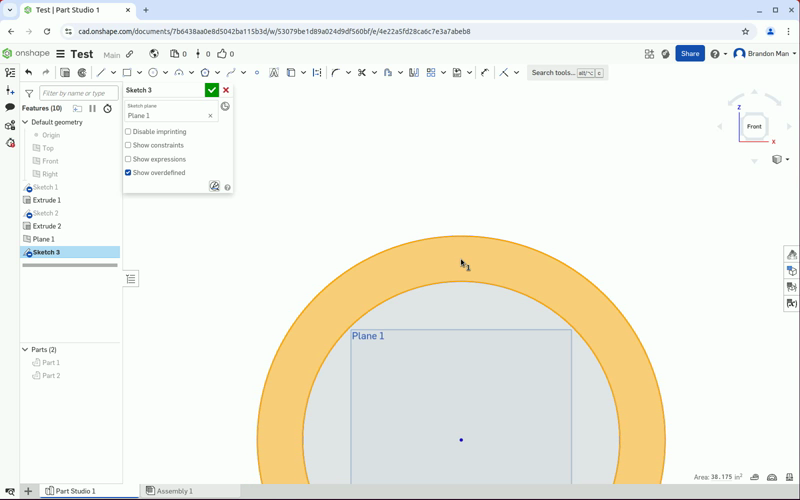
scroll(-6)
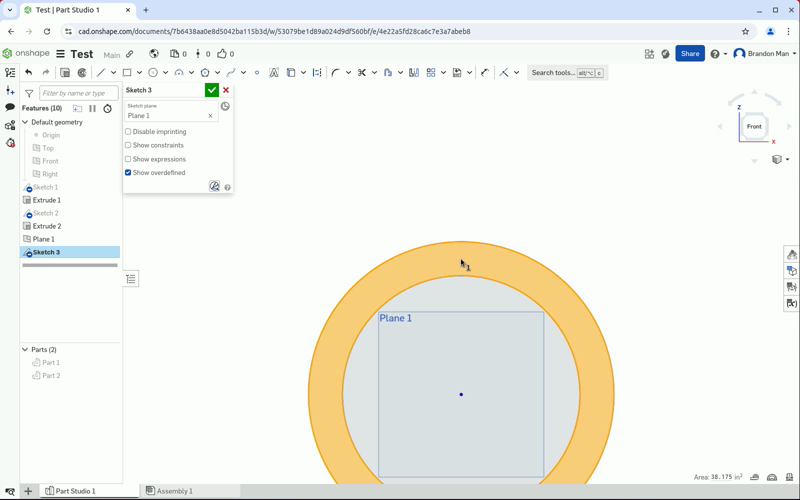
scroll(-6)
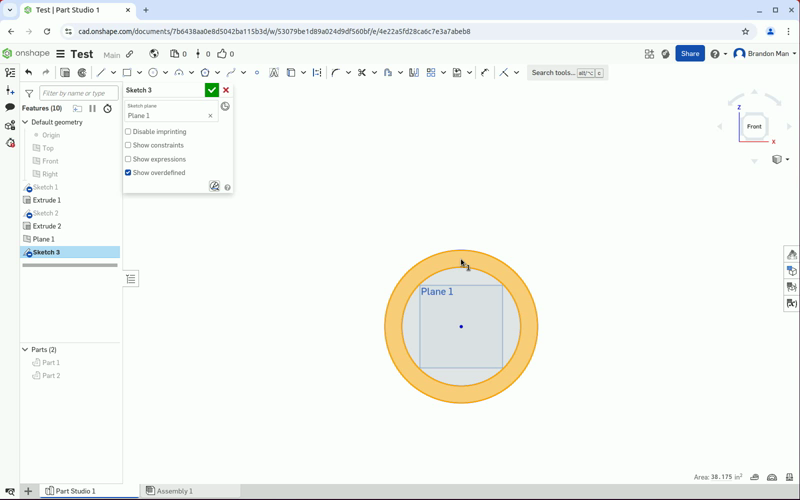
scroll(-6)
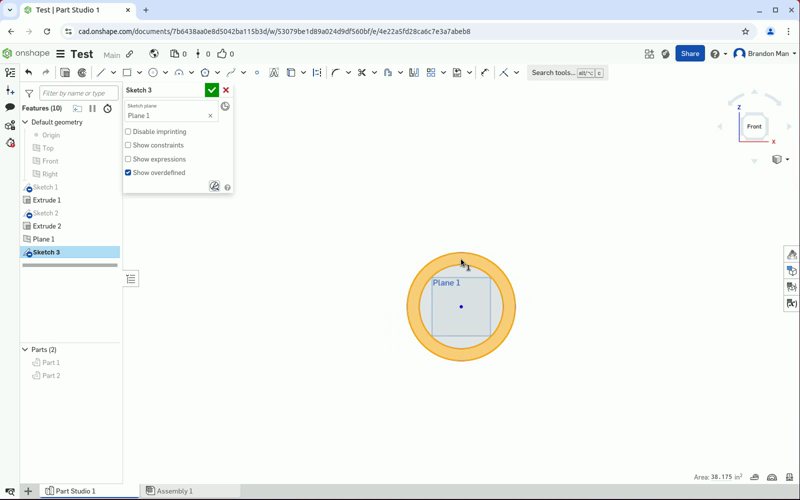
scroll(-6)
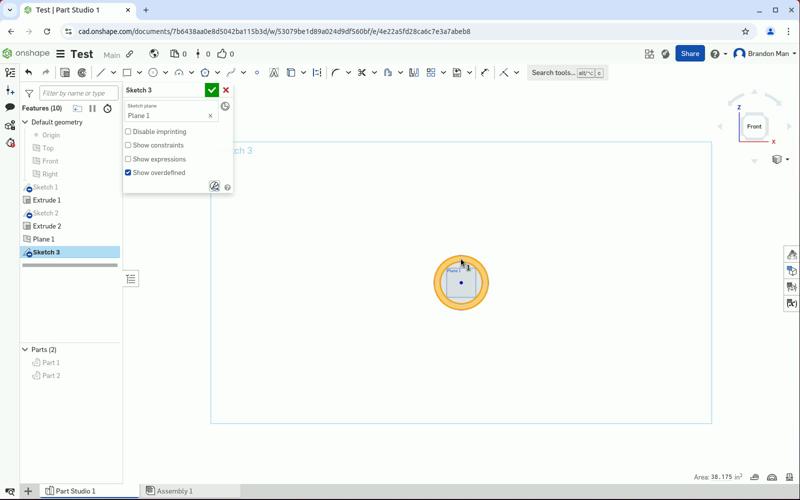
mouse_move(73, 352)
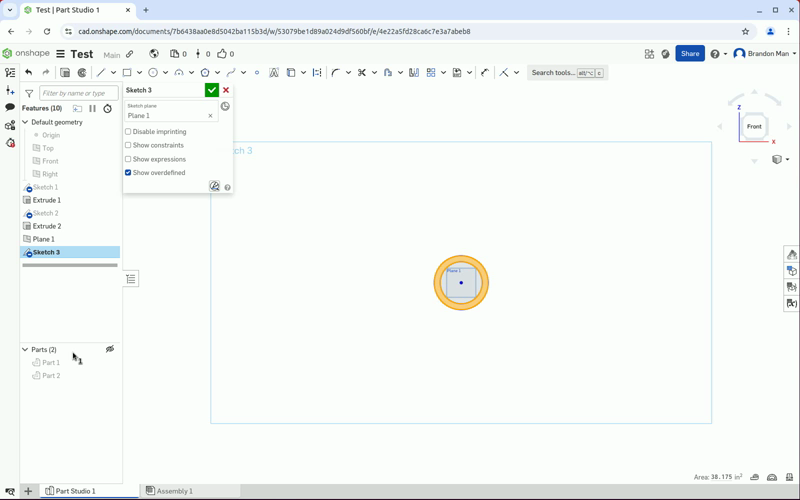
key(shift+y)
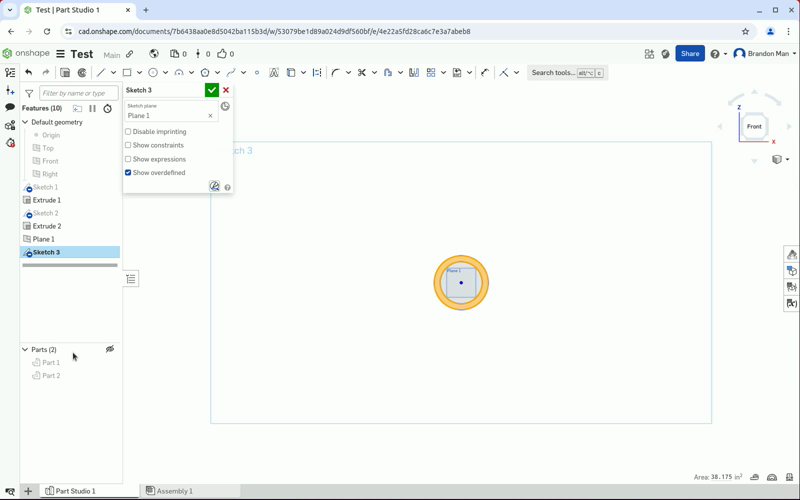
key(shift+e)
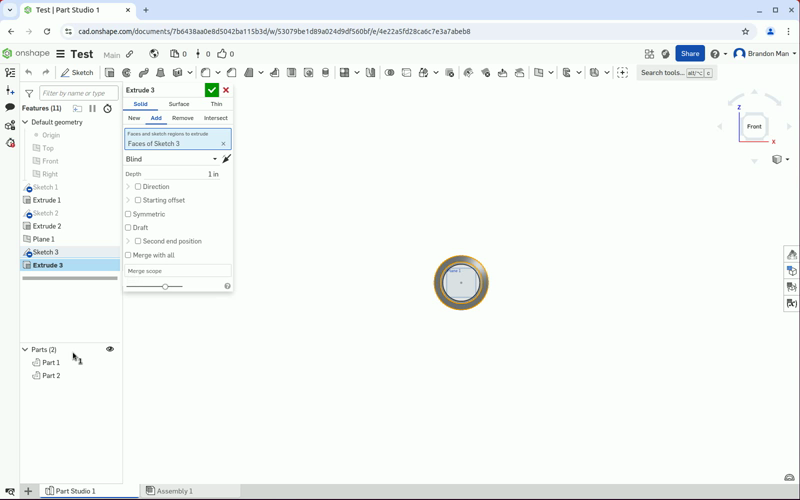
mouse_move(143, 106)
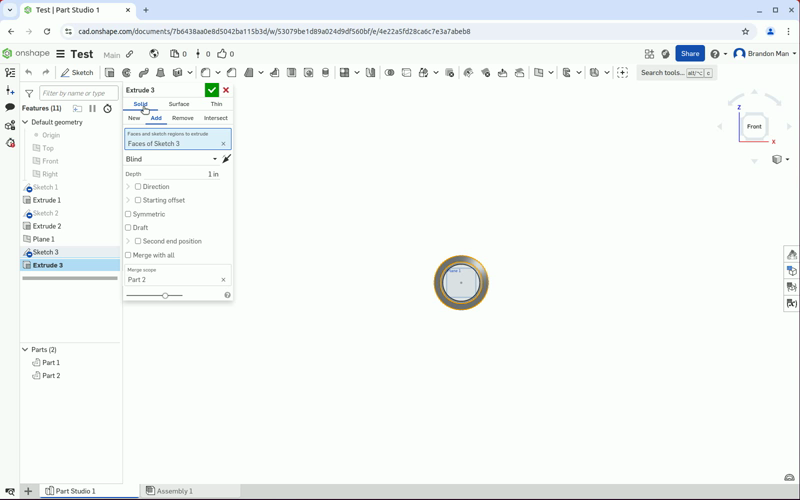
click(143, 106)
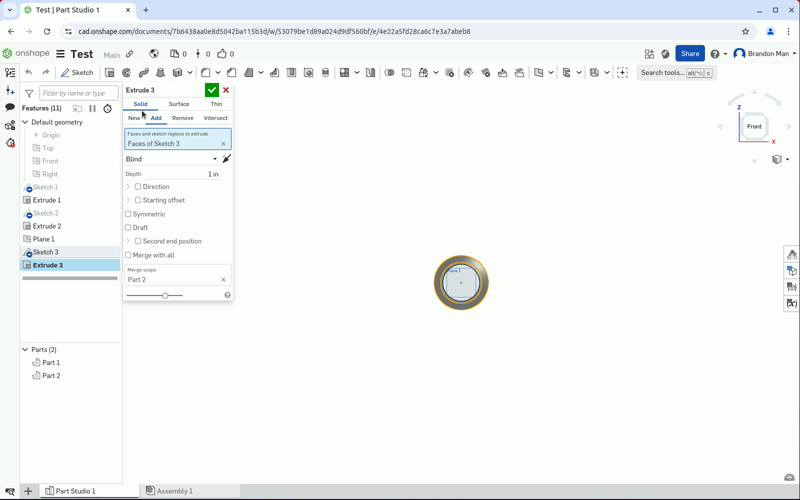
mouse_move(137, 120)
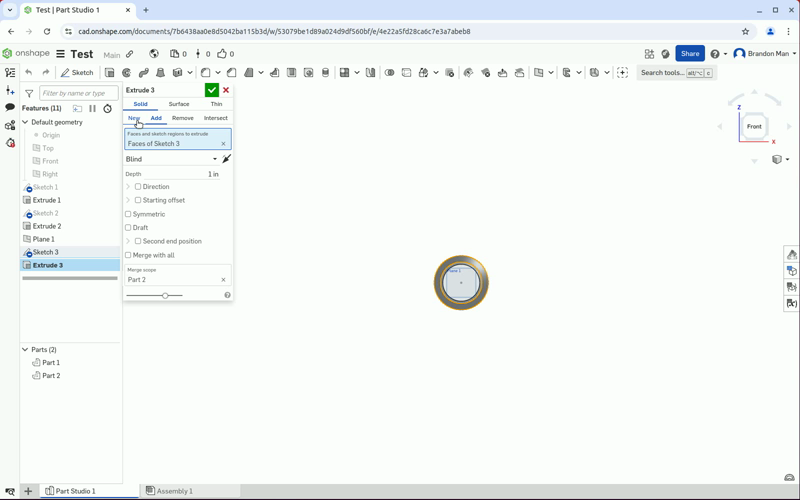
click(137, 120)
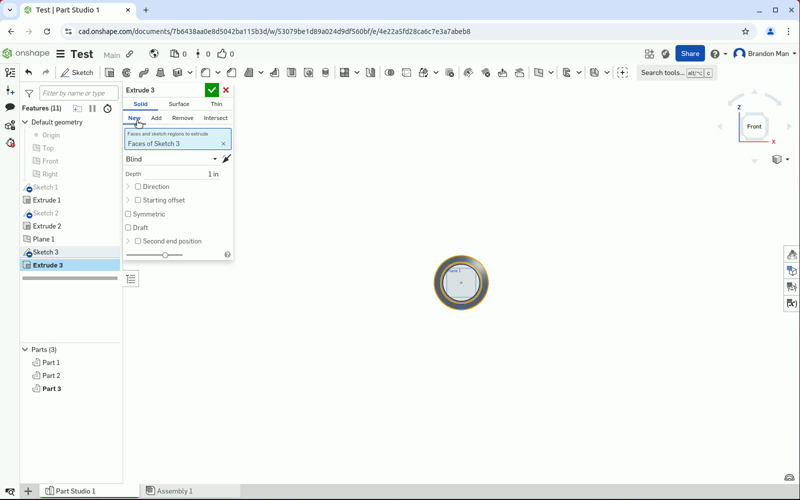
key(tab, 4)
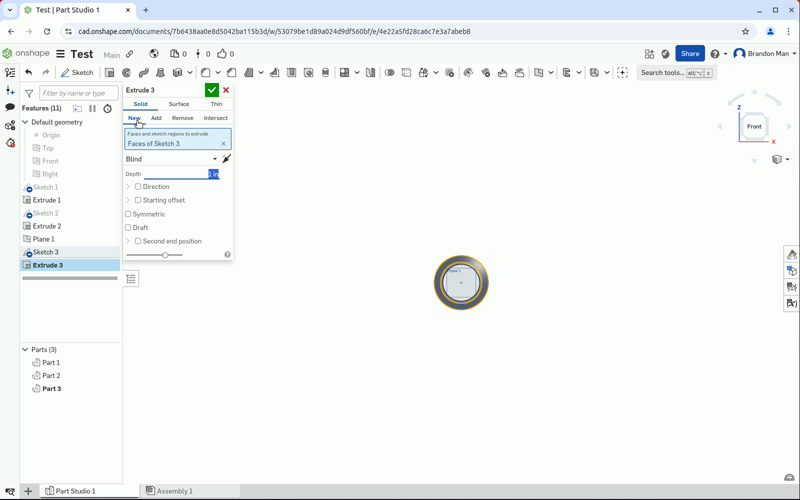
text(-0.481)
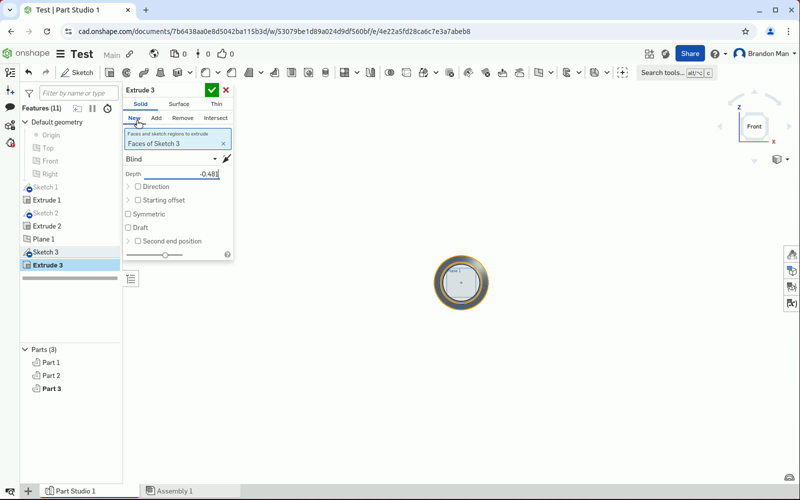
key(enter)
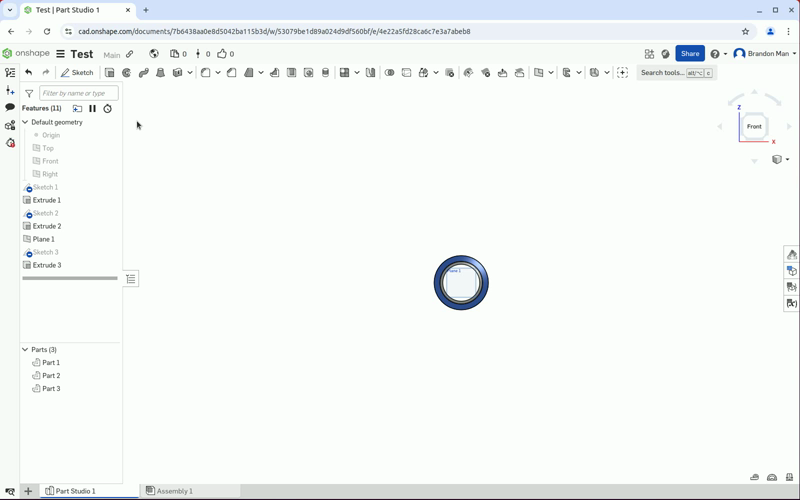
key(shift+h)
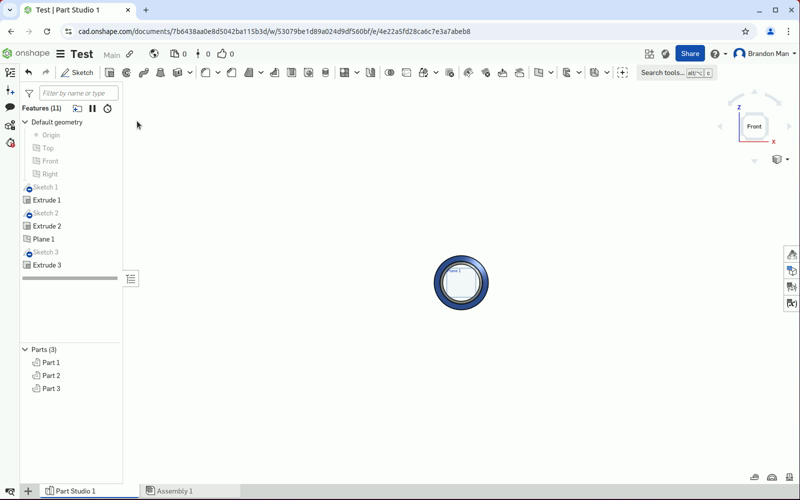
key(shift+h)
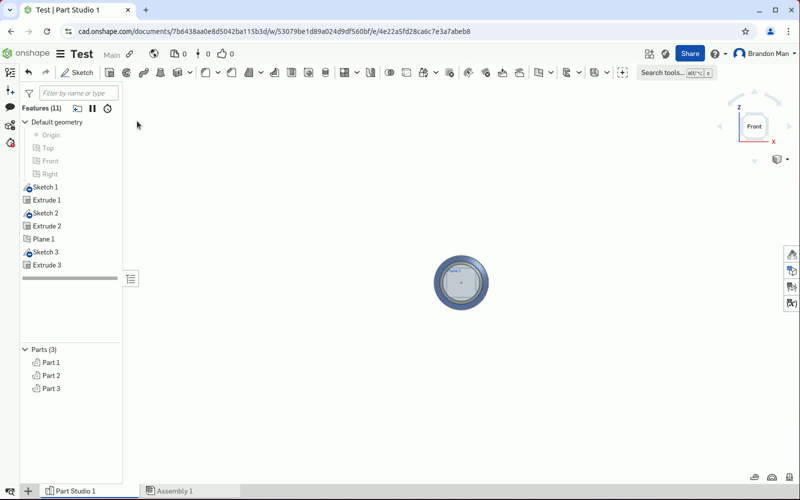
key(shift+7)
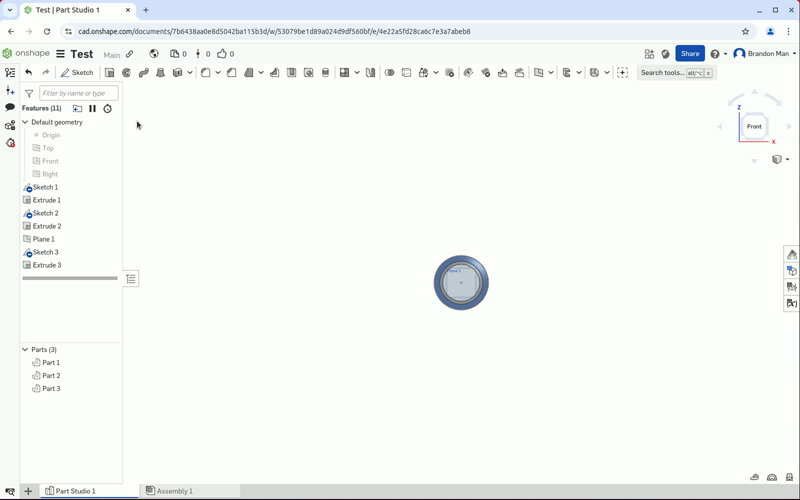
key(left, 2)
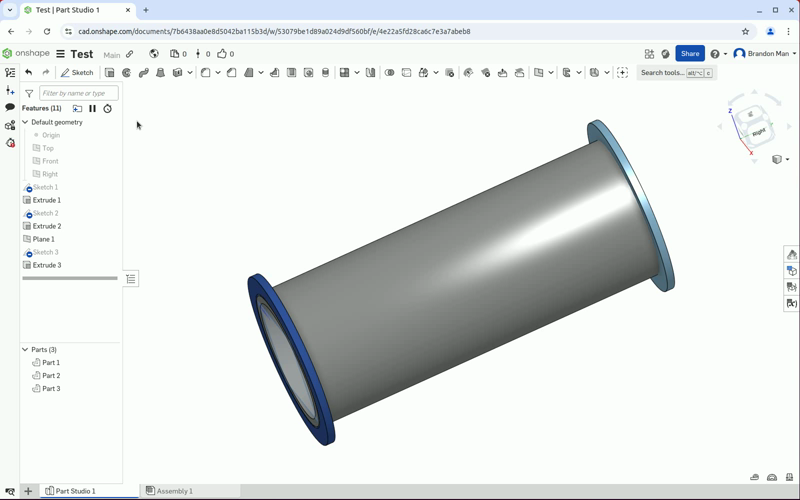
key(down, 2)
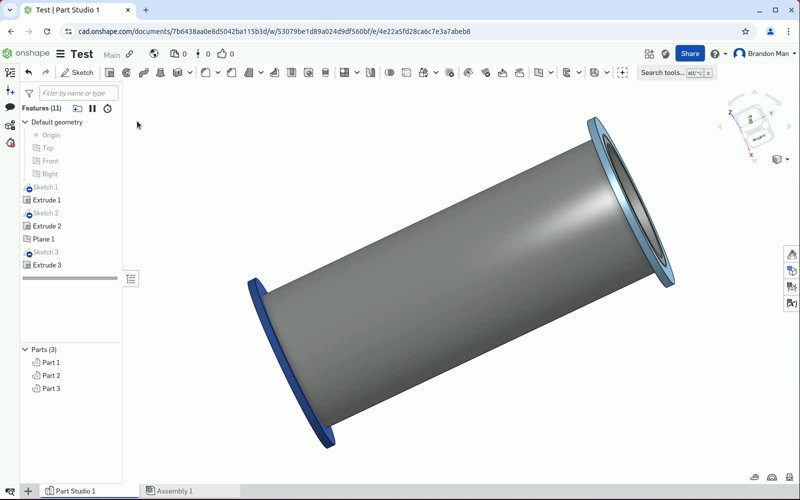
key(up, 2)
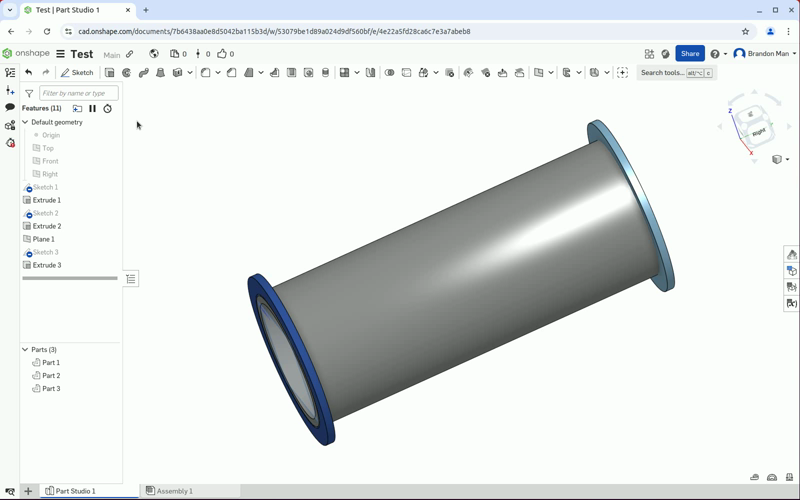
key(right, 2)
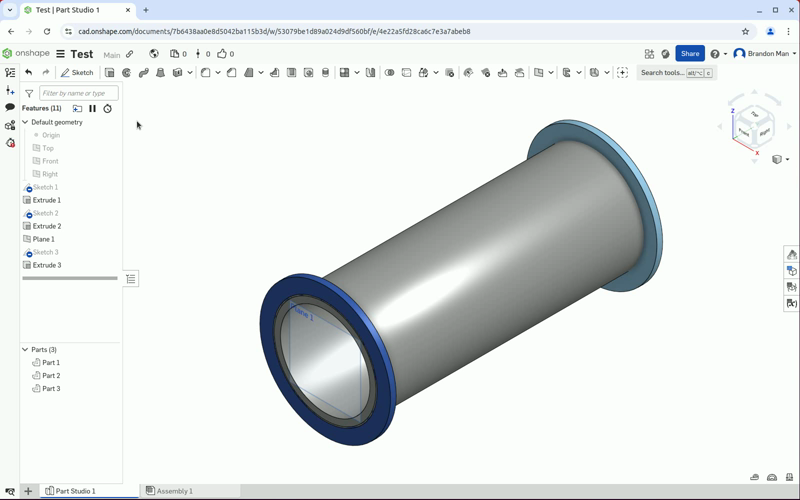
mouse_move(73, 189)
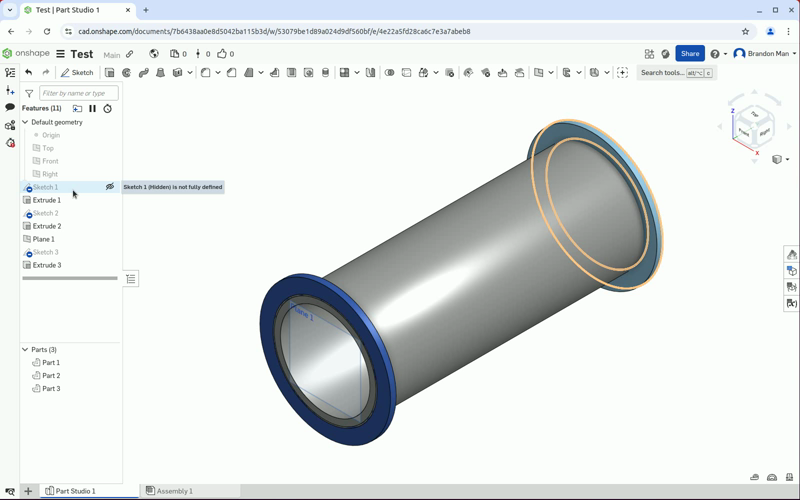
click(73, 189)